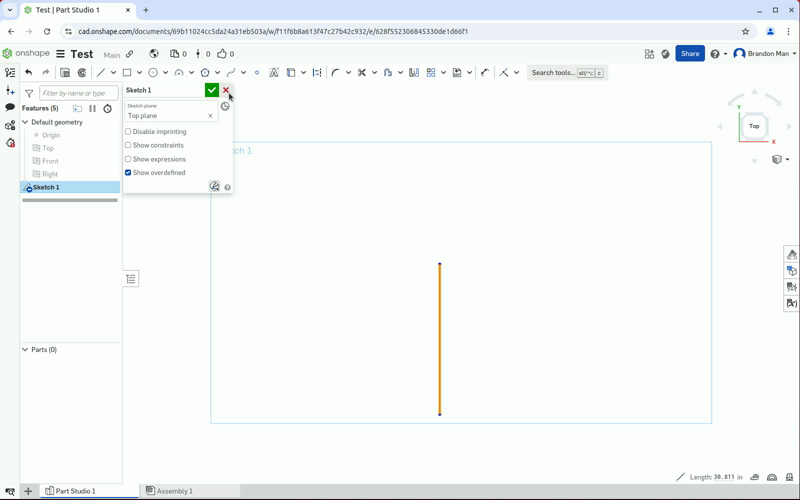
key(shift+h)
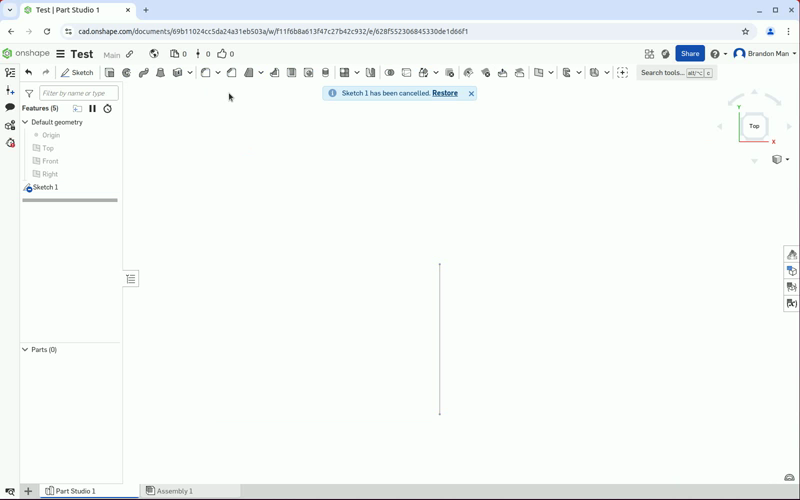
key(shift+s)
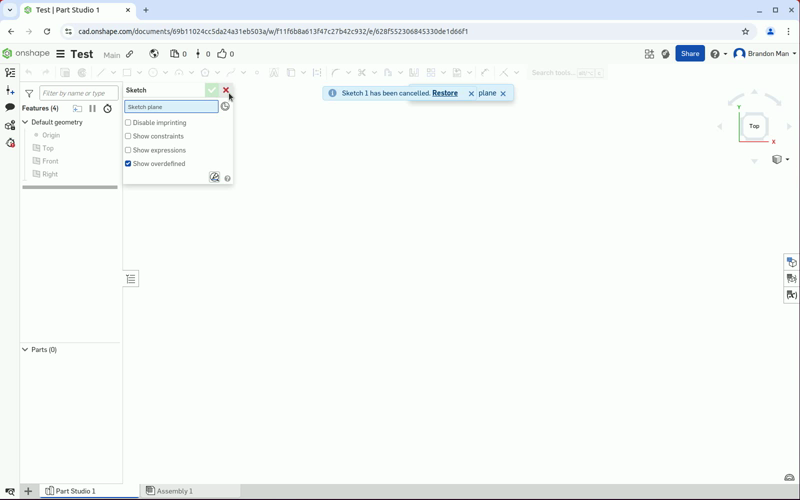
mouse_move(73, 150)
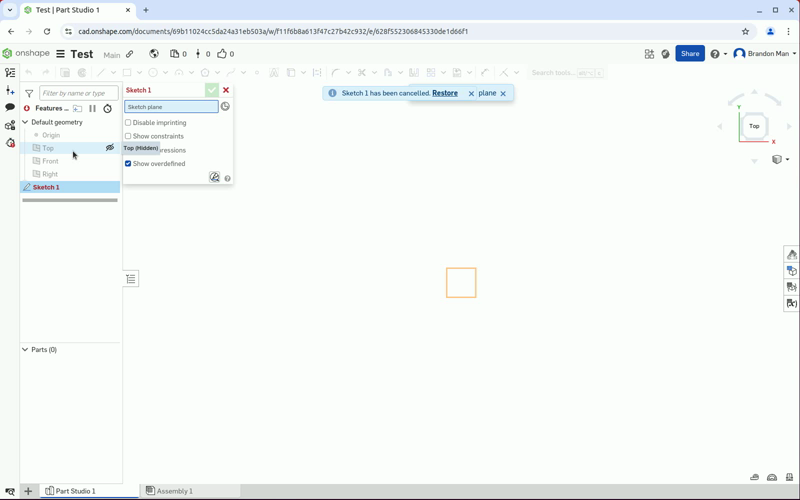
click(73, 150)
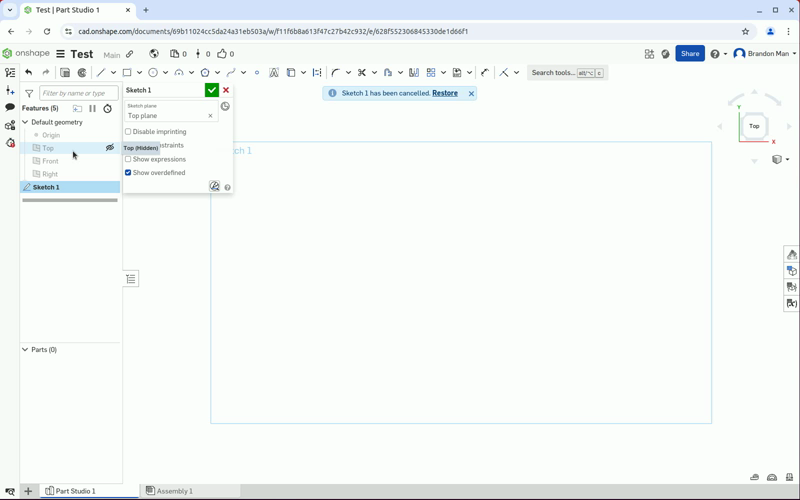
mouse_move(73, 352)
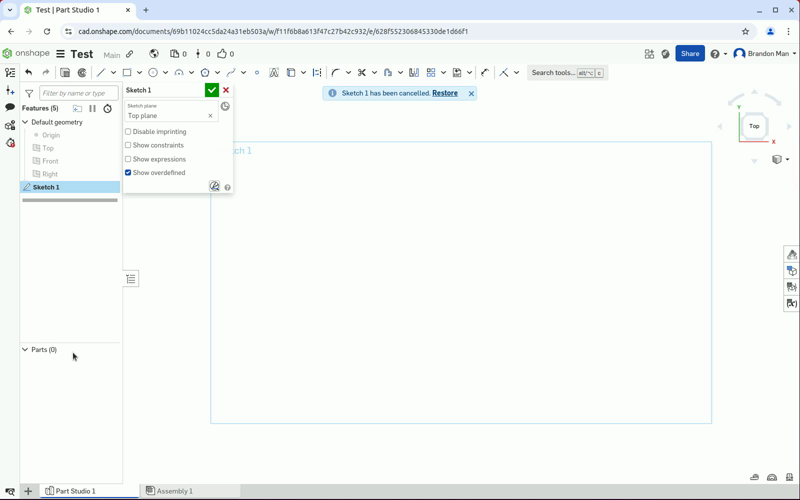
key(y)
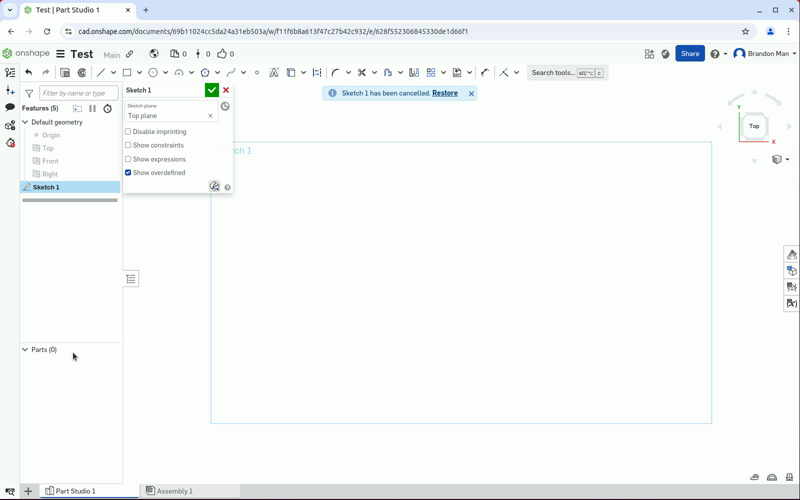
key(l)
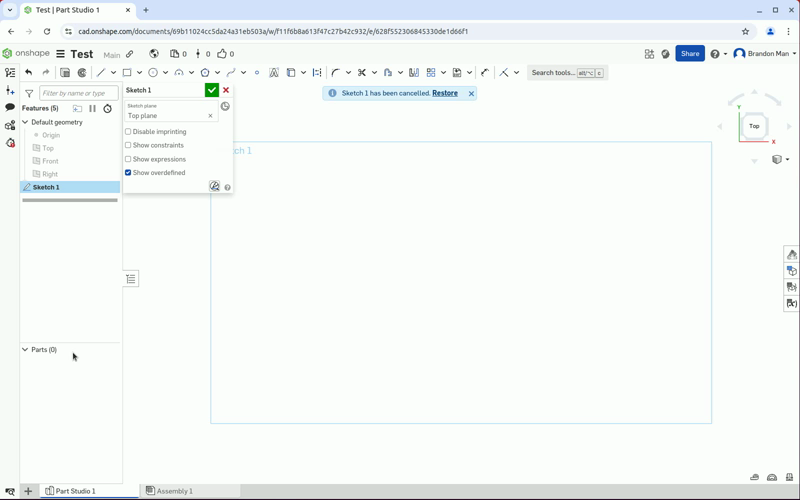
key_down(shift)
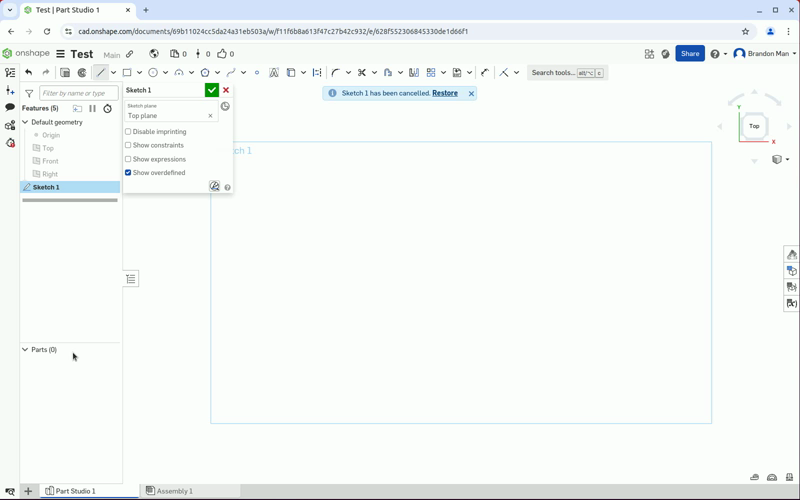
mouse_move(460, 282)
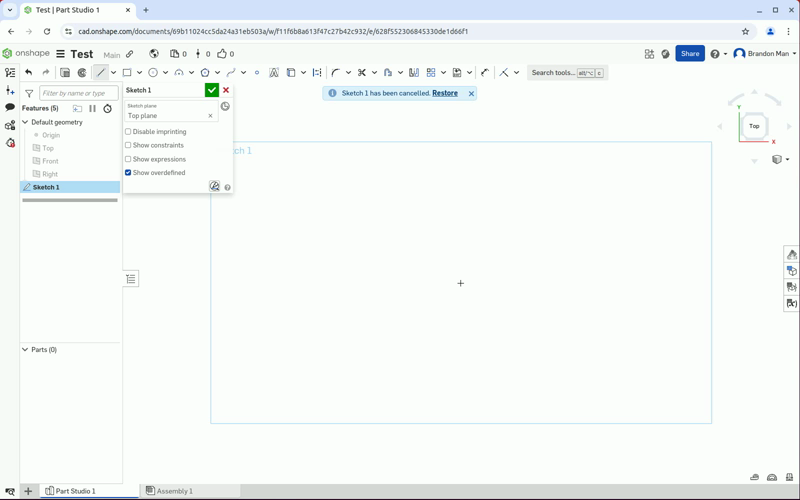
click(460, 282)
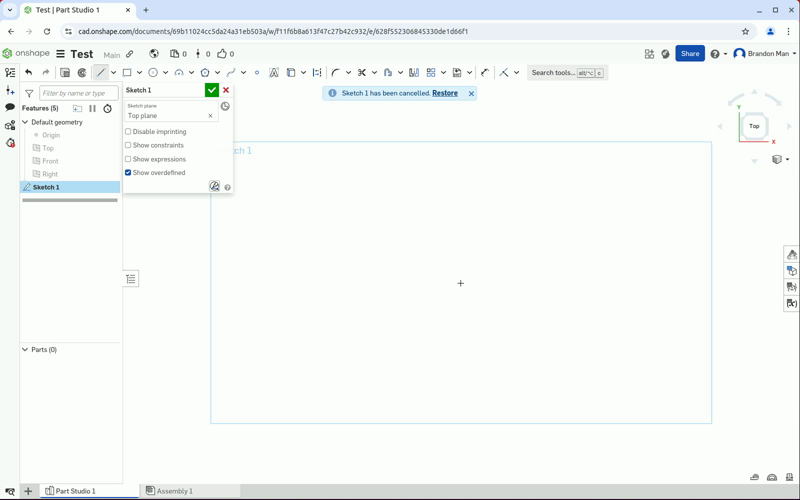
key_up(shift)
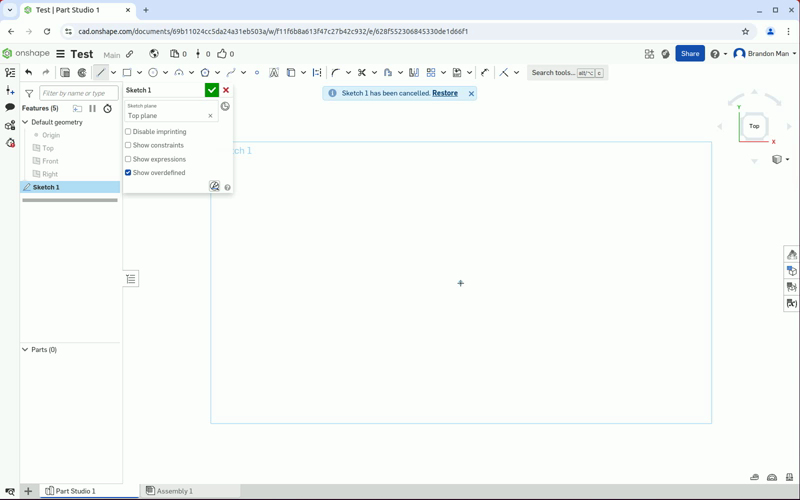
key_down(shift)
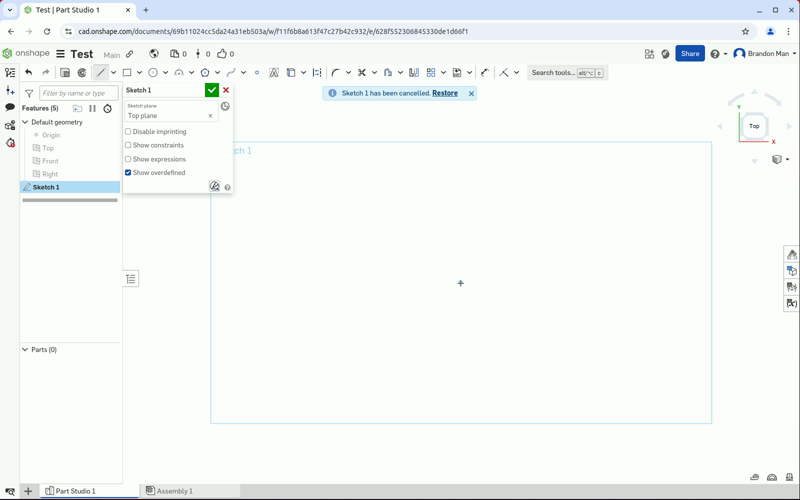
mouse_move(490, 282)
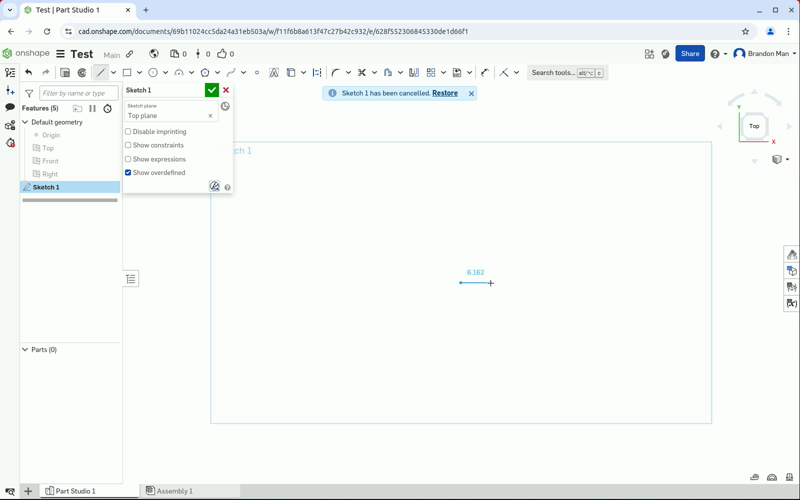
mouse_move(519, 282)
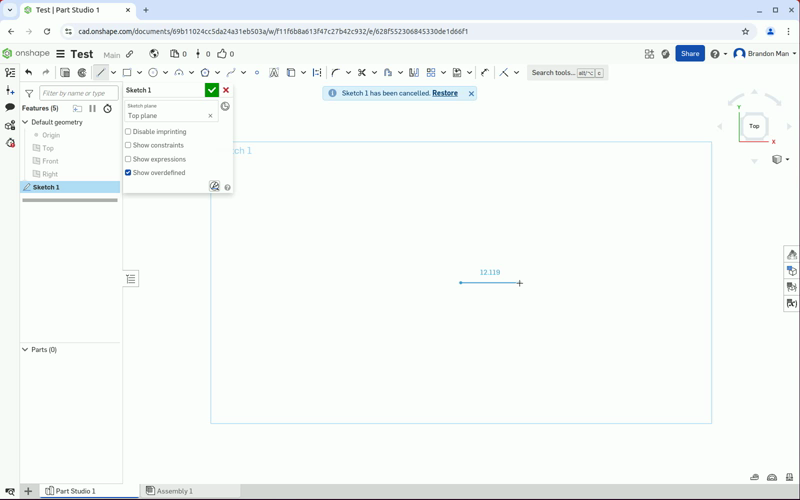
click(519, 282)
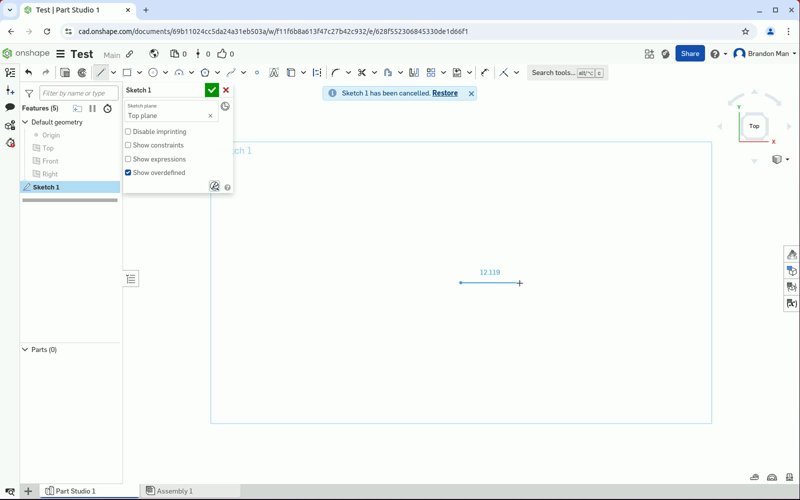
key_up(shift)
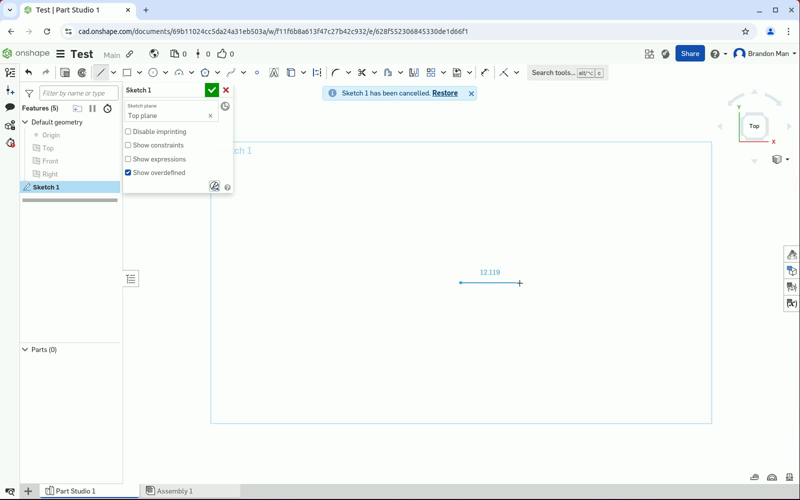
key_down(shift)
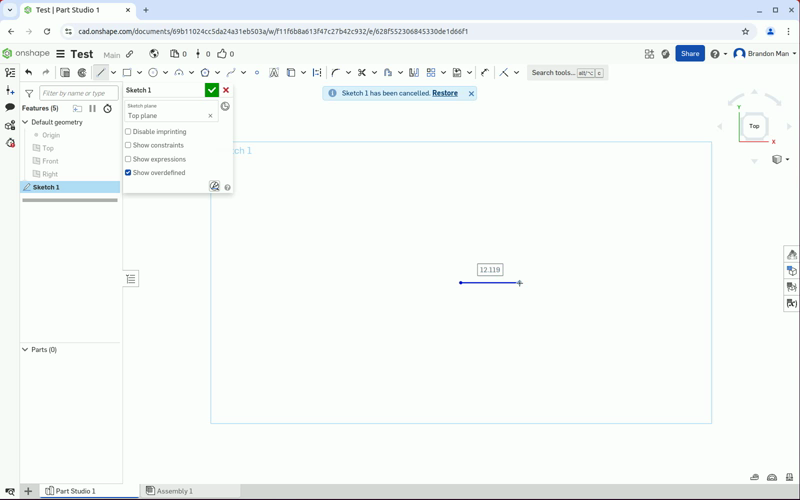
mouse_move(549, 282)
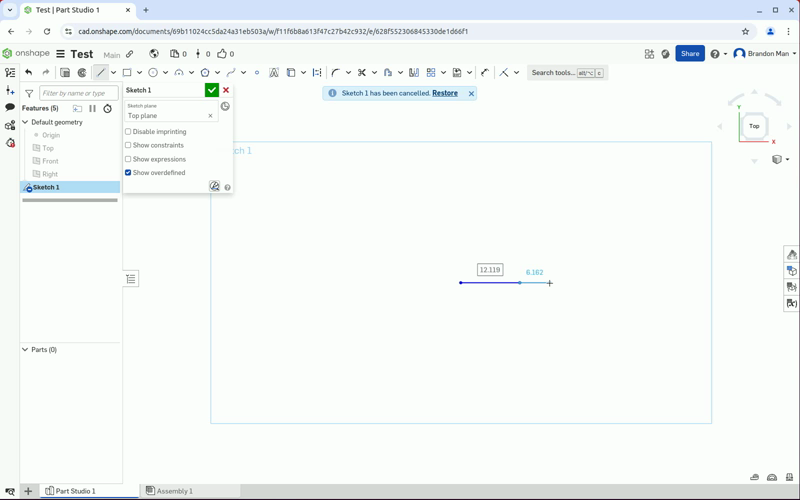
mouse_move(519, 223)
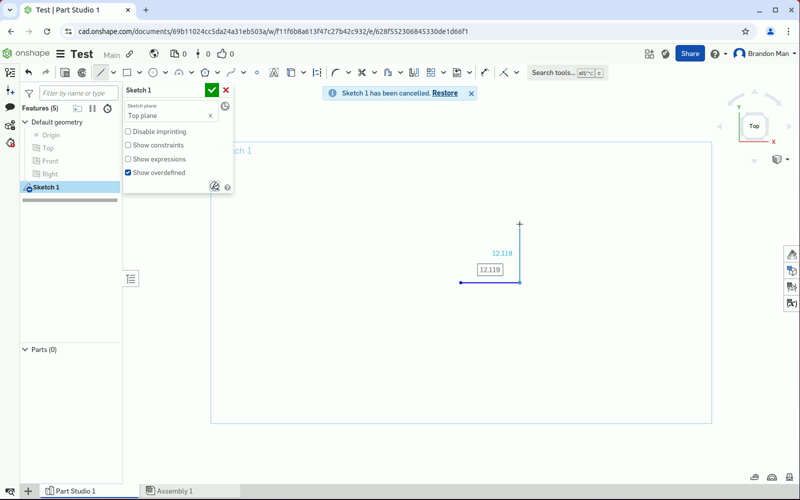
click(519, 223)
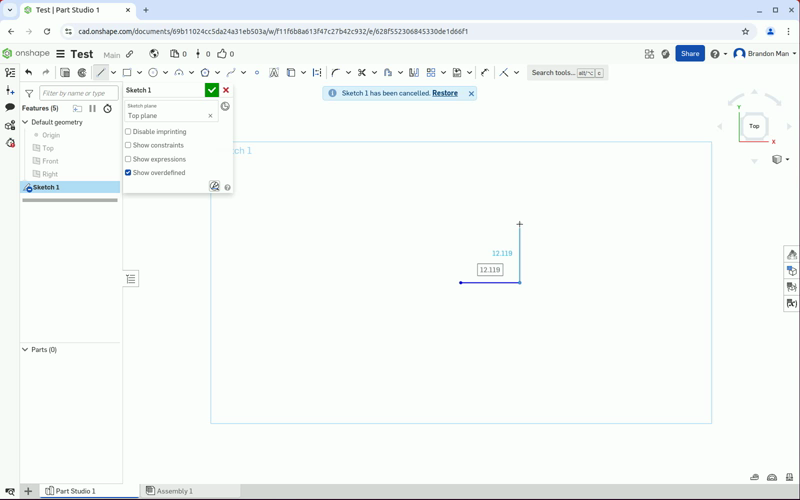
key_up(shift)
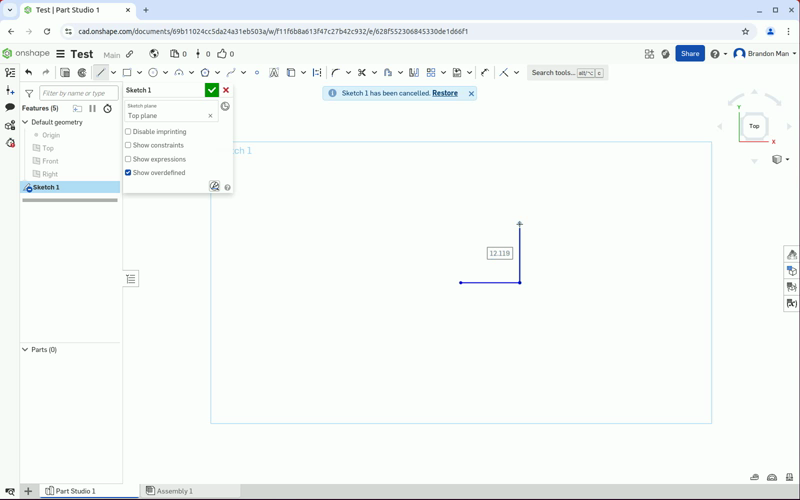
key_down(shift)
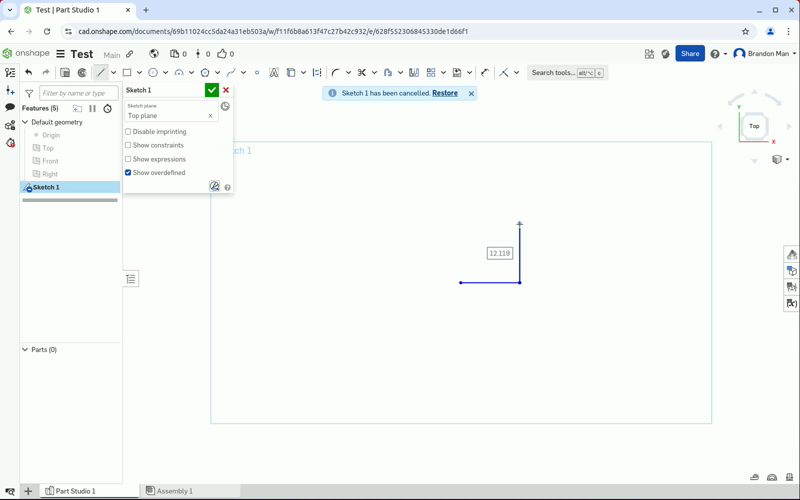
mouse_move(549, 223)
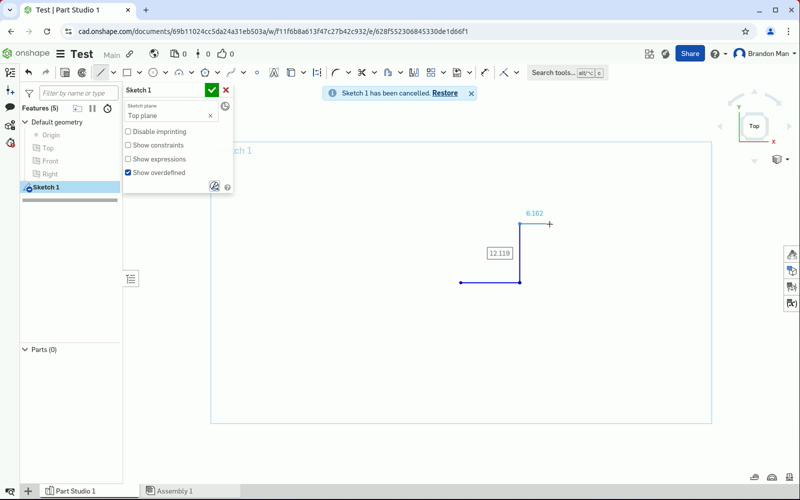
mouse_move(460, 223)
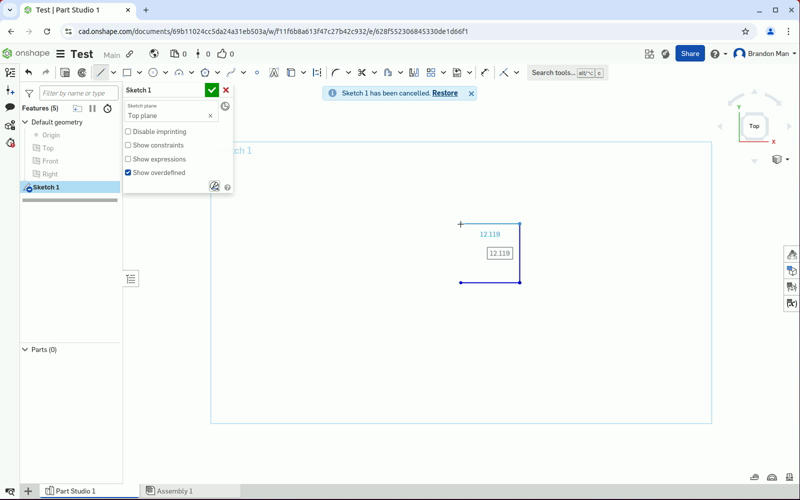
click(460, 223)
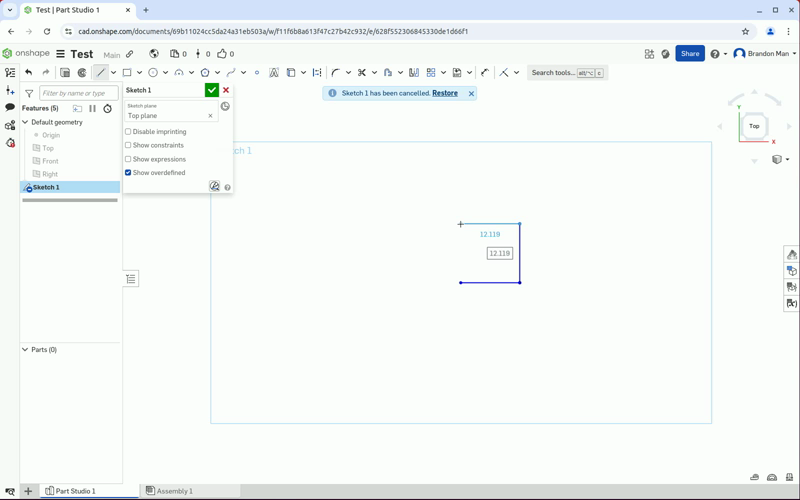
key_up(shift)
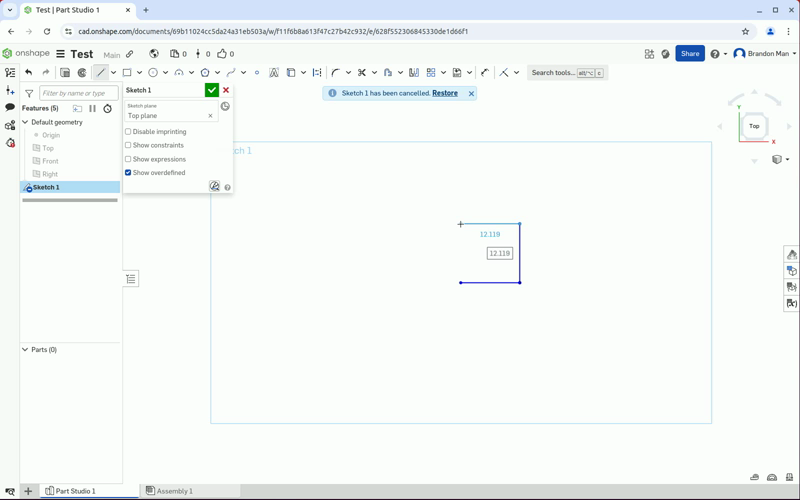
mouse_move(490, 223)
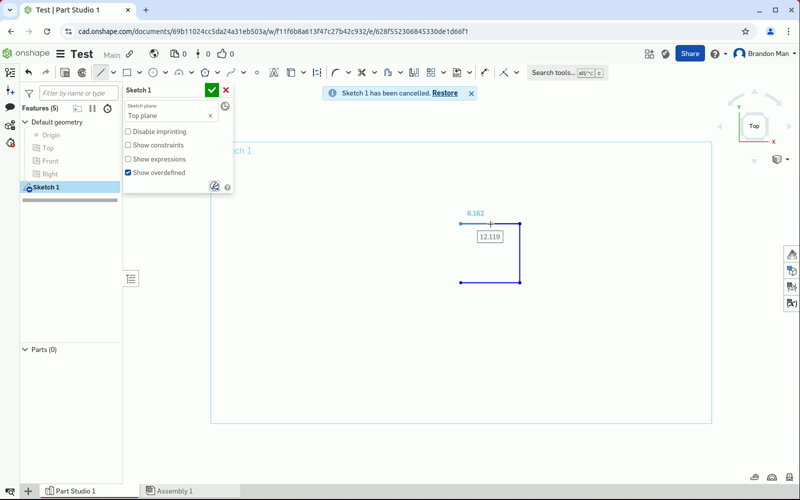
key_down(shift)
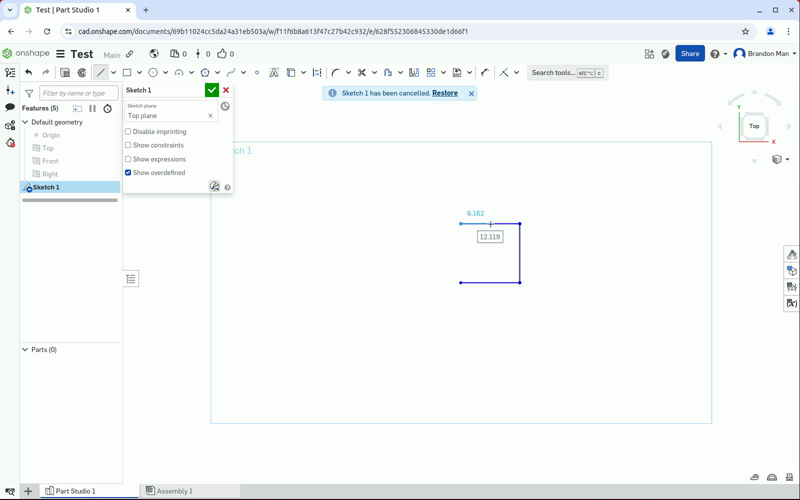
mouse_move(460, 282)
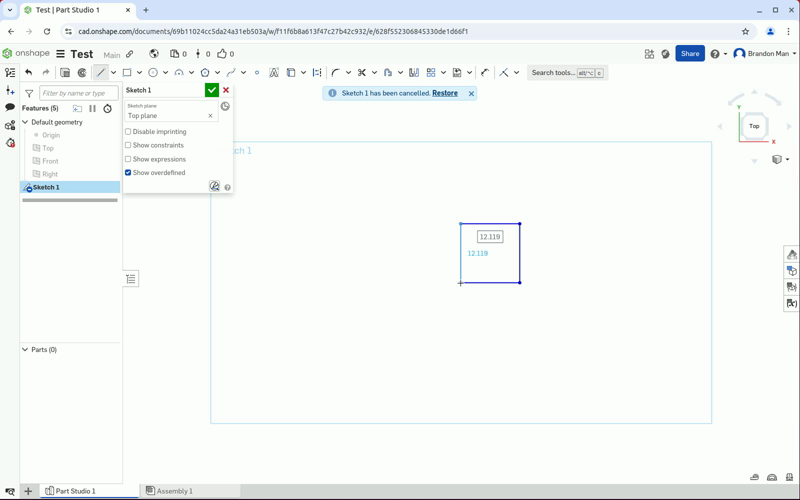
key_up(shift)
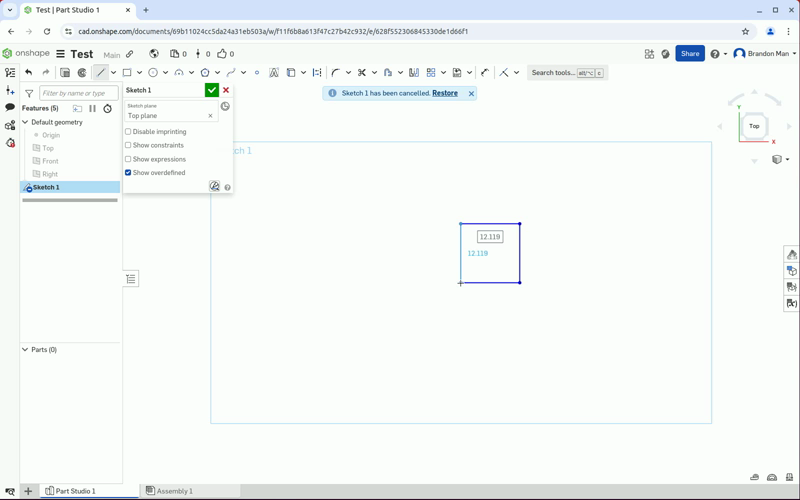
click(460, 282)
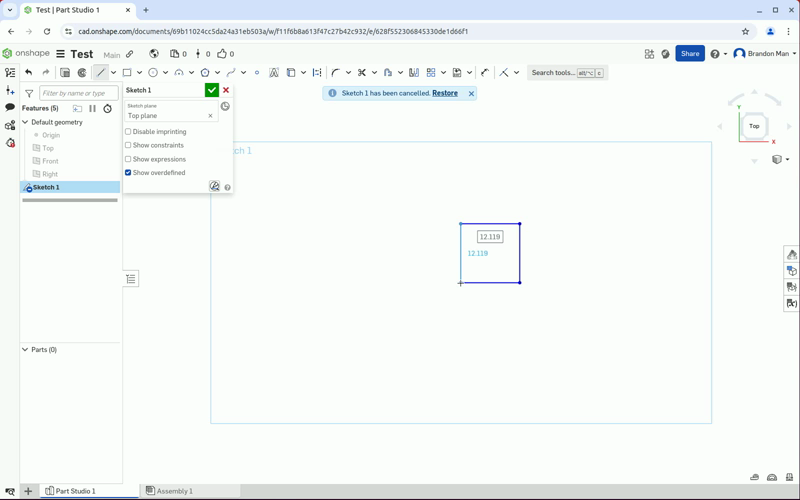
key(esc)
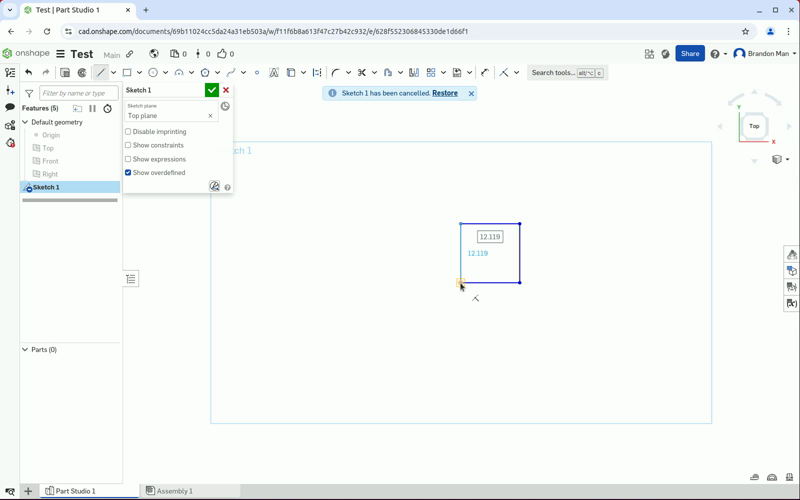
mouse_move(497, 257)
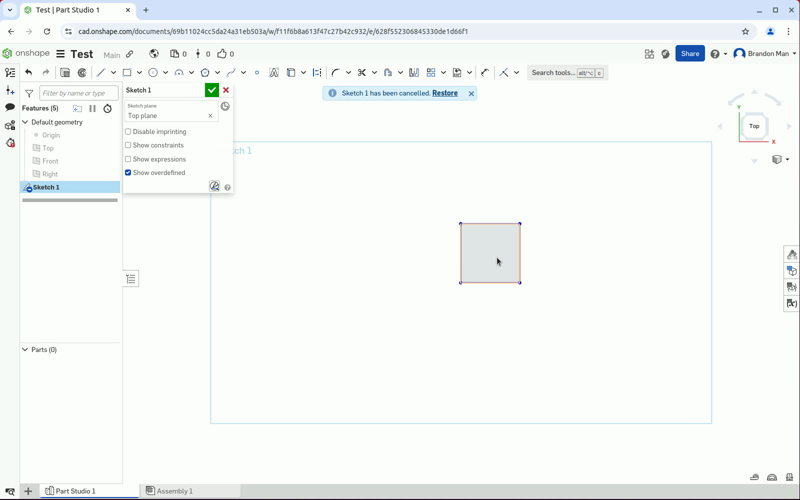
click(497, 257)
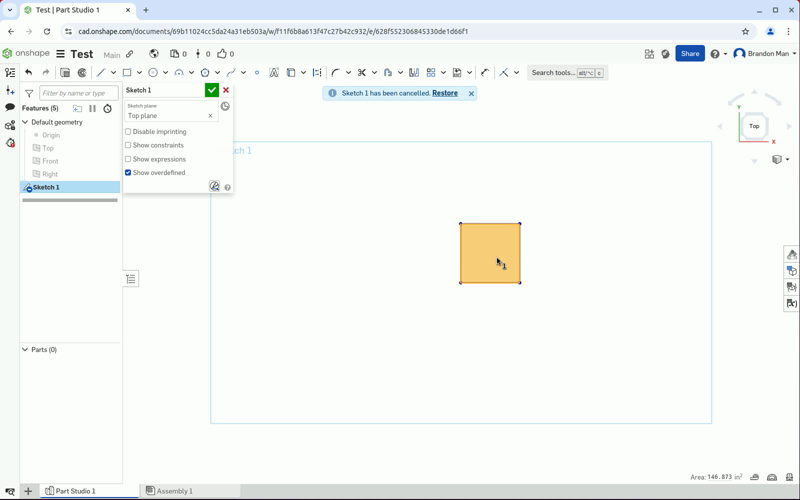
mouse_move(73, 352)
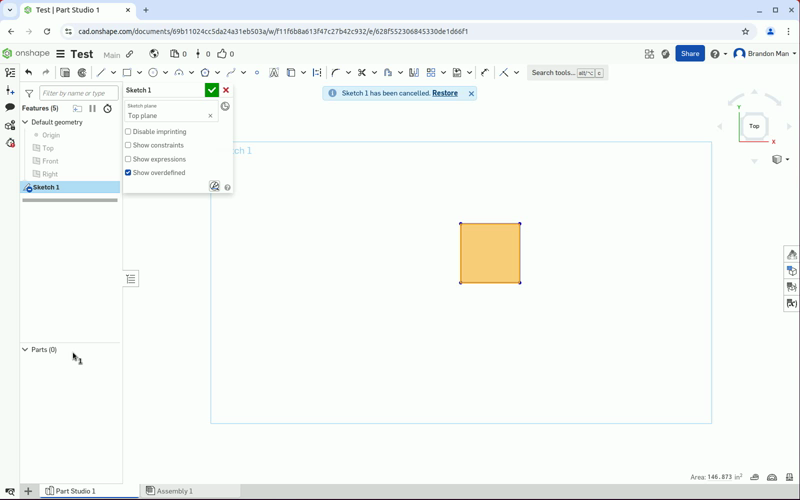
key(shift+y)
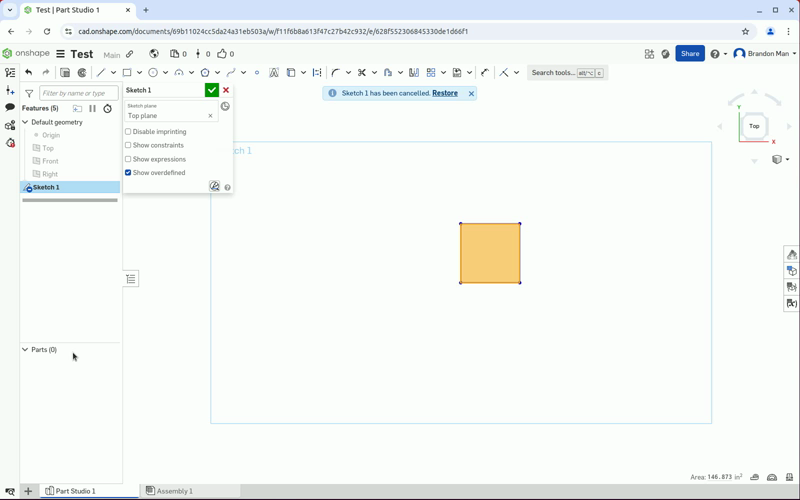
key(shift+e)
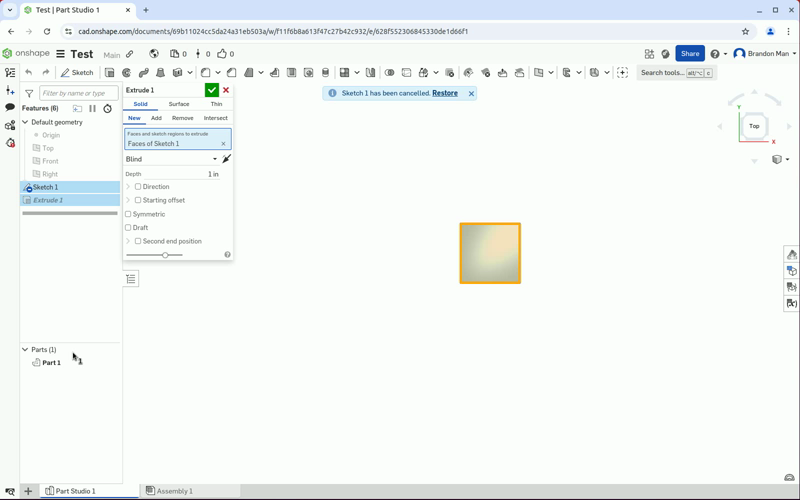
mouse_move(143, 106)
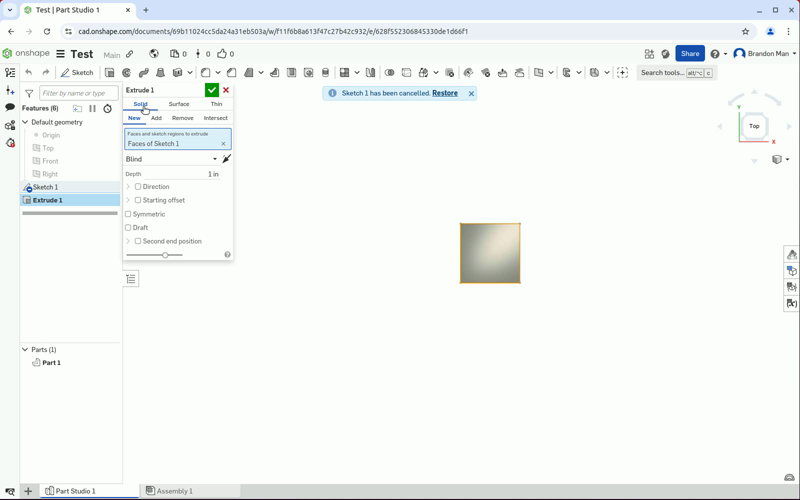
click(143, 106)
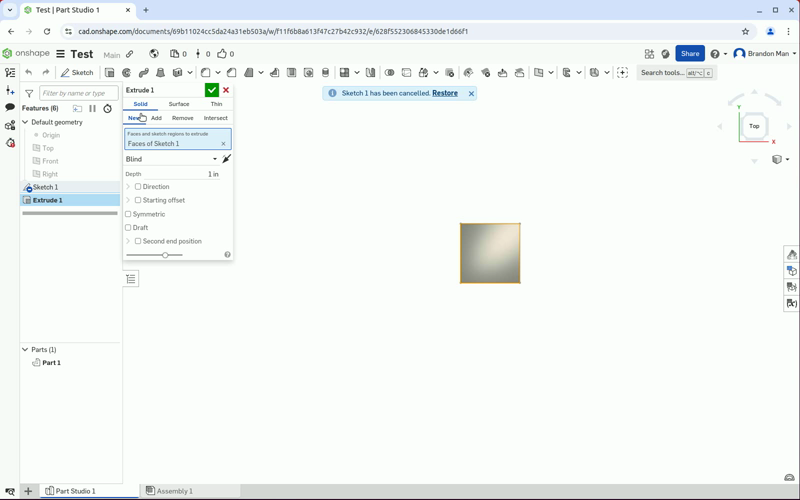
mouse_move(137, 120)
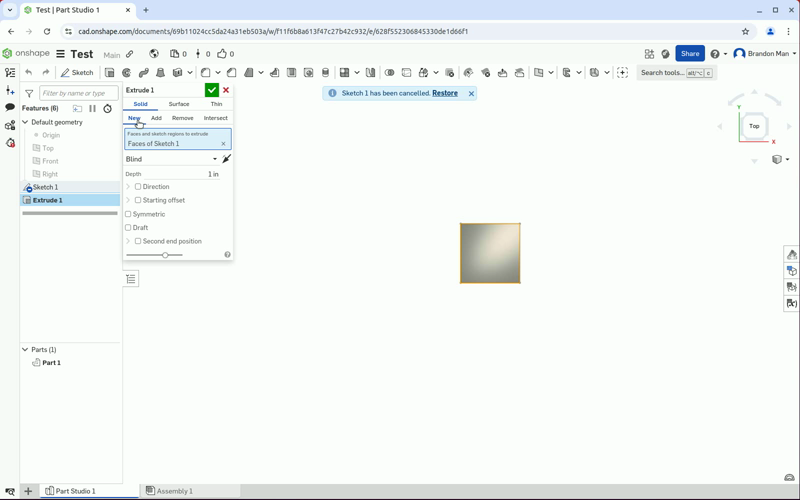
click(137, 120)
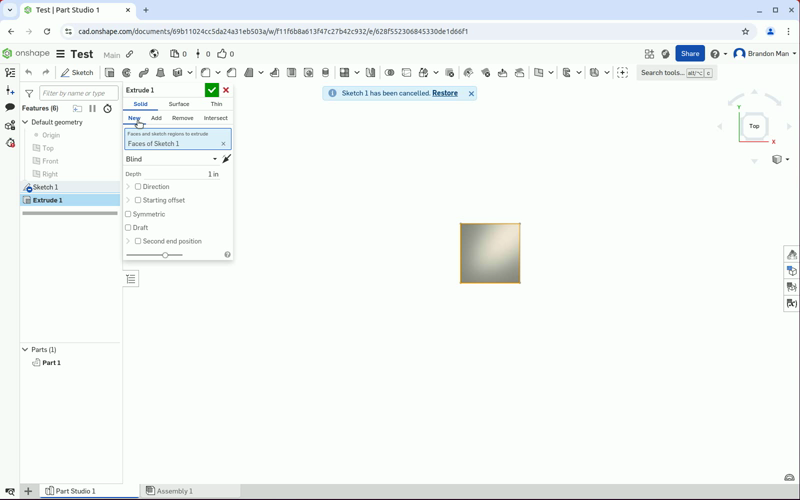
key(tab, 4)
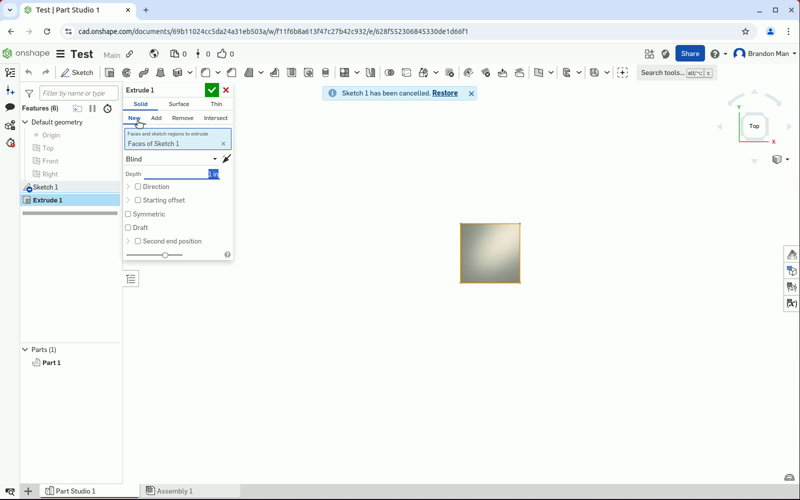
text(11.554)
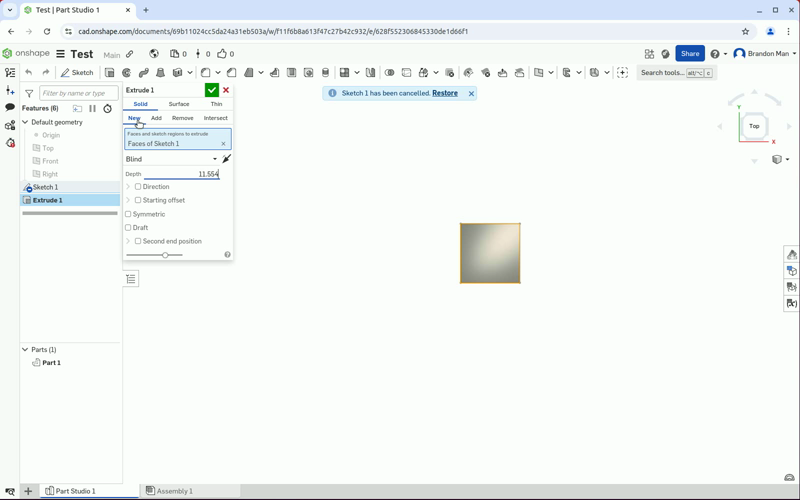
key(enter)
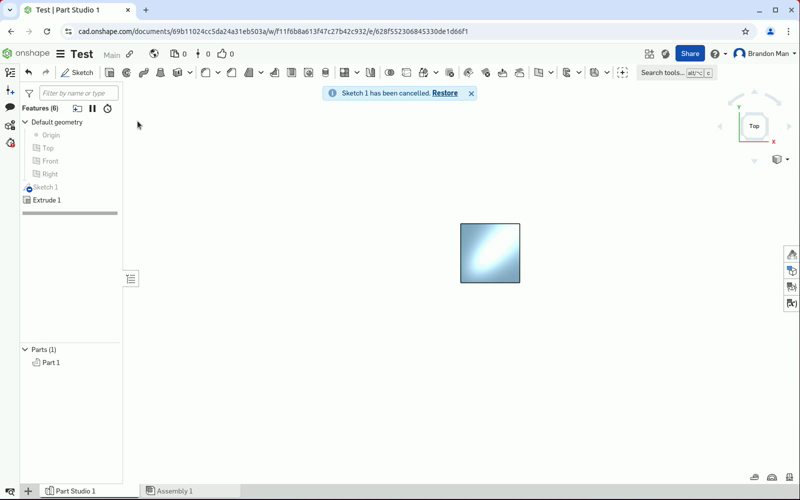
key(shift+h)
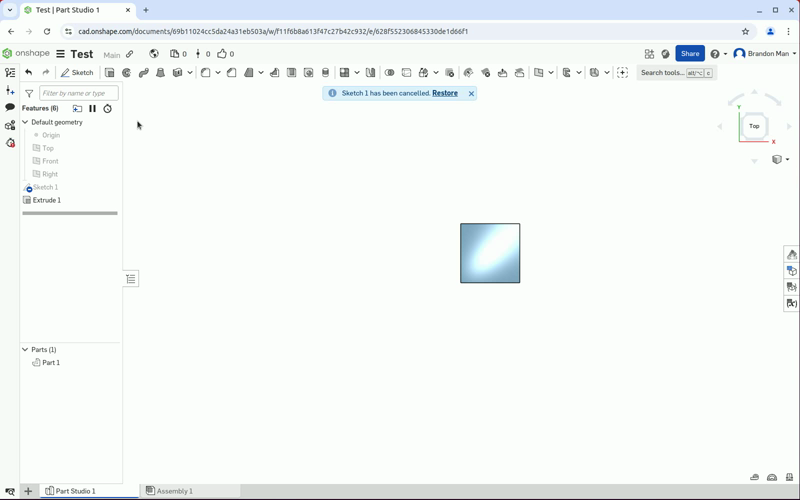
key(shift+h)
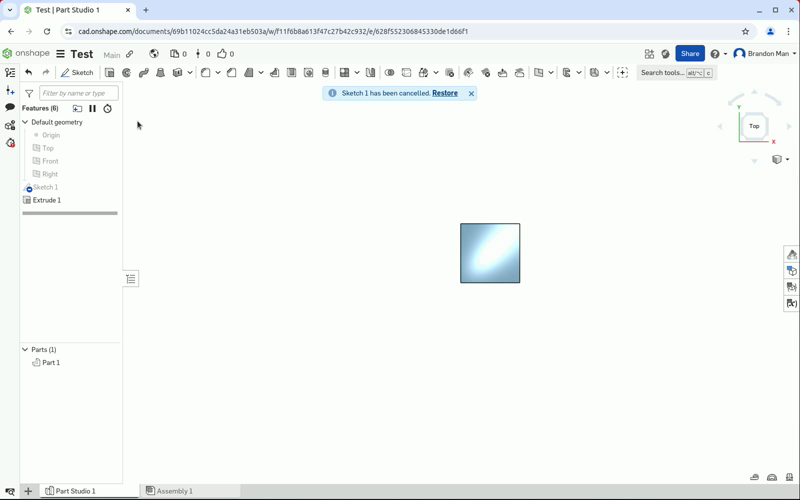
mouse_move(73, 189)
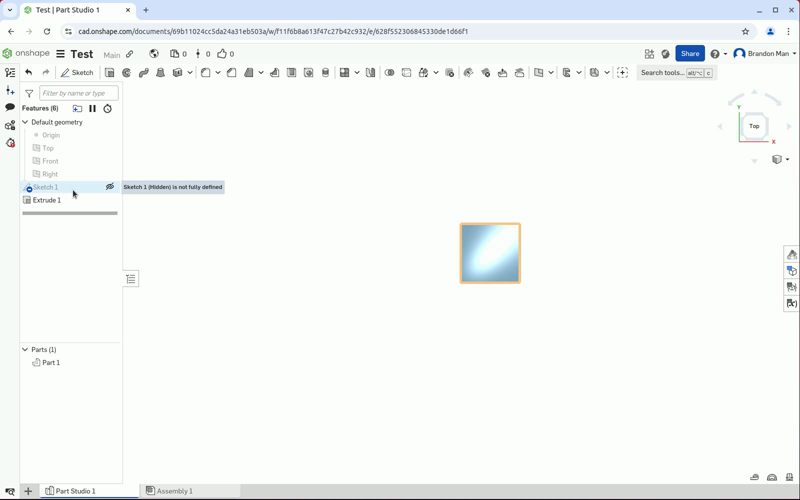
click(73, 189)
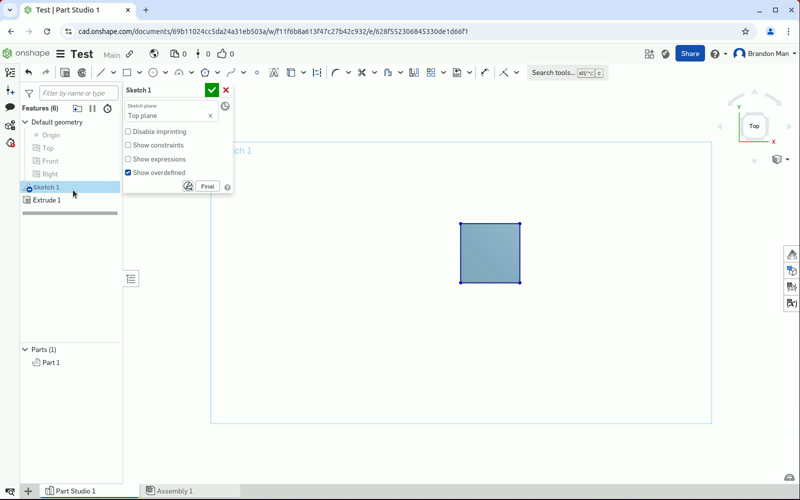
mouse_move(229, 92)
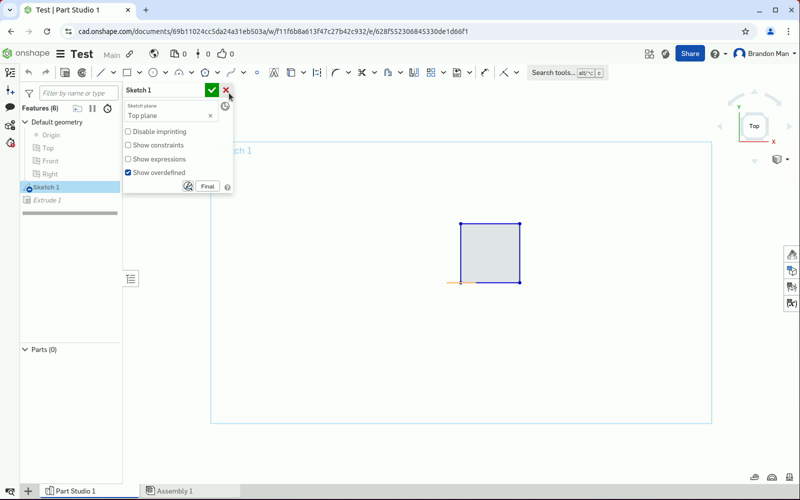
click(229, 92)
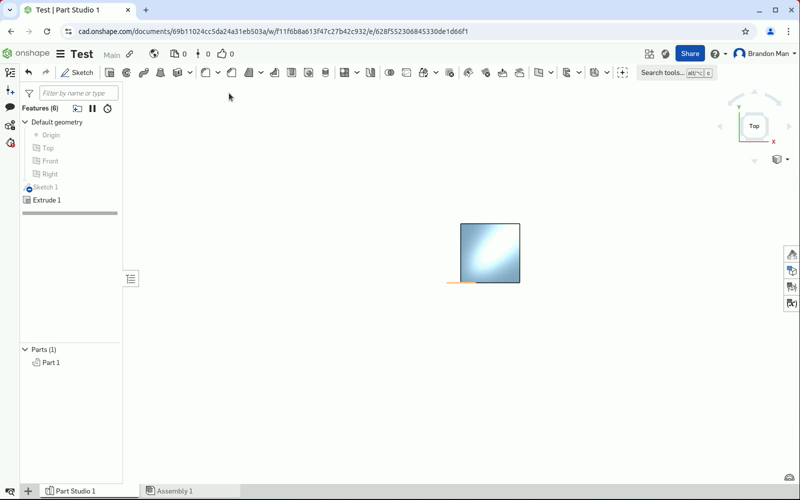
mouse_move(541, 75)
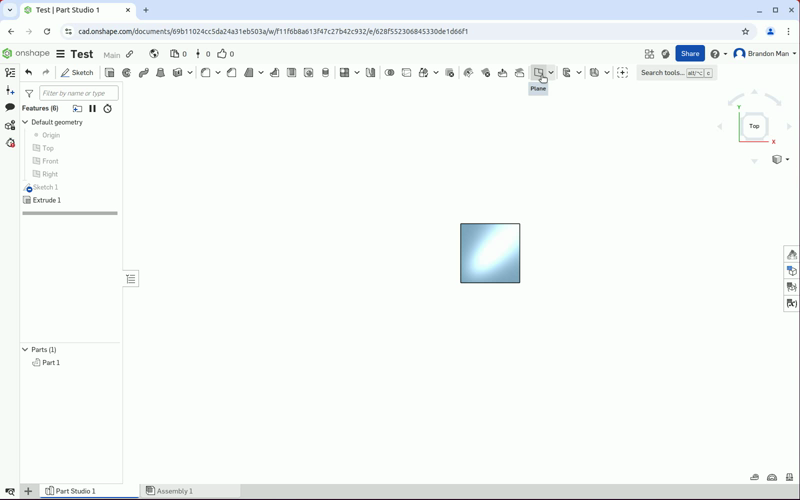
click(541, 75)
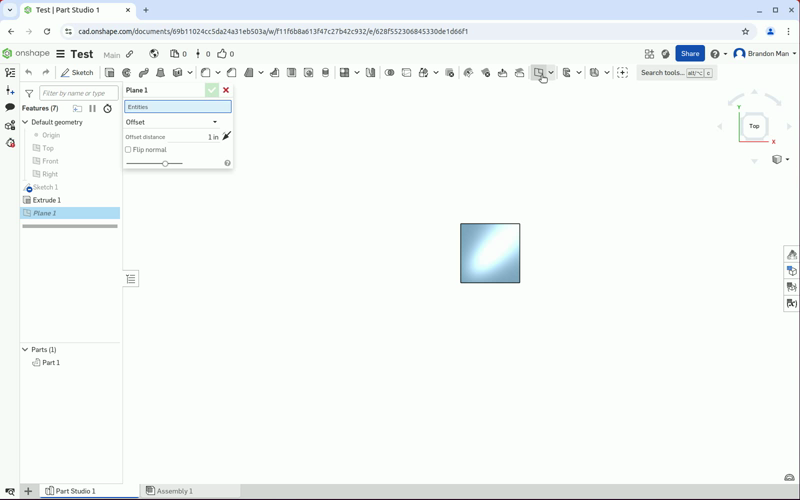
mouse_move(73, 150)
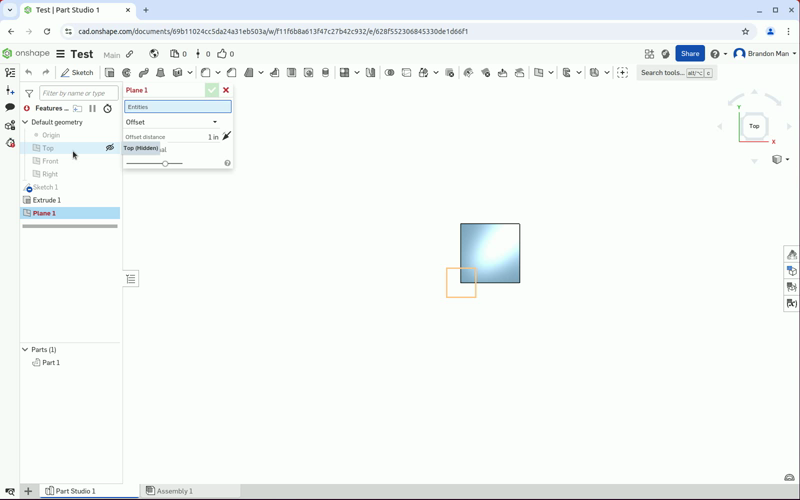
click(73, 150)
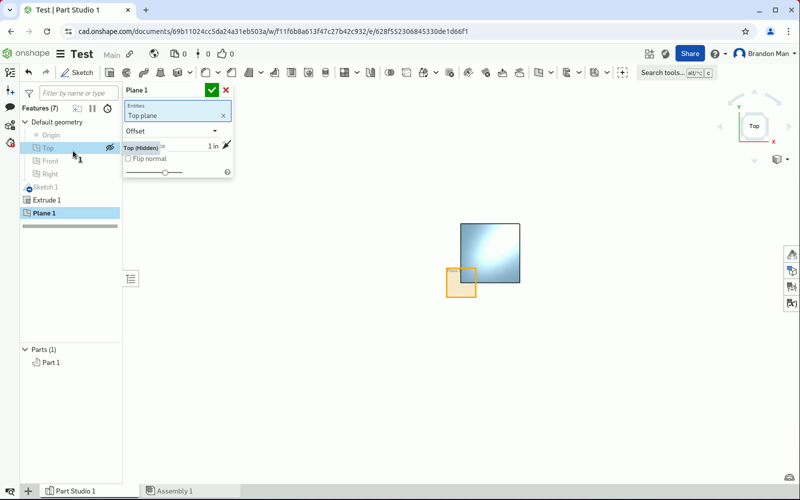
key(tab, 2)
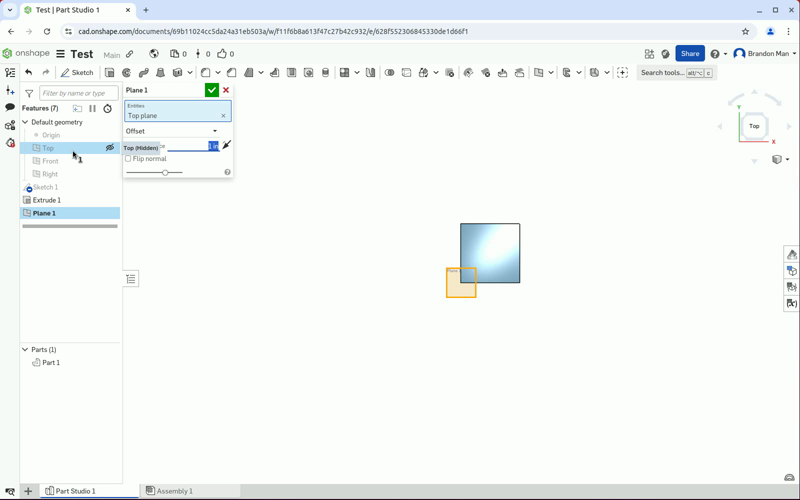
text(11.554)
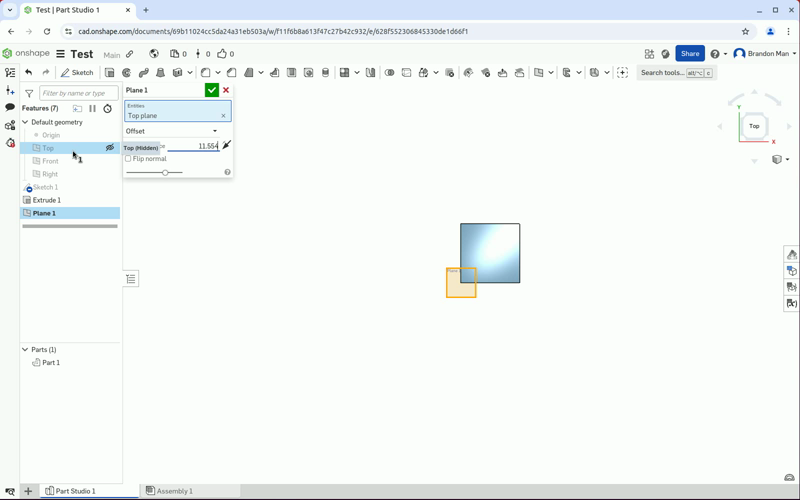
key(enter, 2)
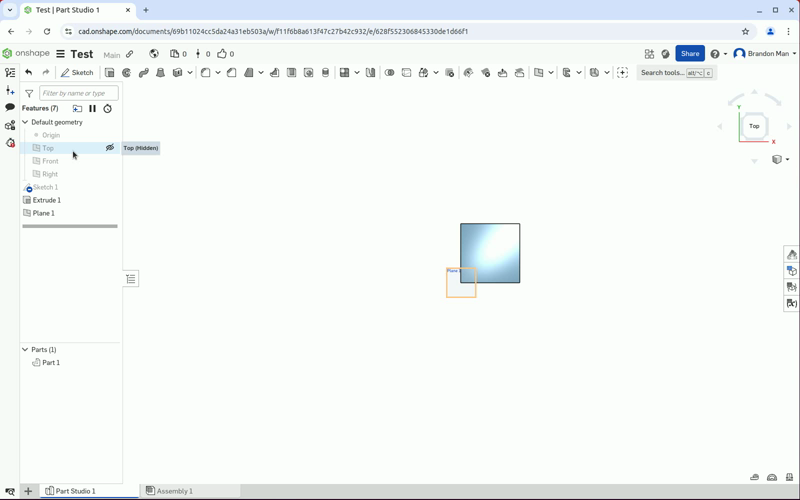
key(shift+s)
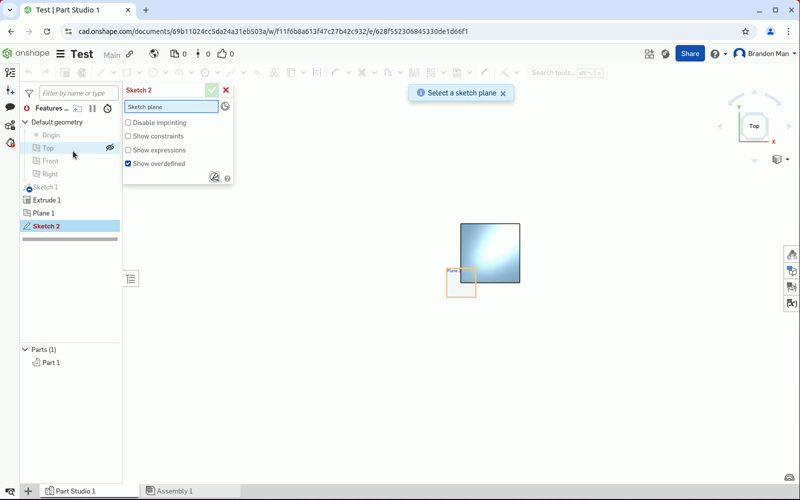
mouse_move(73, 215)
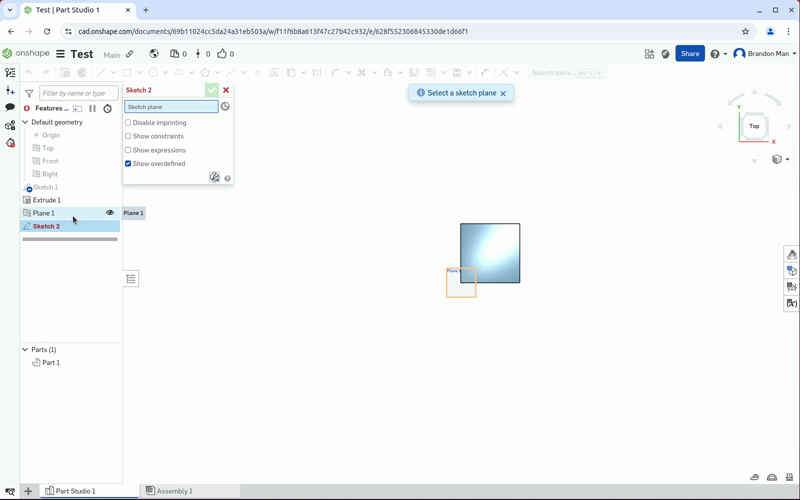
click(73, 215)
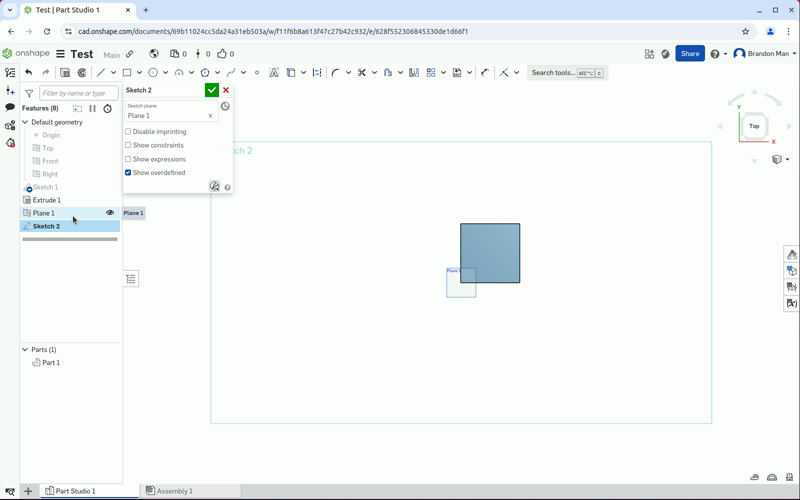
mouse_move(73, 352)
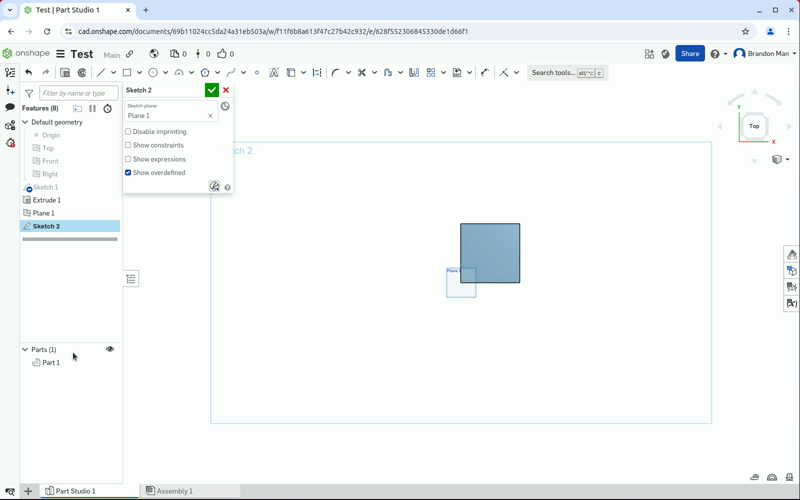
key(y)
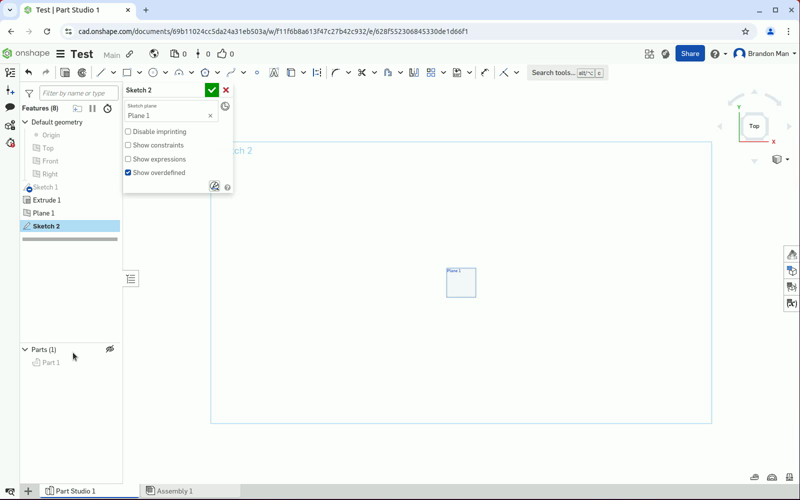
key(l)
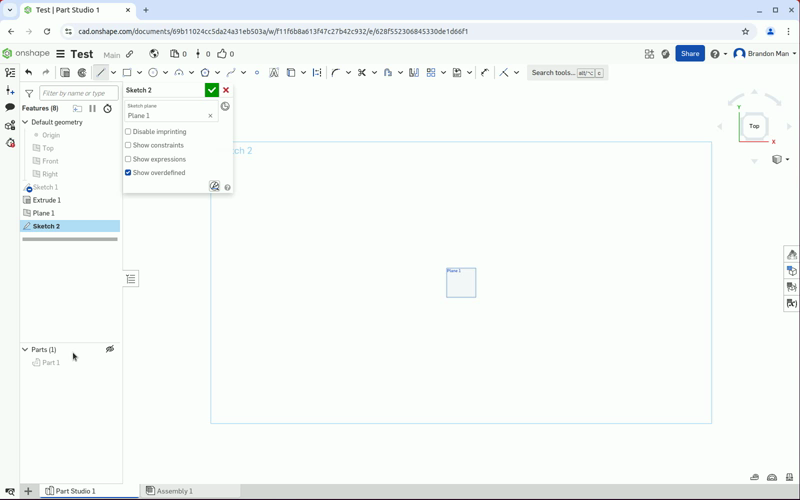
key_down(shift)
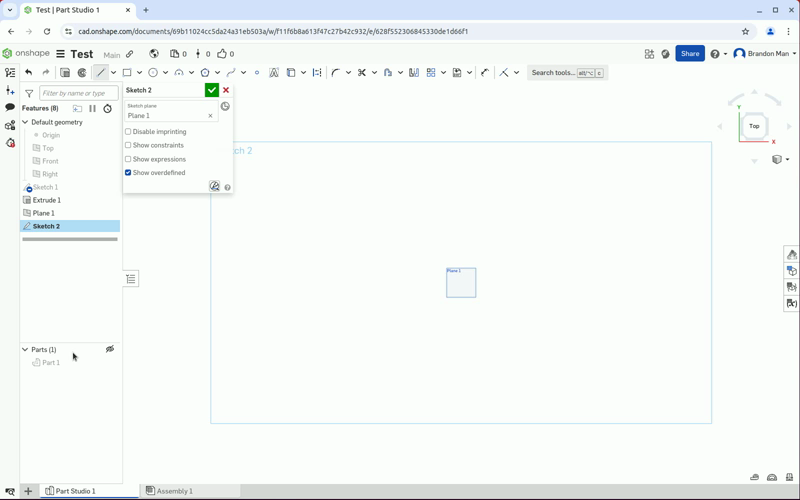
mouse_move(447, 239)
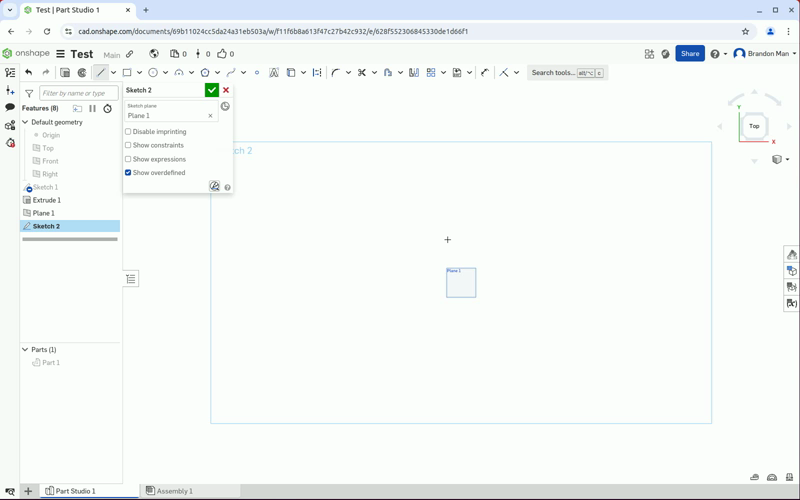
click(447, 239)
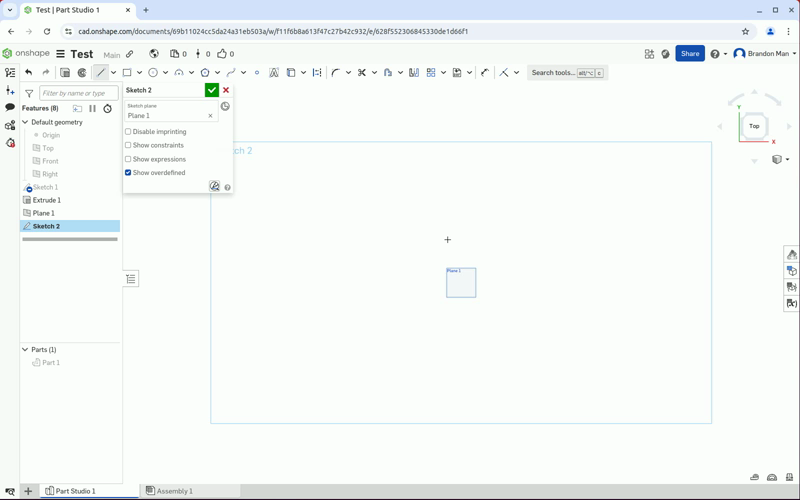
key_up(shift)
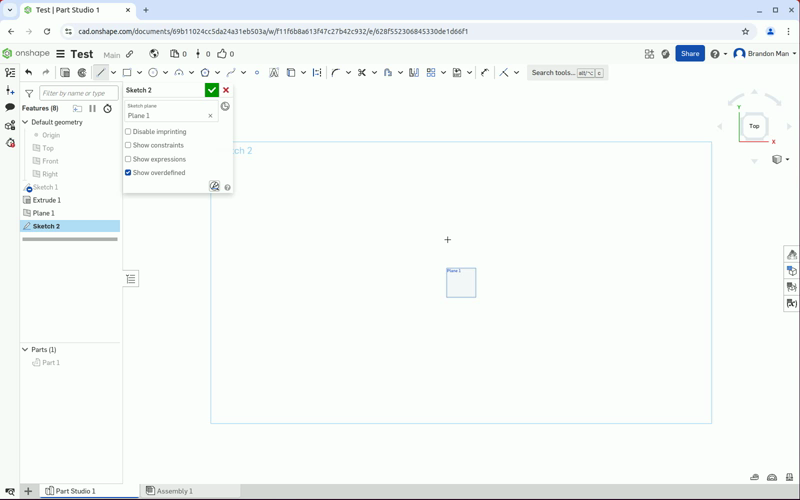
key_down(shift)
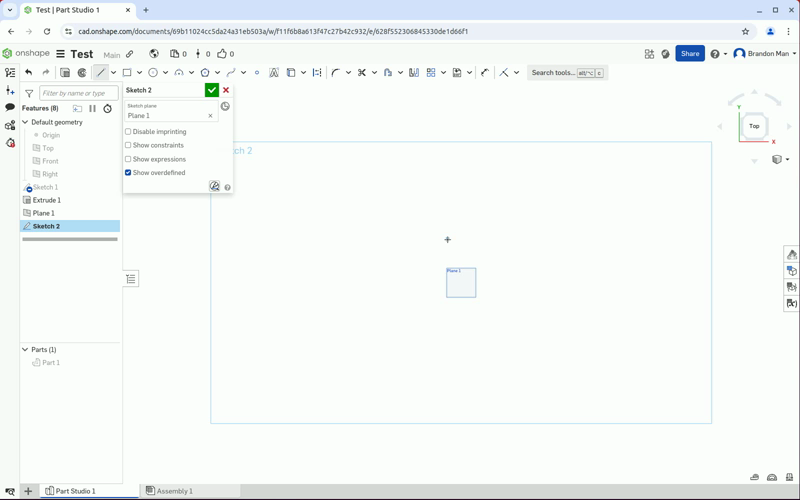
mouse_move(477, 239)
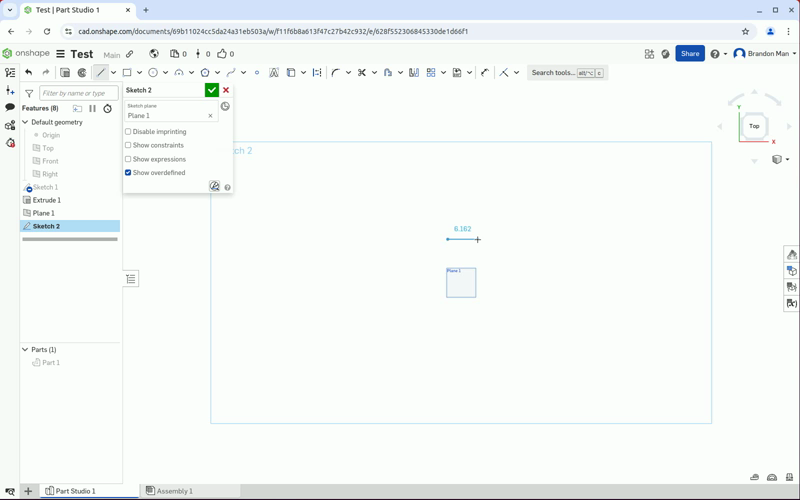
mouse_move(461, 239)
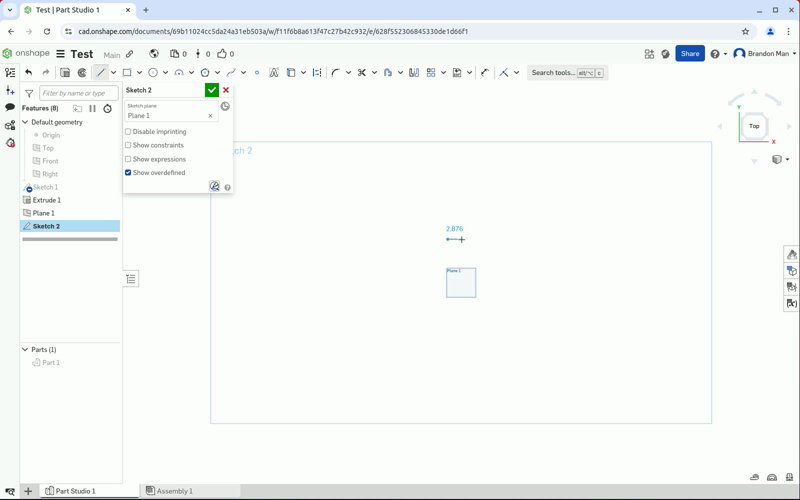
click(461, 239)
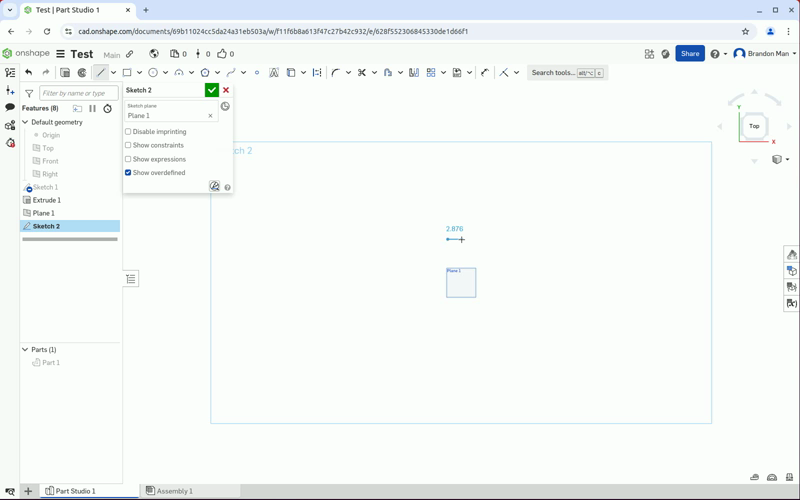
key_up(shift)
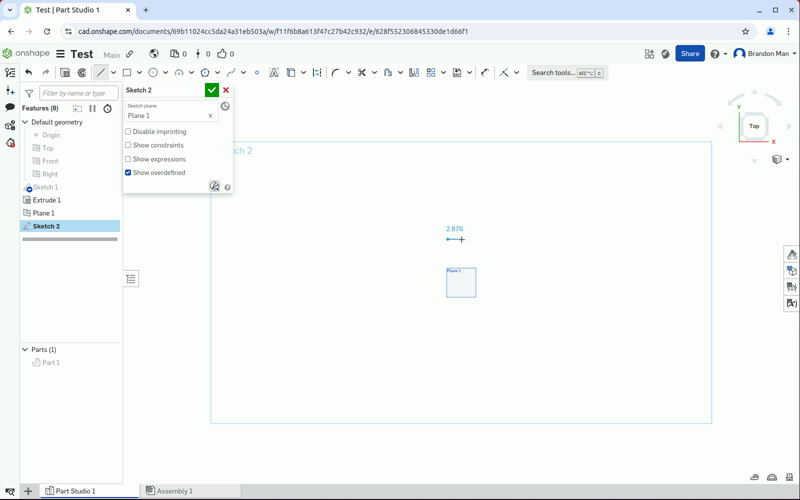
key_down(shift)
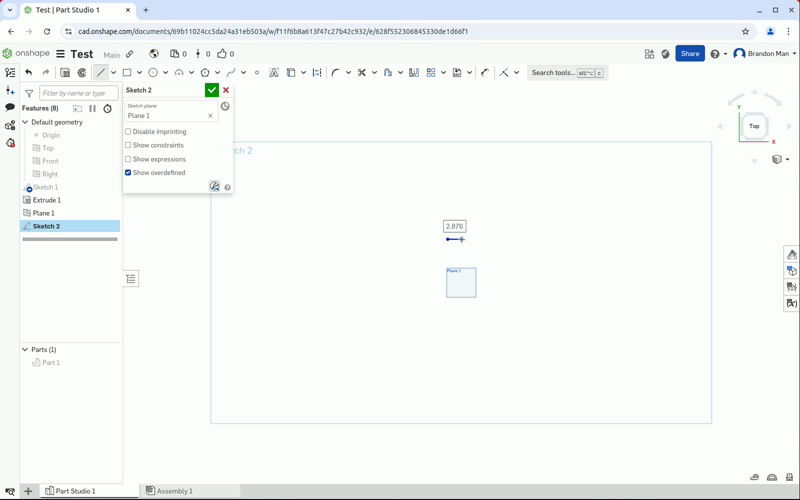
mouse_move(491, 239)
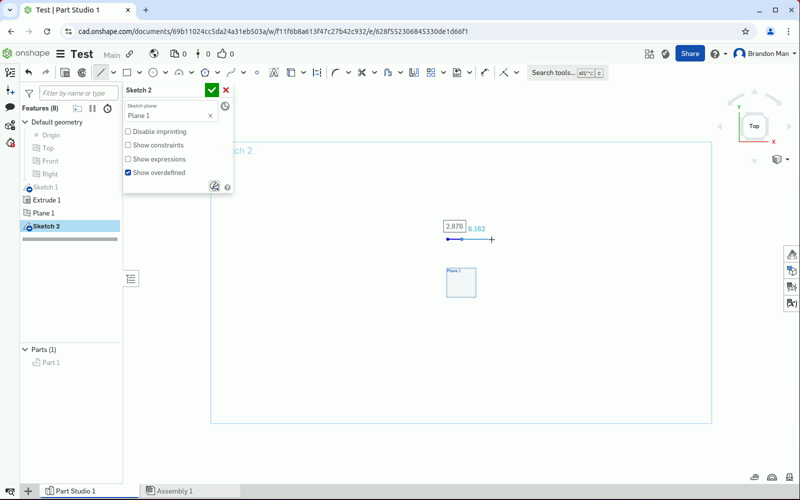
mouse_move(461, 227)
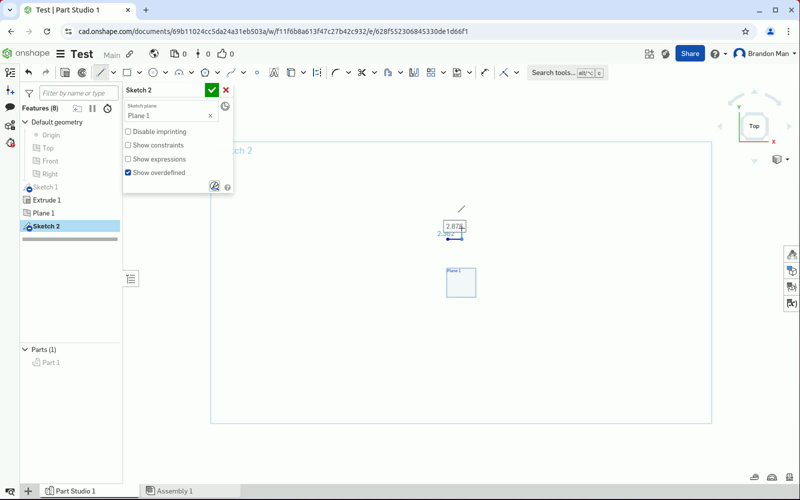
click(461, 227)
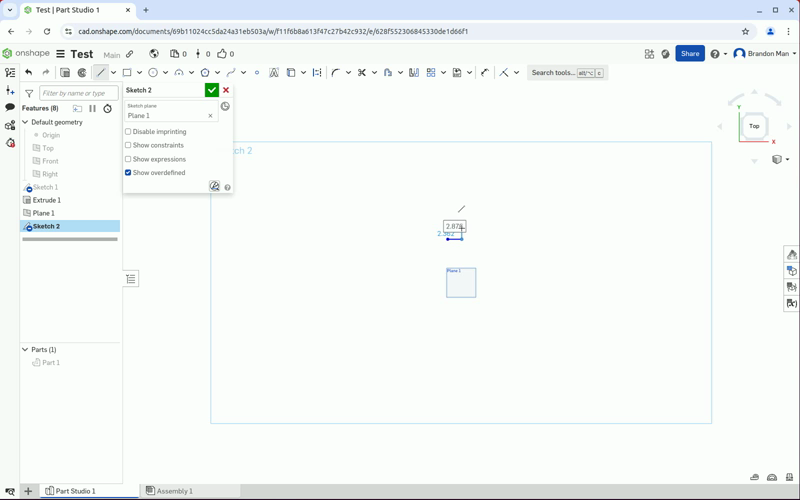
key_up(shift)
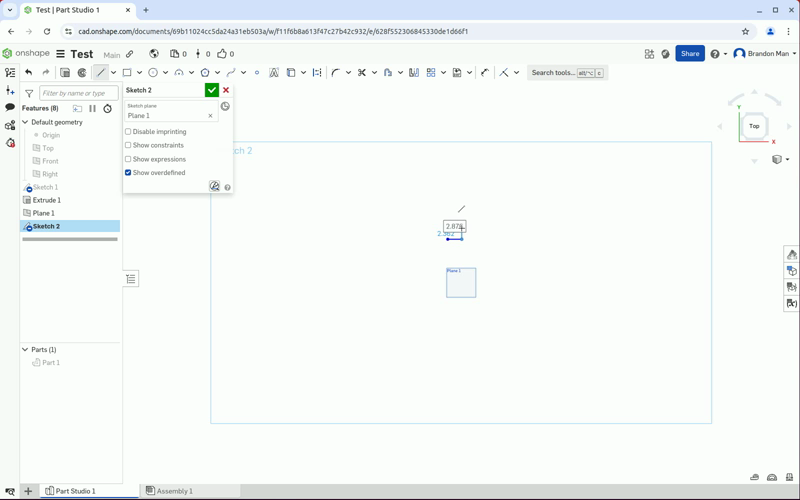
key_down(shift)
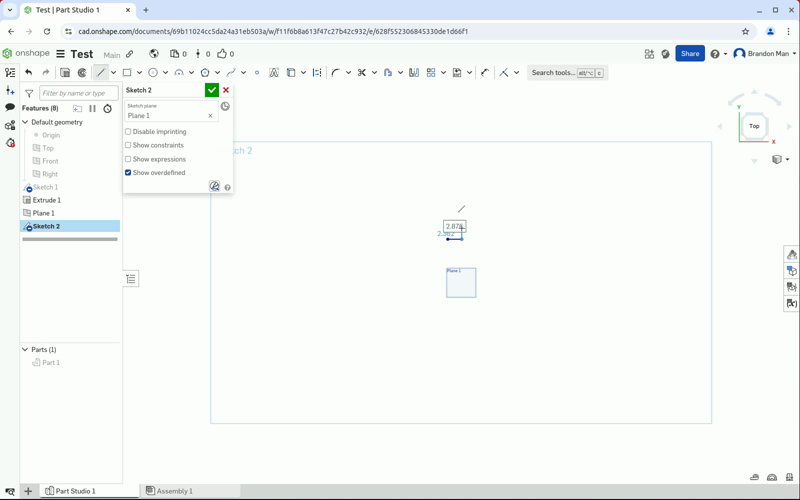
mouse_move(491, 227)
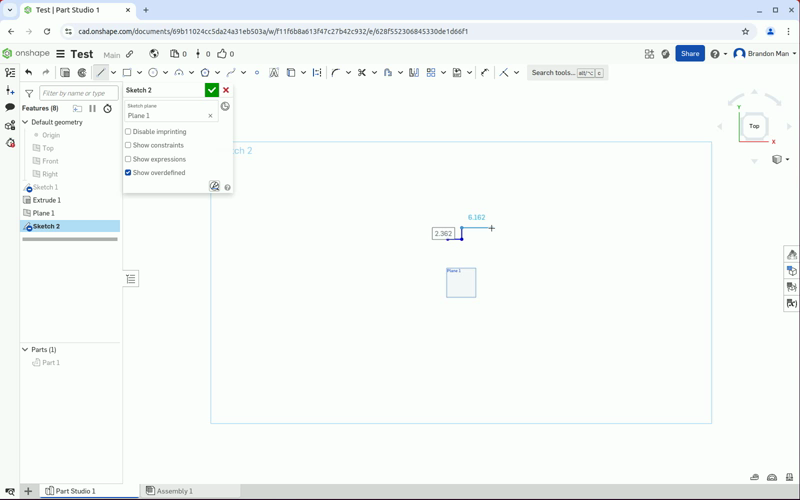
mouse_move(447, 227)
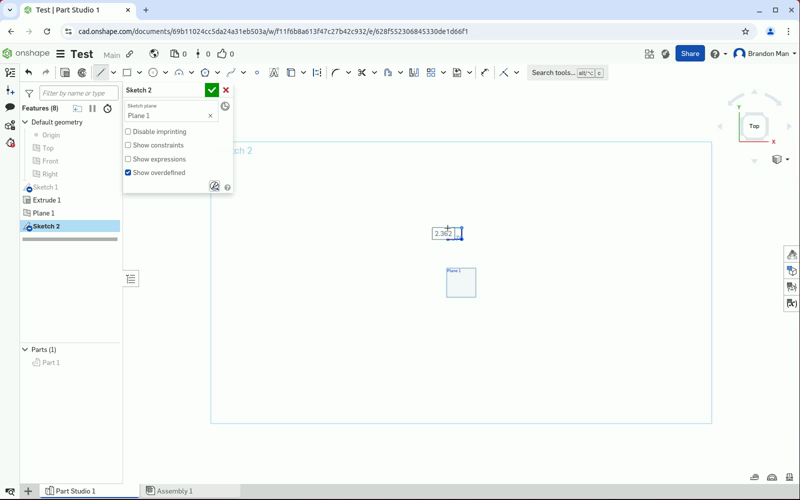
click(447, 227)
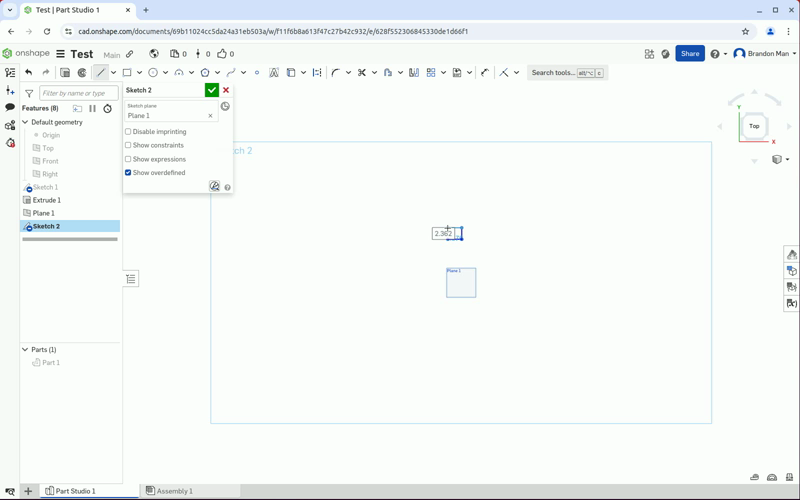
key_up(shift)
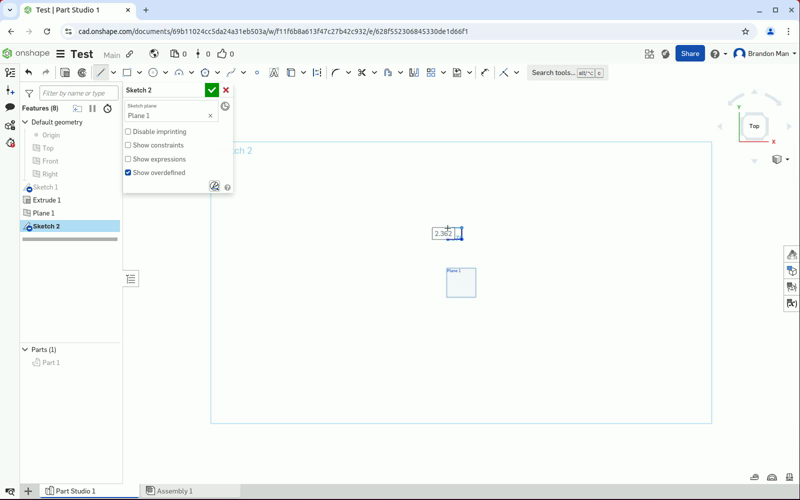
mouse_move(477, 227)
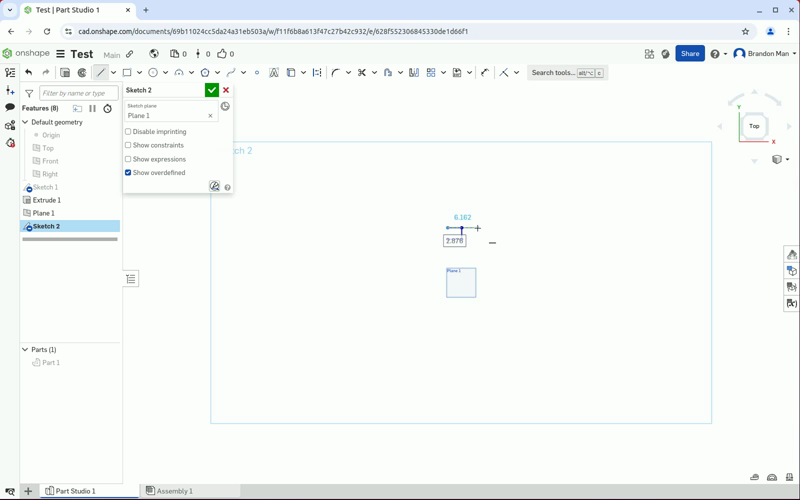
key_down(shift)
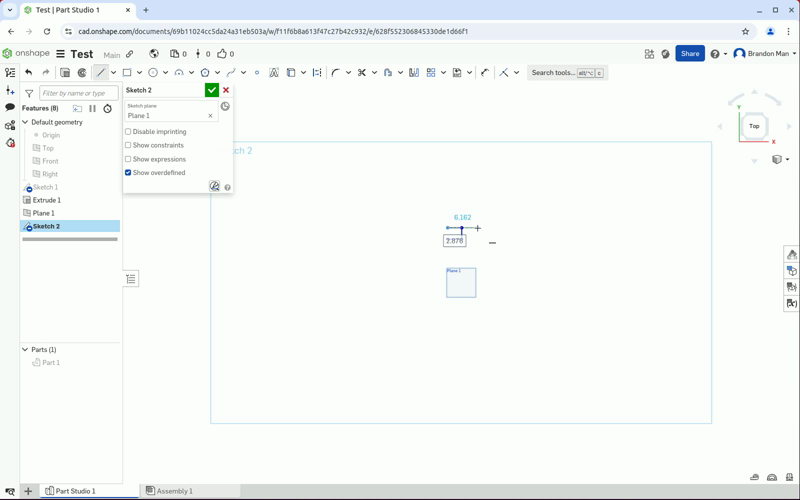
mouse_move(447, 239)
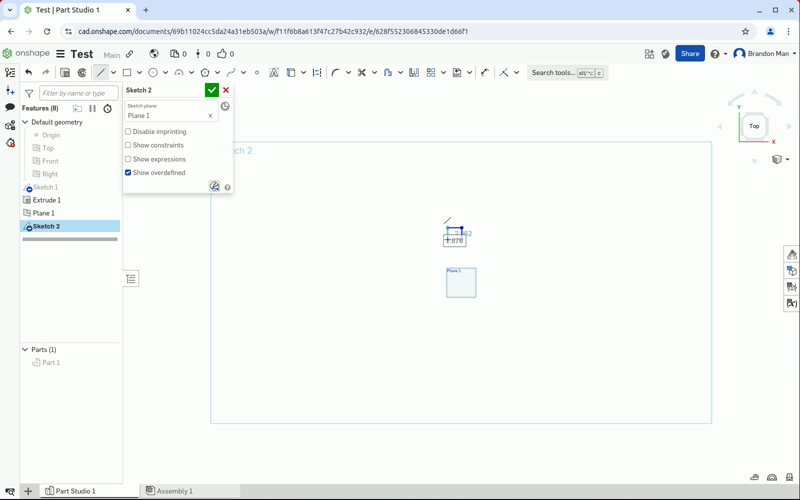
key_up(shift)
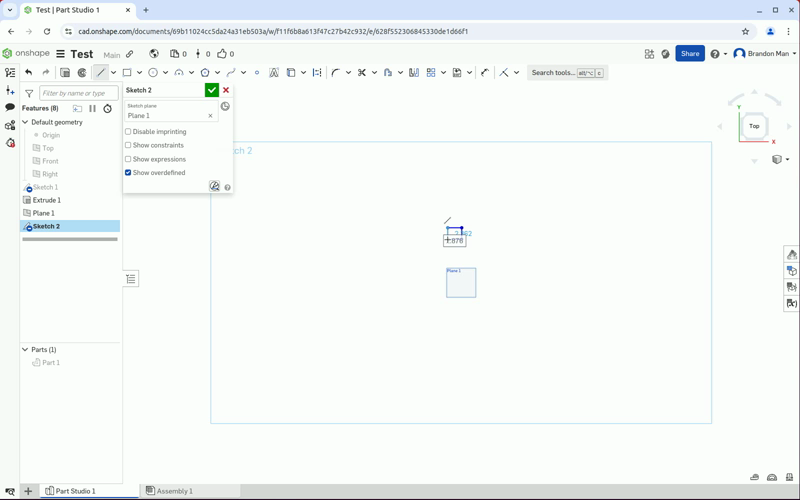
click(447, 239)
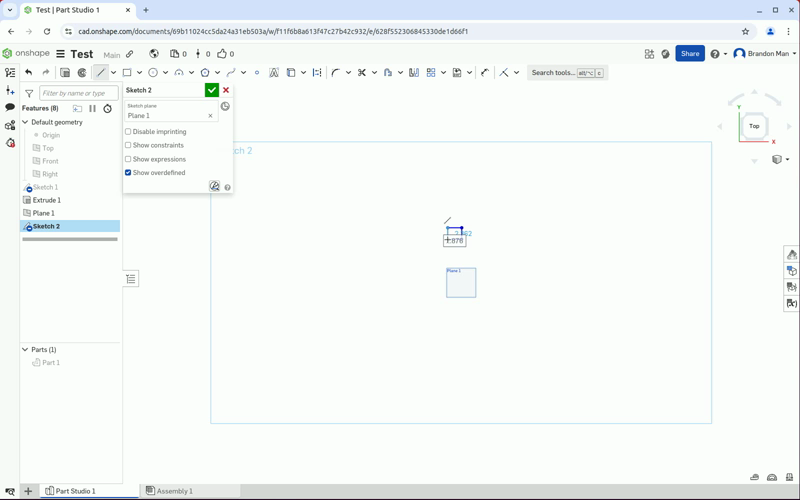
key(esc)
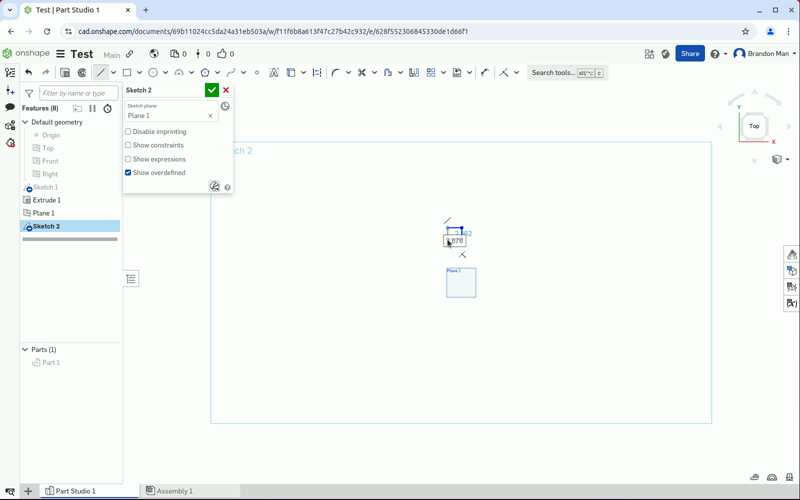
mouse_move(461, 230)
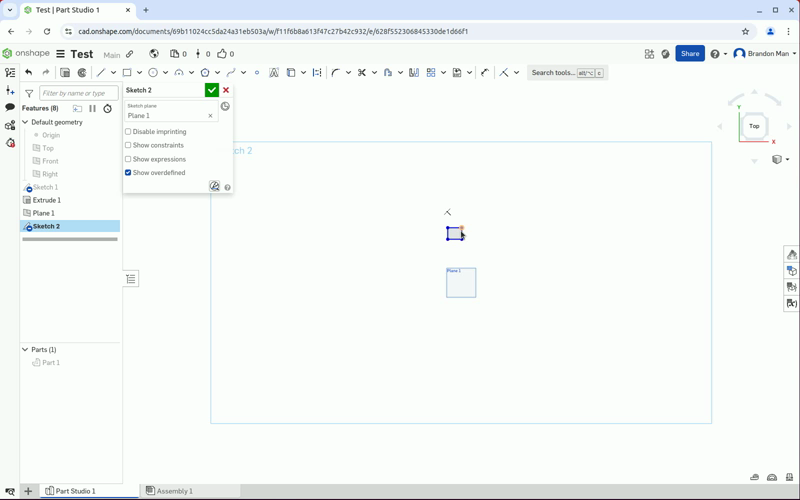
scroll(6)
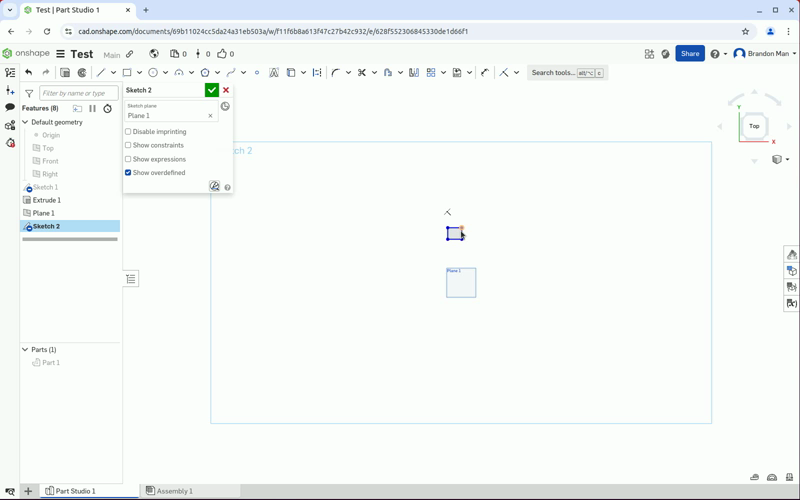
scroll(6)
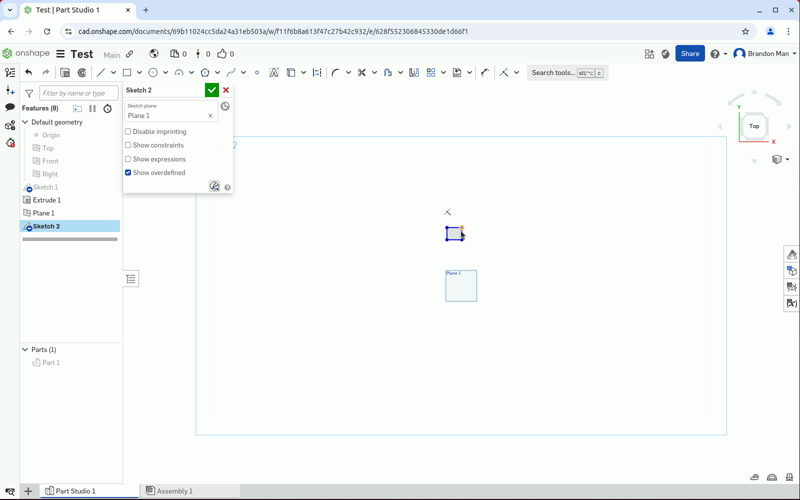
scroll(6)
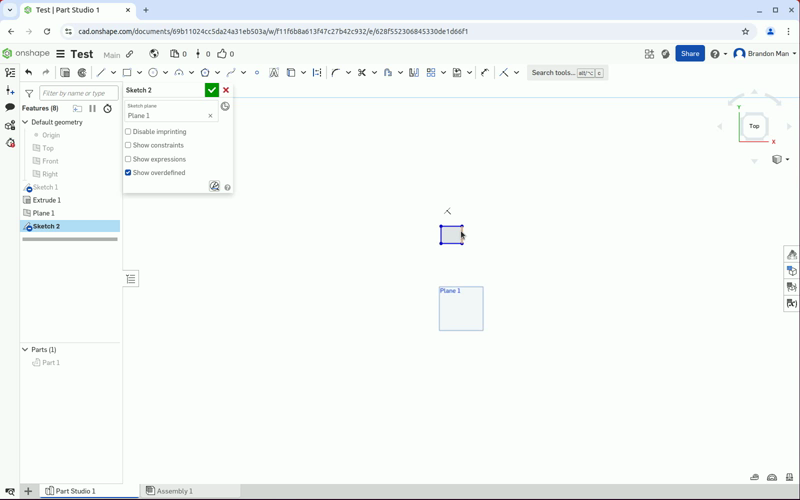
scroll(6)
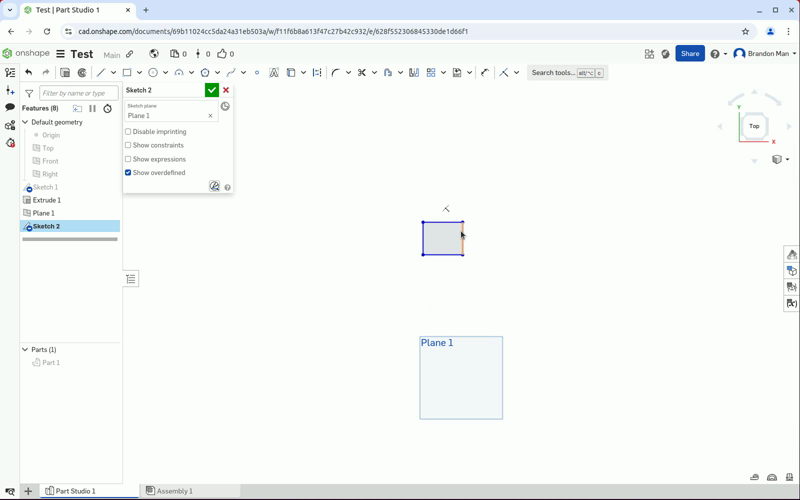
scroll(6)
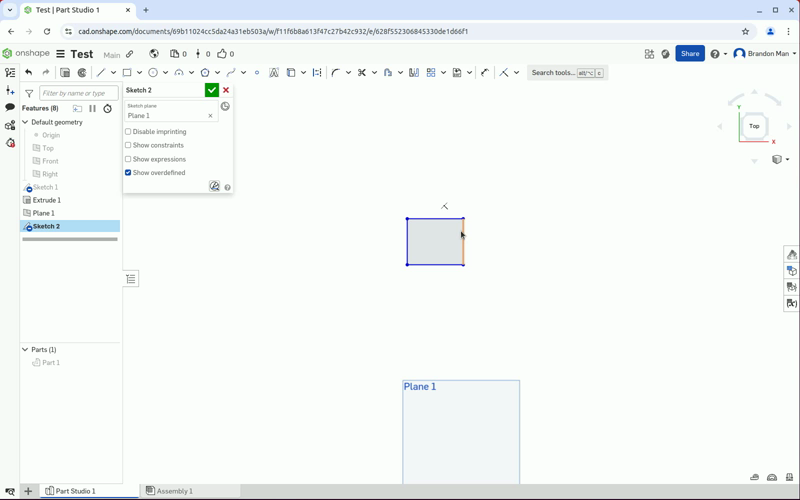
scroll(6)
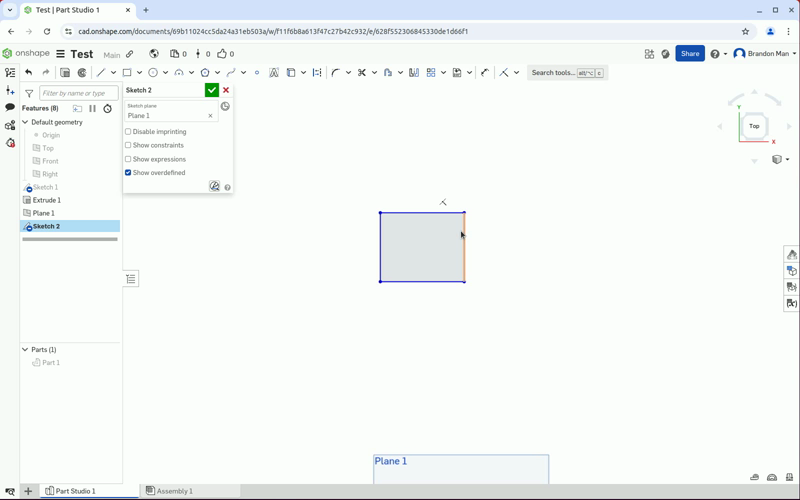
scroll(6)
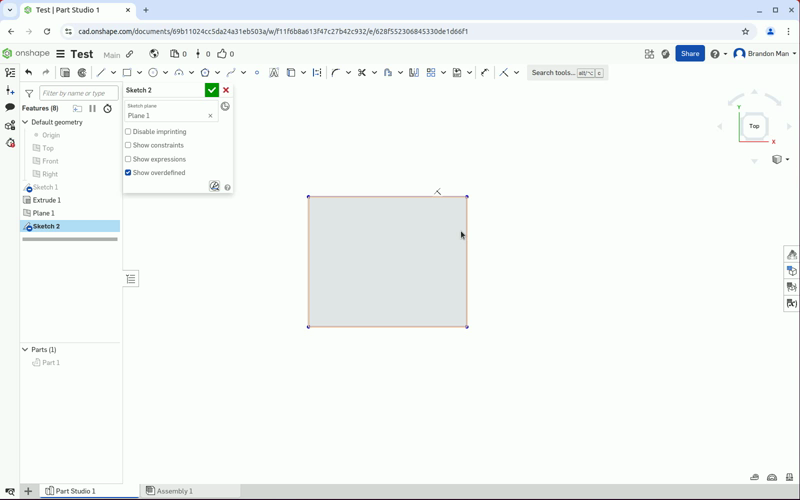
click(461, 230)
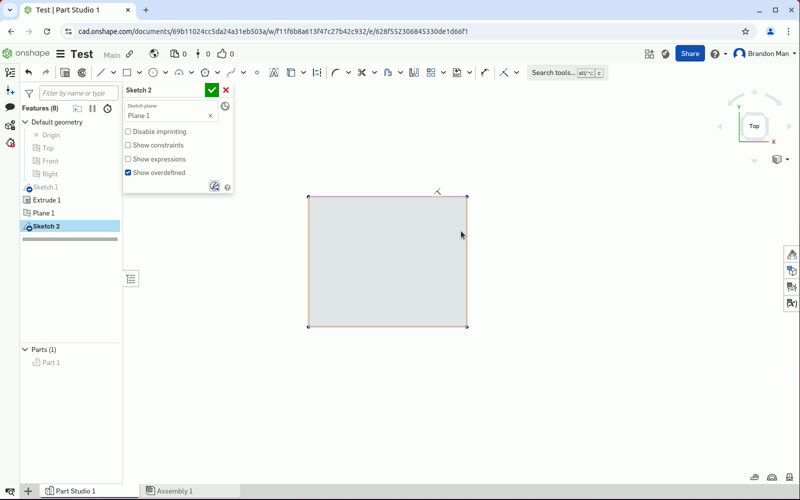
scroll(-6)
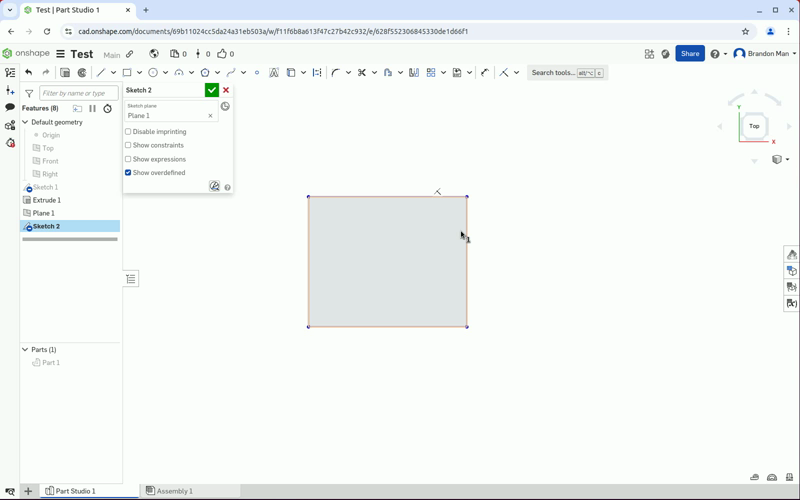
scroll(-6)
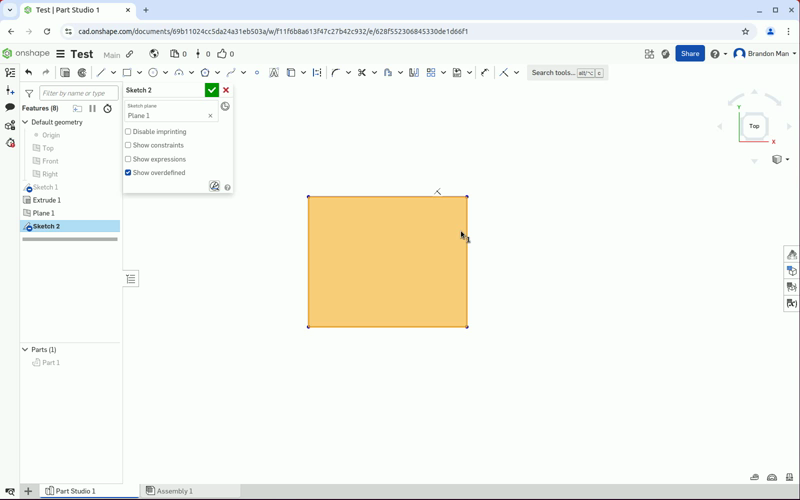
scroll(-6)
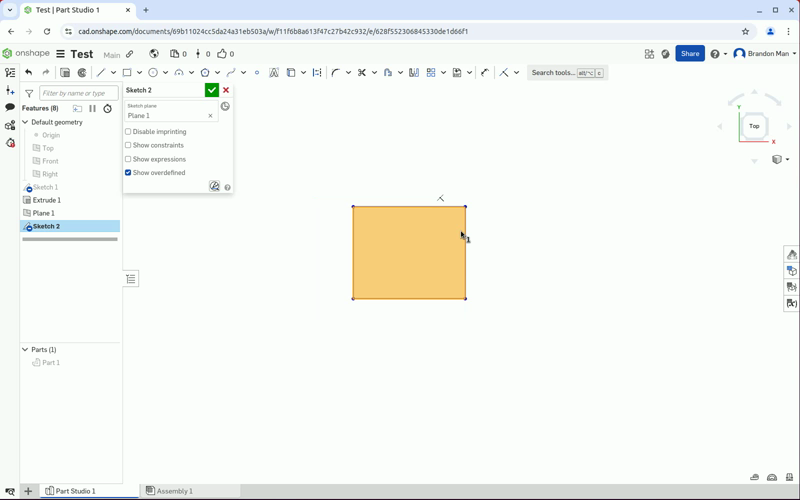
scroll(-6)
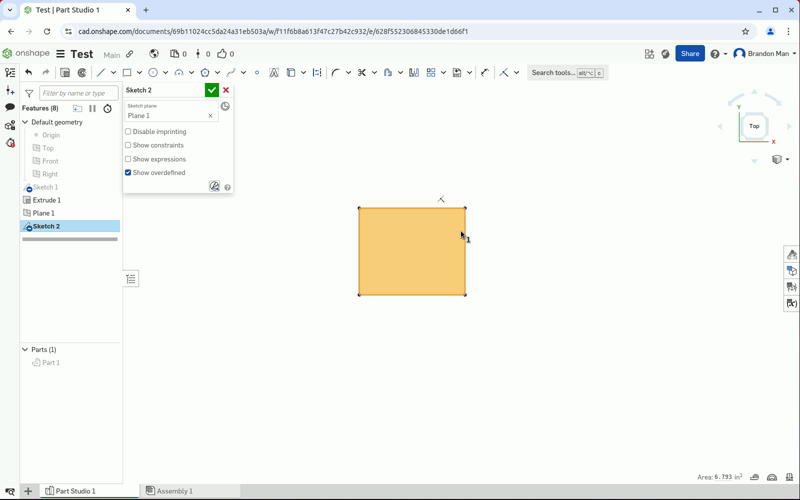
scroll(-6)
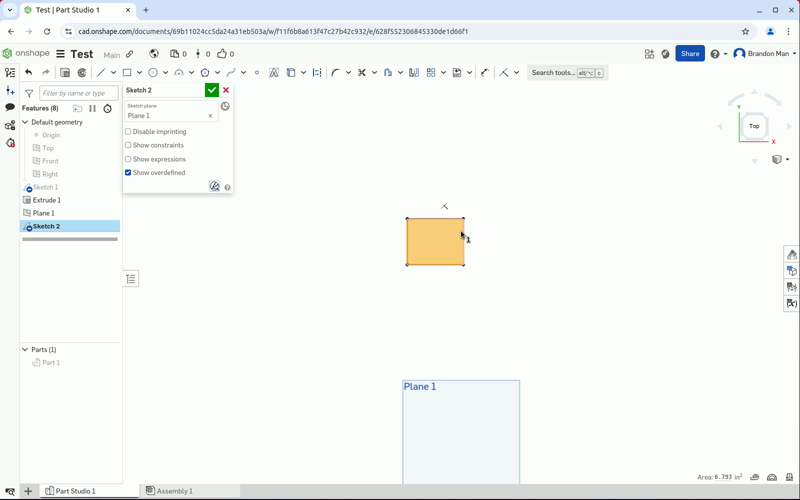
scroll(-6)
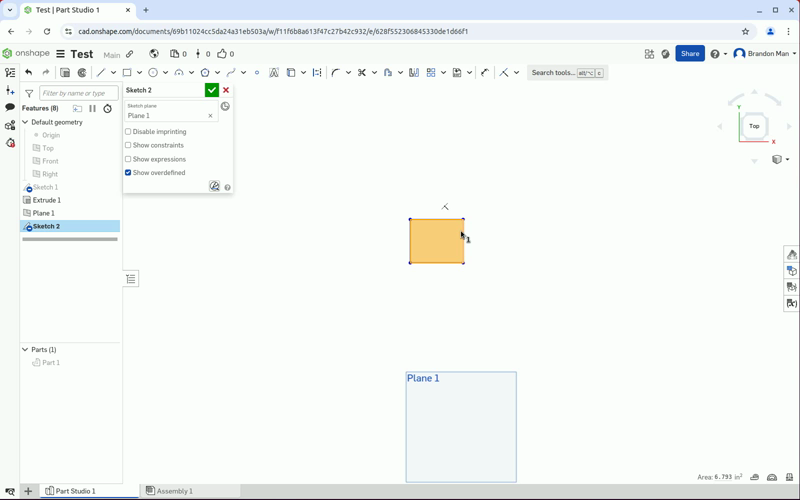
scroll(-6)
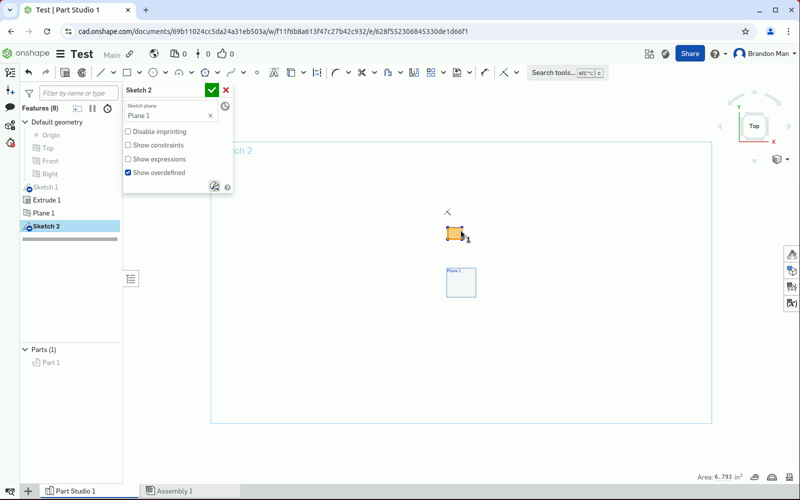
mouse_move(73, 352)
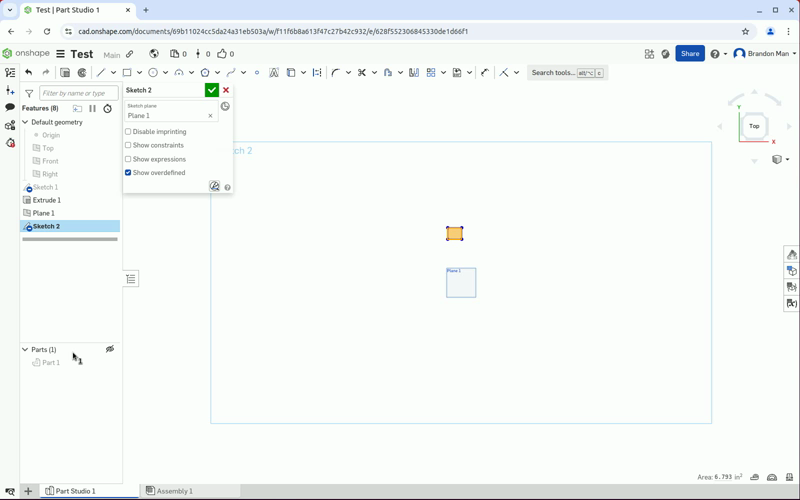
key(shift+y)
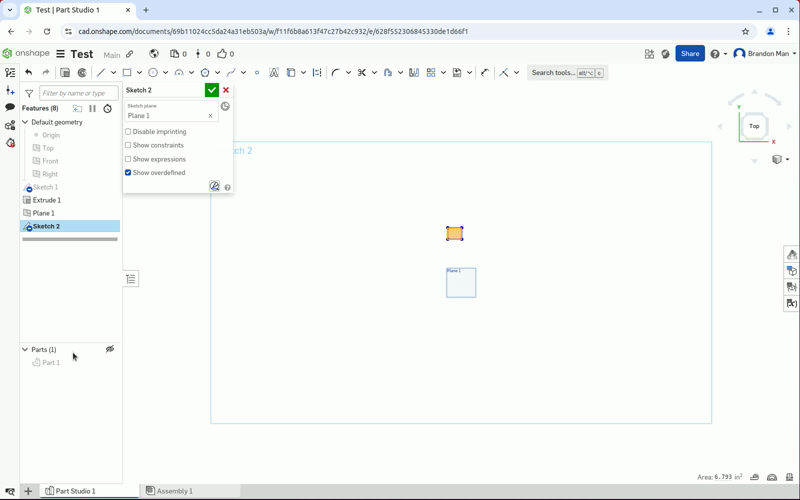
key(shift+e)
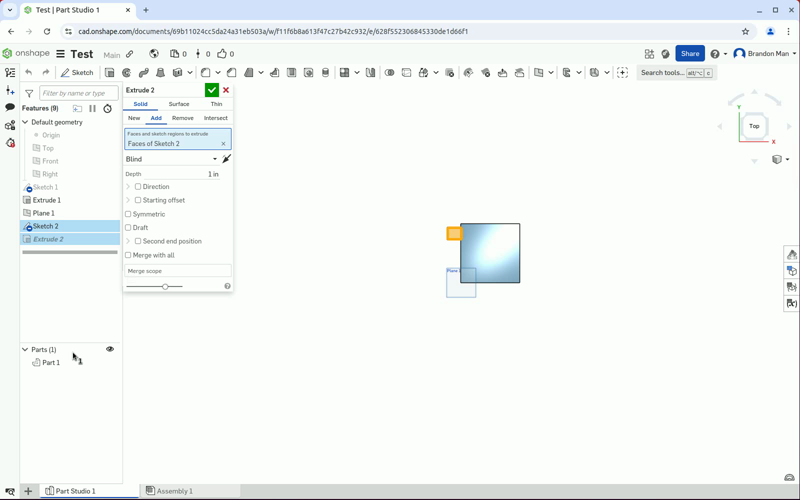
mouse_move(143, 106)
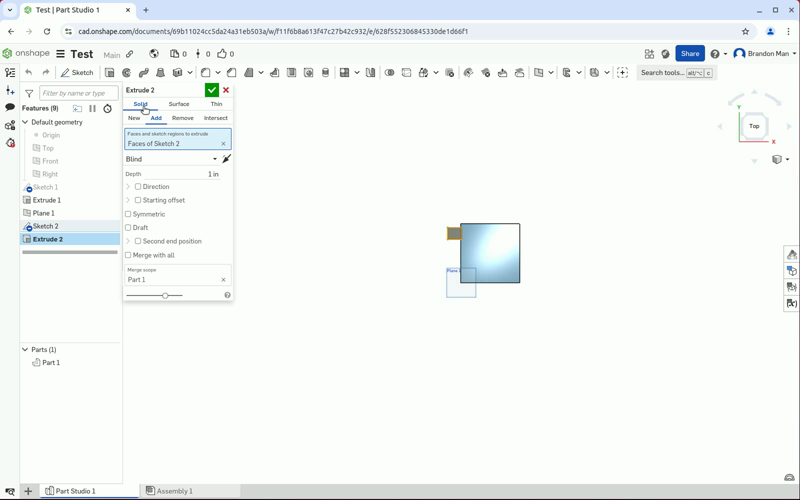
click(143, 106)
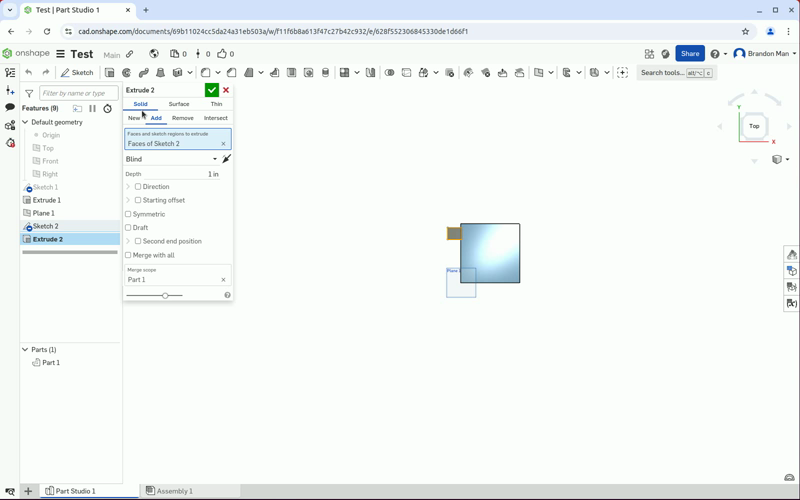
mouse_move(137, 120)
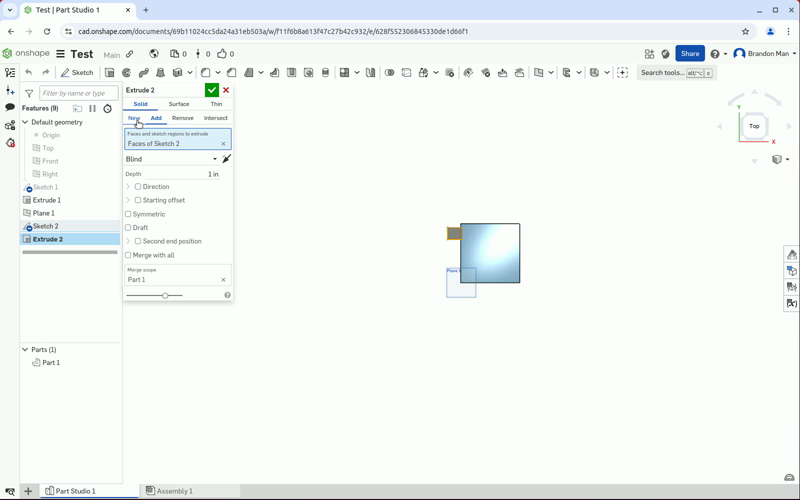
click(137, 120)
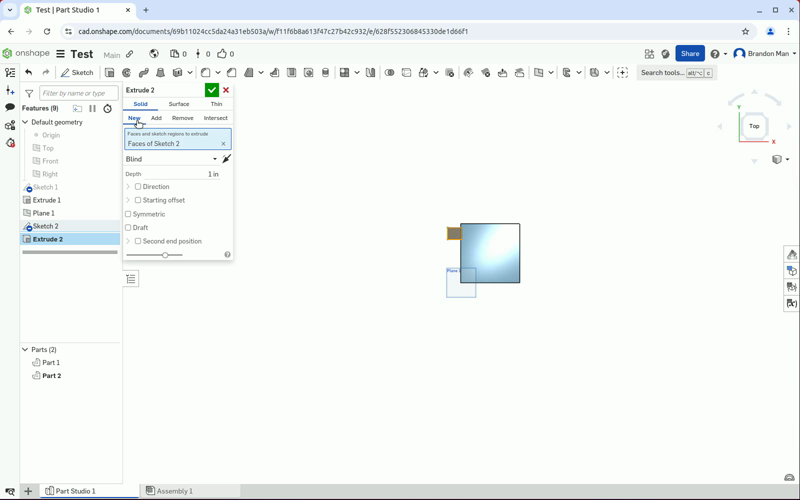
key(tab, 4)
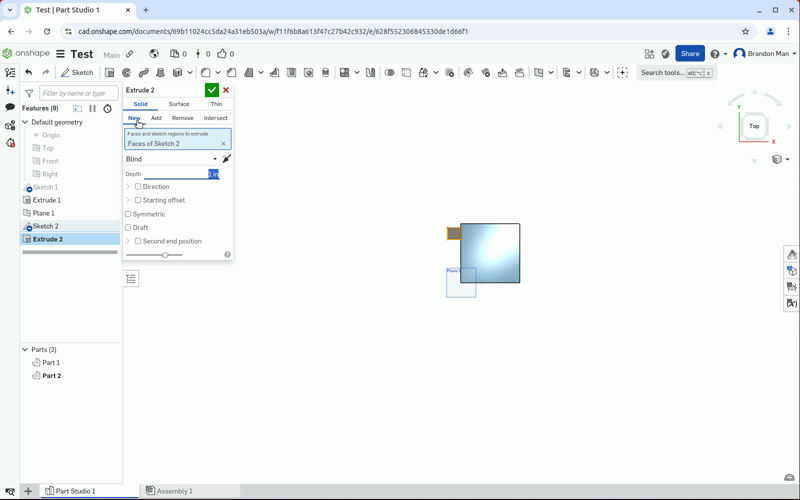
text(11.554)
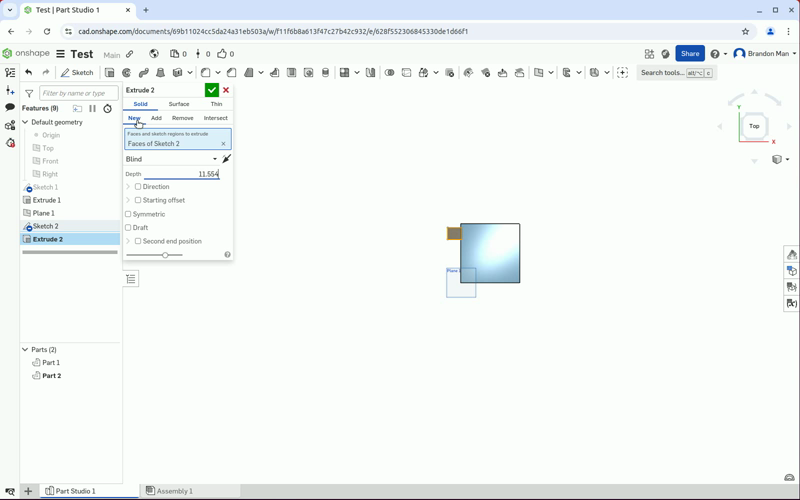
key(enter)
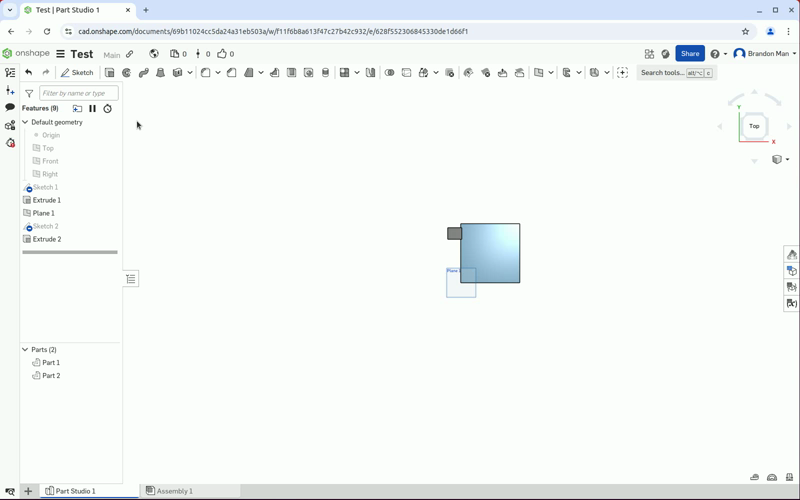
key(shift+h)
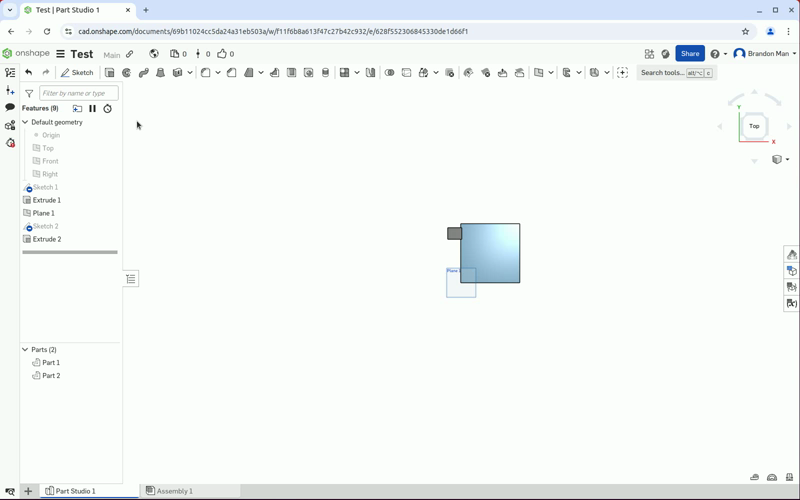
key(shift+h)
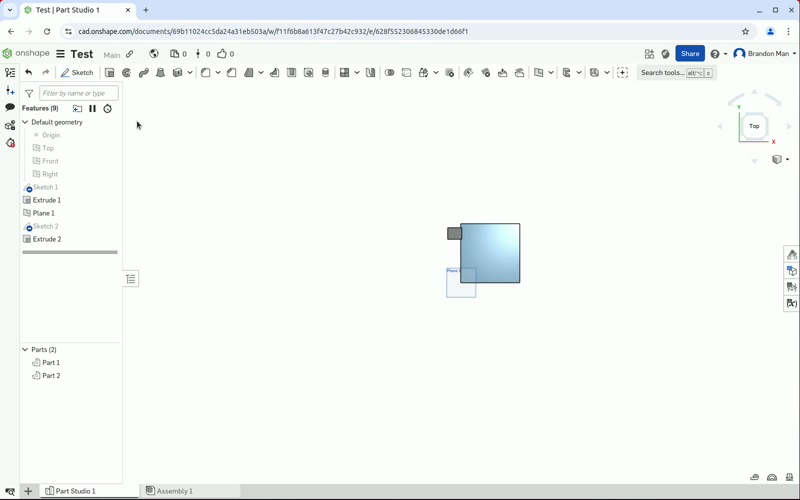
mouse_move(73, 189)
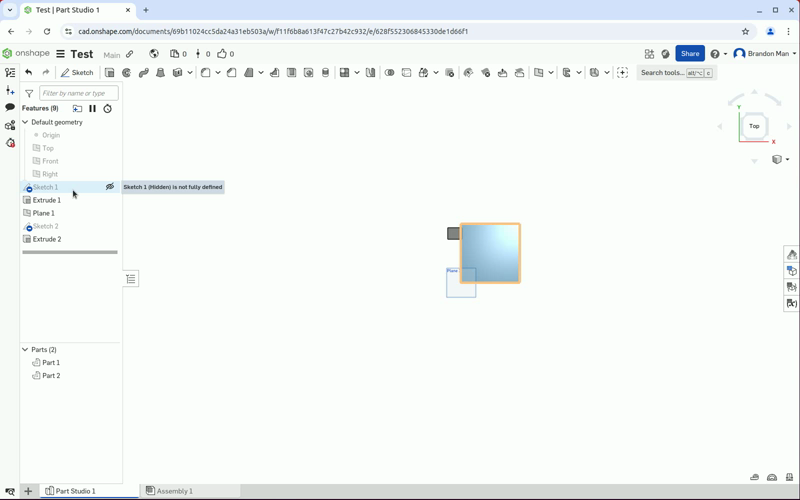
click(73, 189)
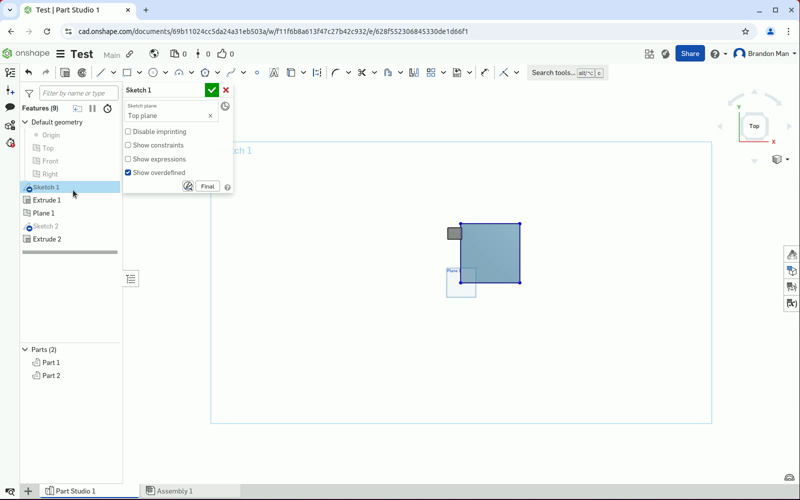
mouse_move(229, 92)
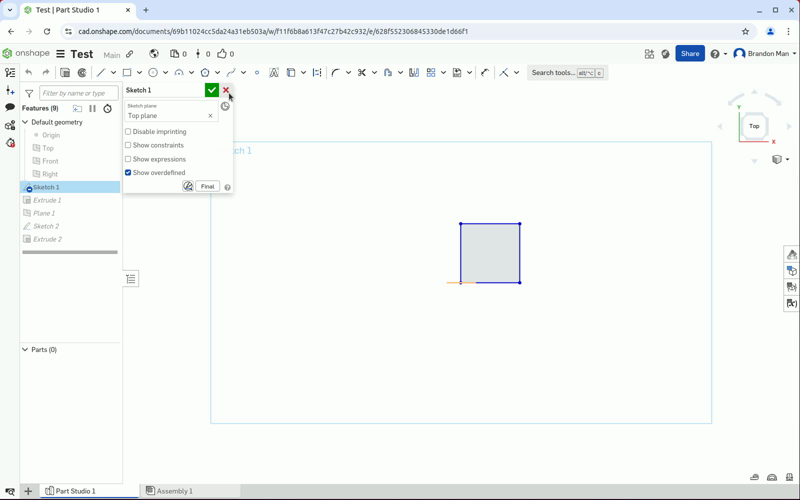
click(229, 92)
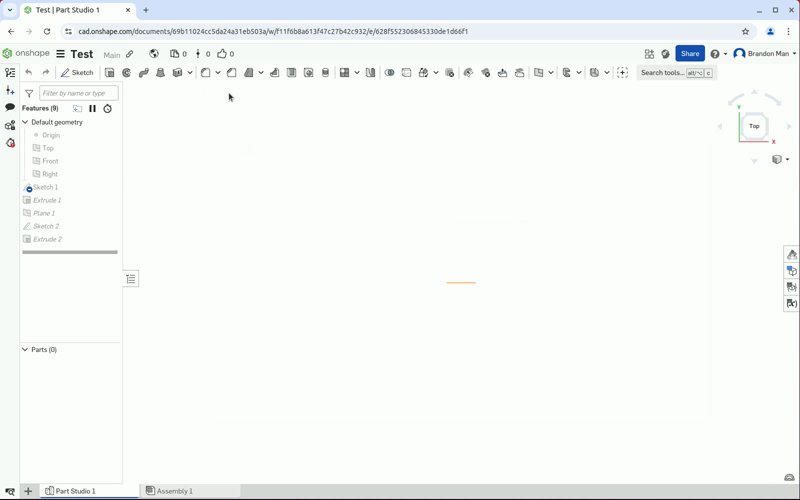
key(shift+s)
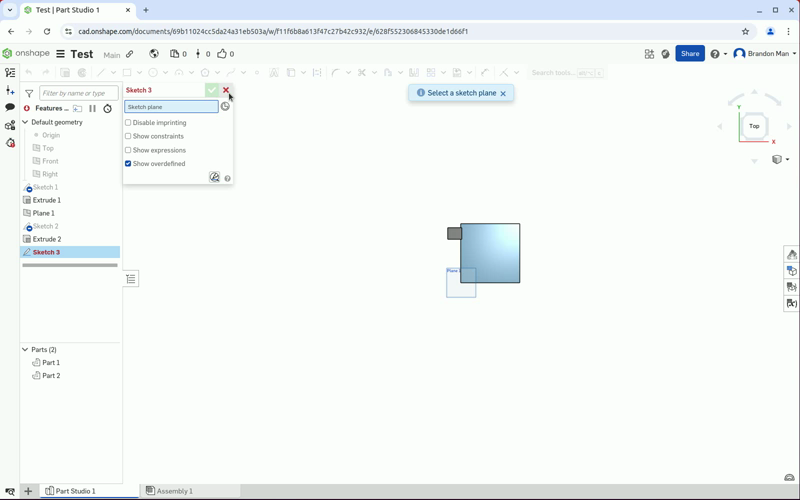
mouse_move(73, 215)
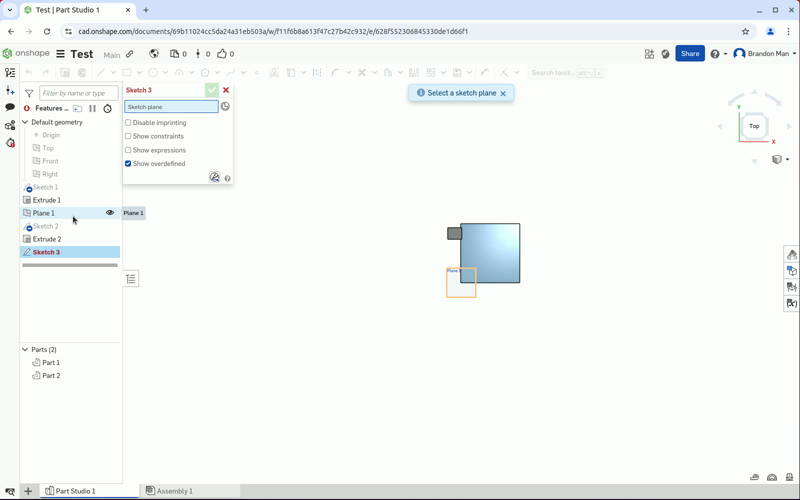
click(73, 215)
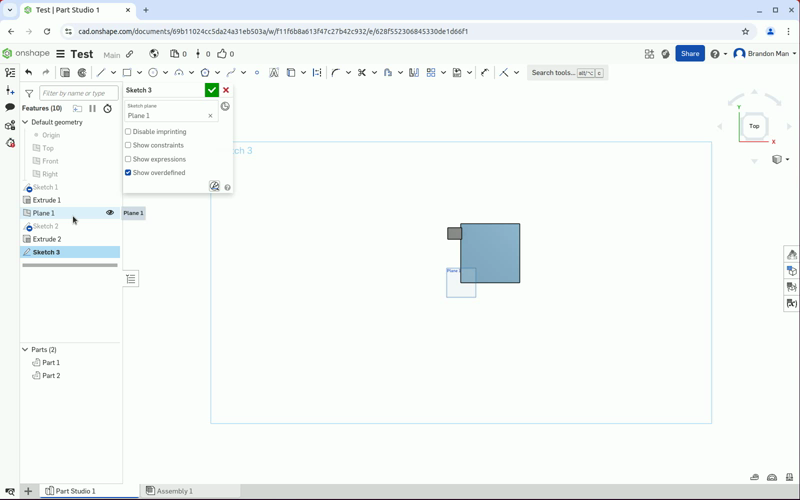
mouse_move(73, 352)
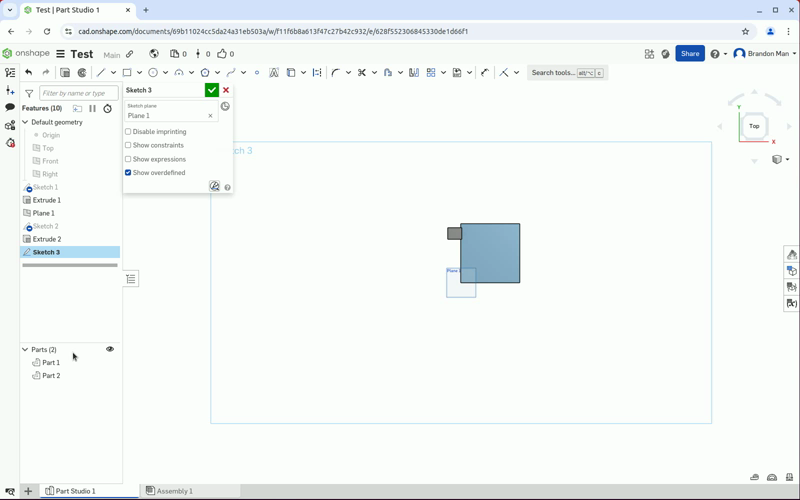
key(y)
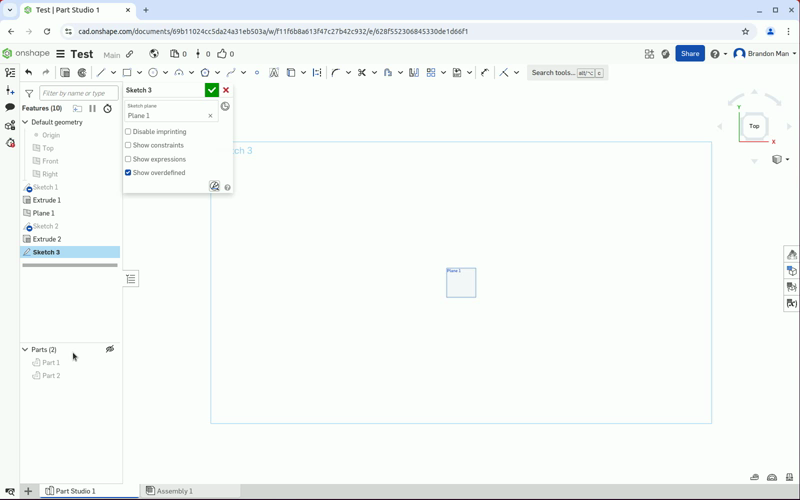
key(l)
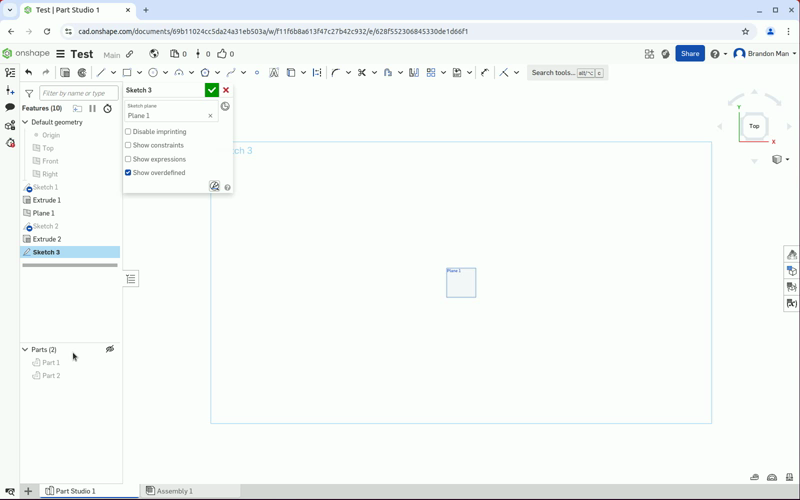
key_down(shift)
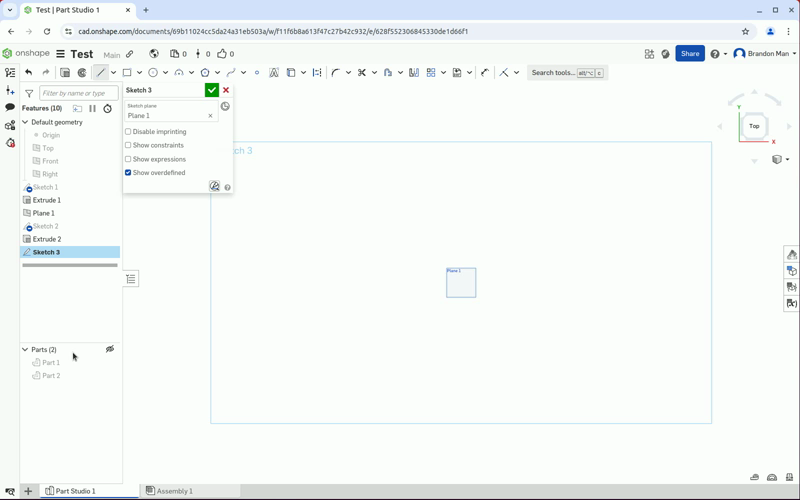
mouse_move(519, 239)
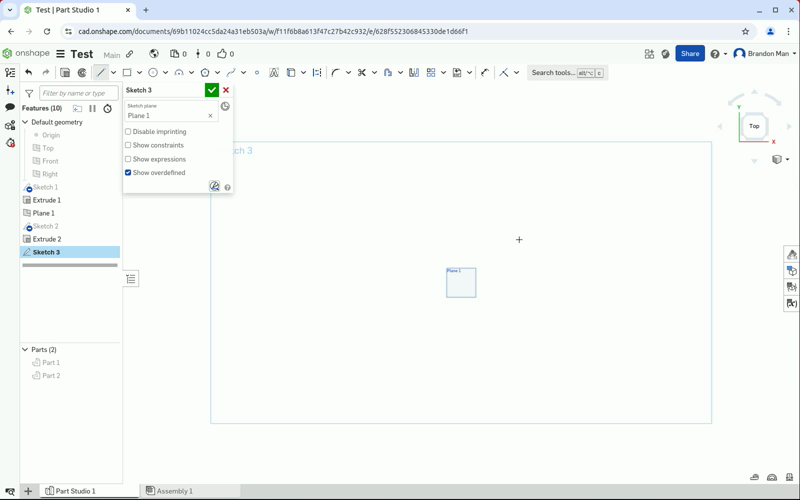
click(519, 239)
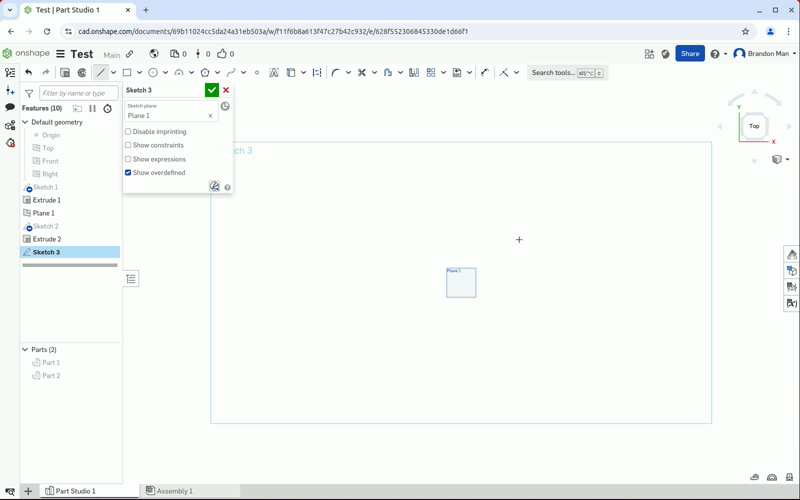
key_up(shift)
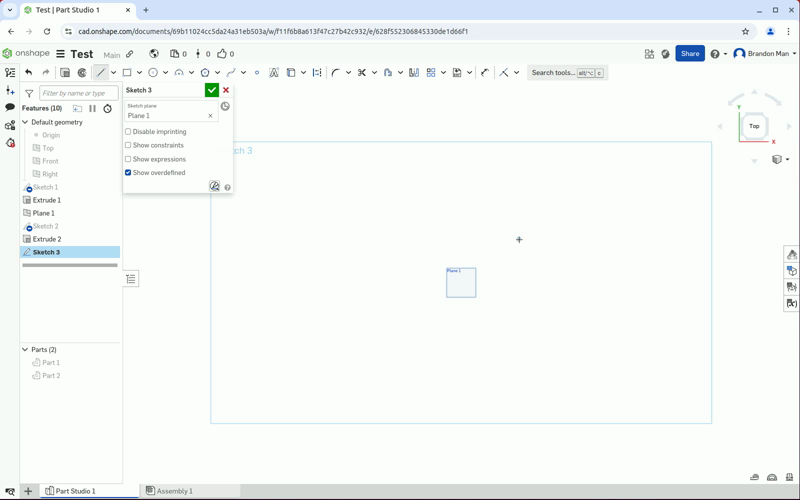
key_down(shift)
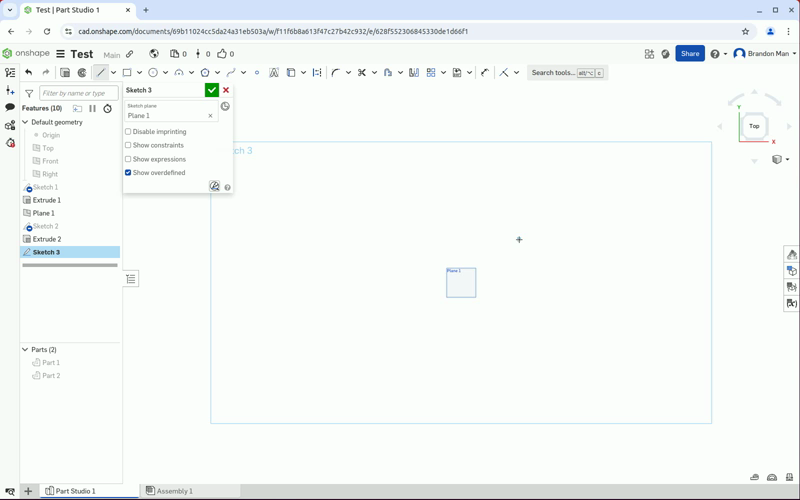
mouse_move(549, 239)
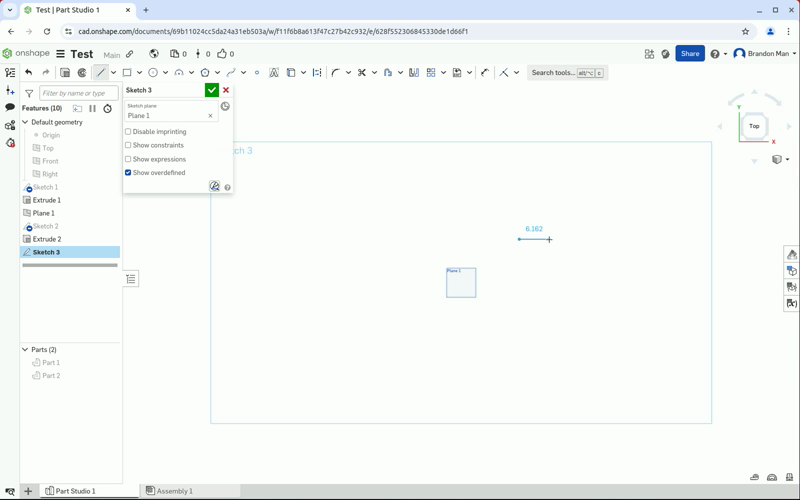
mouse_move(533, 239)
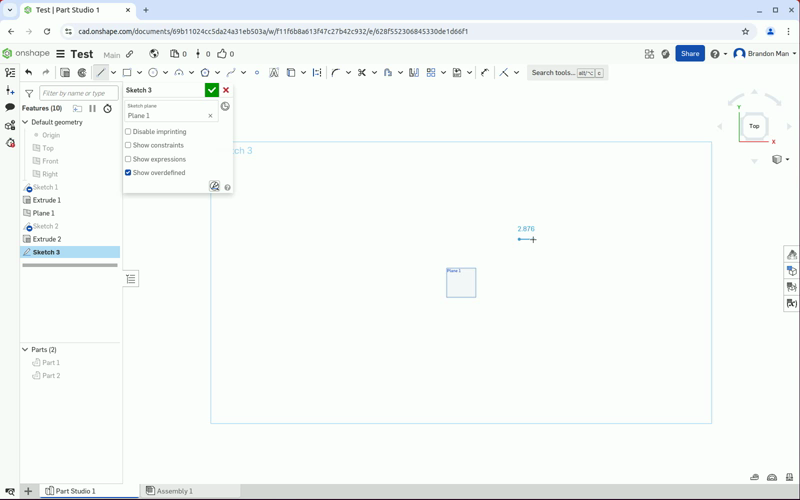
click(533, 239)
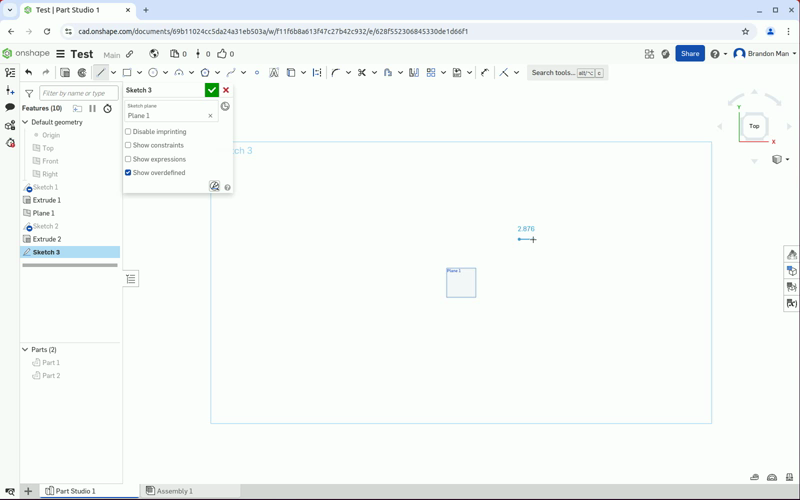
key_up(shift)
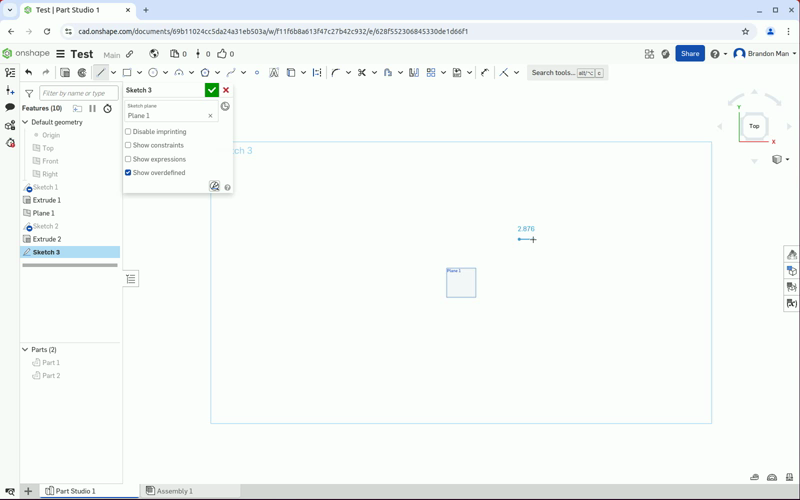
key_down(shift)
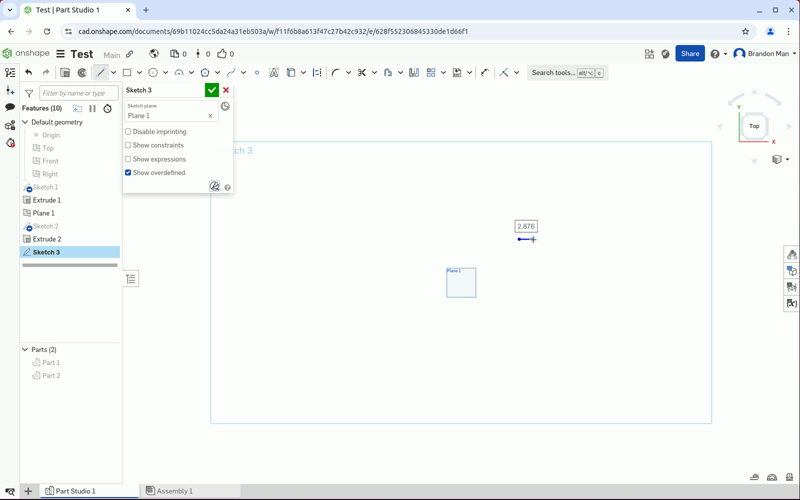
mouse_move(563, 239)
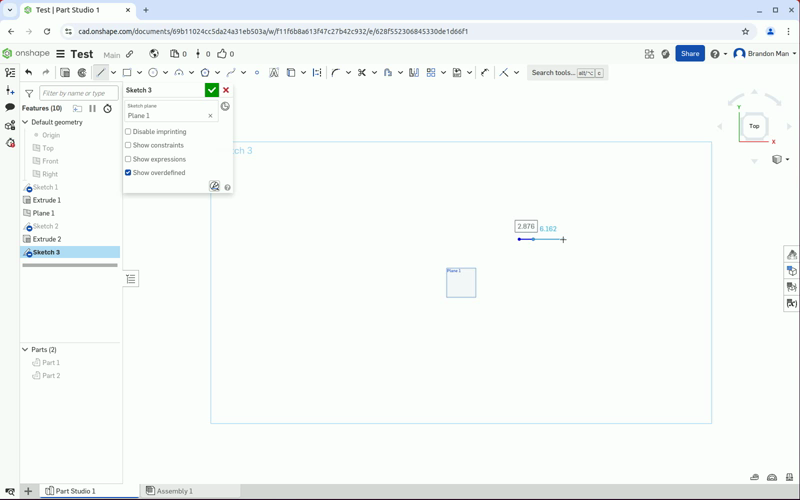
mouse_move(533, 228)
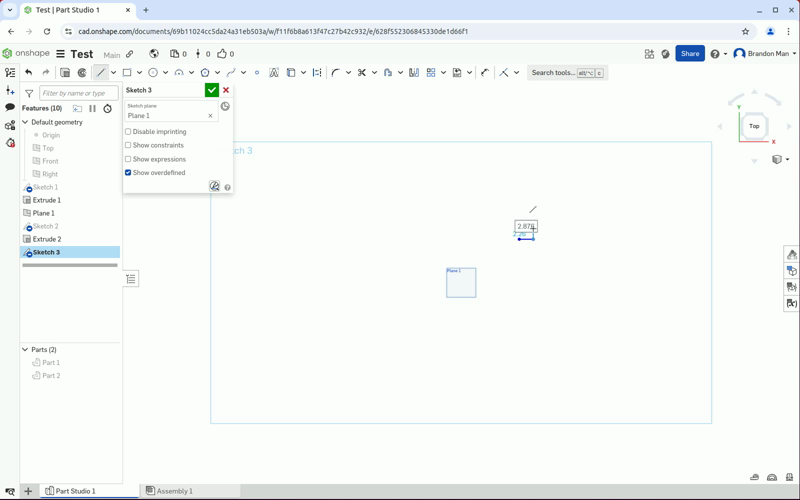
click(533, 228)
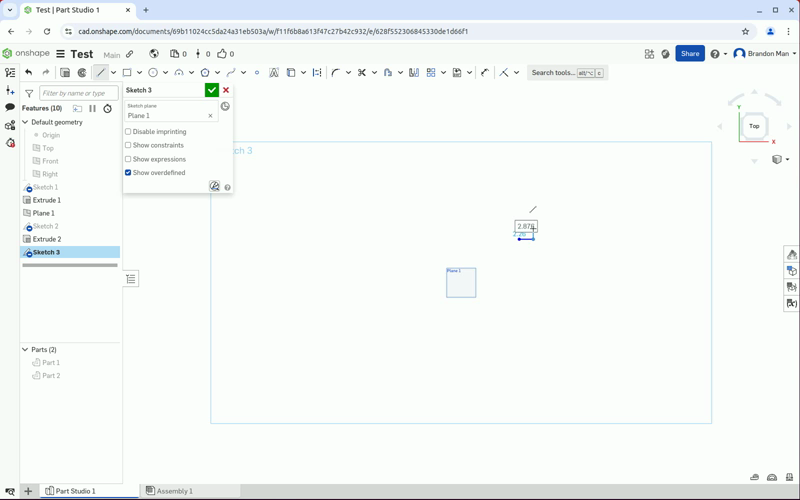
key_up(shift)
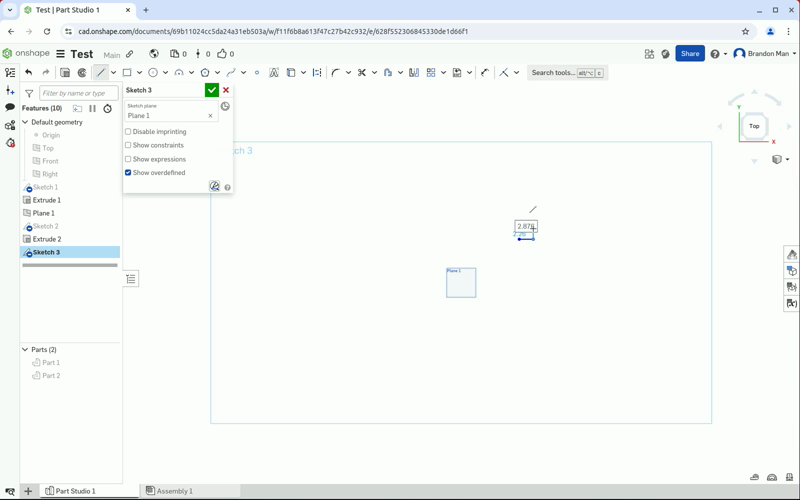
key_down(shift)
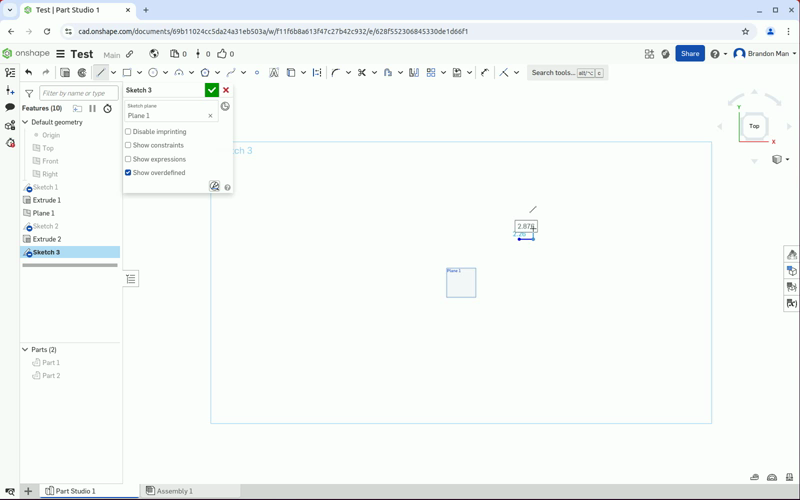
mouse_move(563, 228)
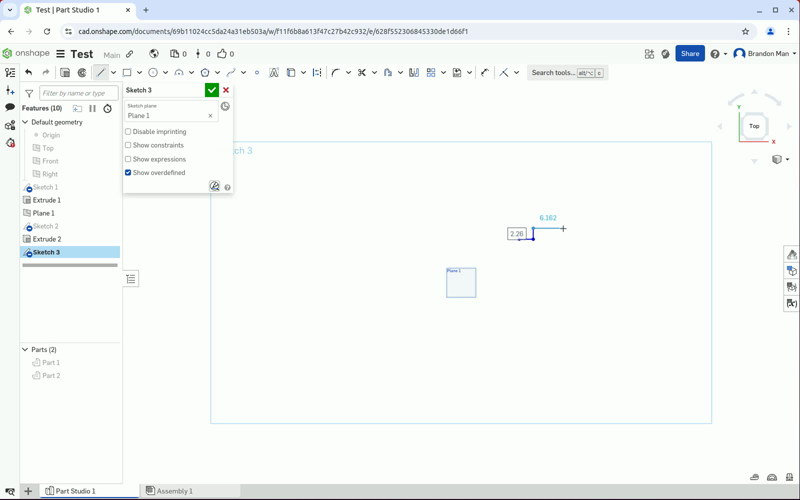
mouse_move(519, 228)
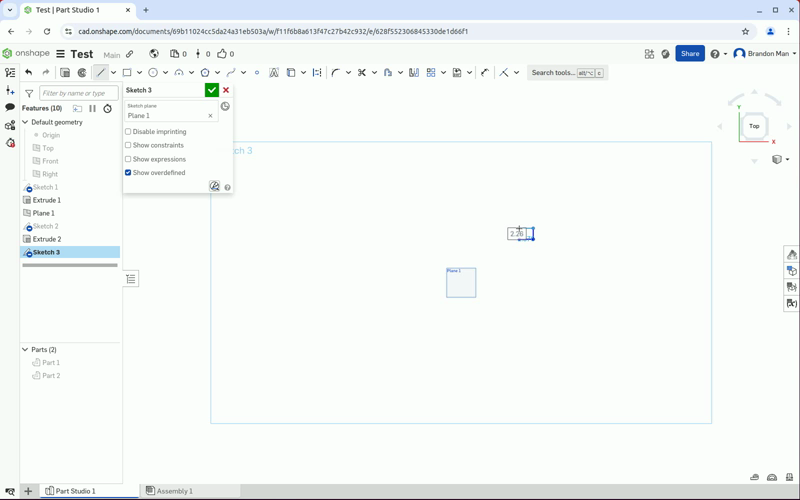
click(519, 228)
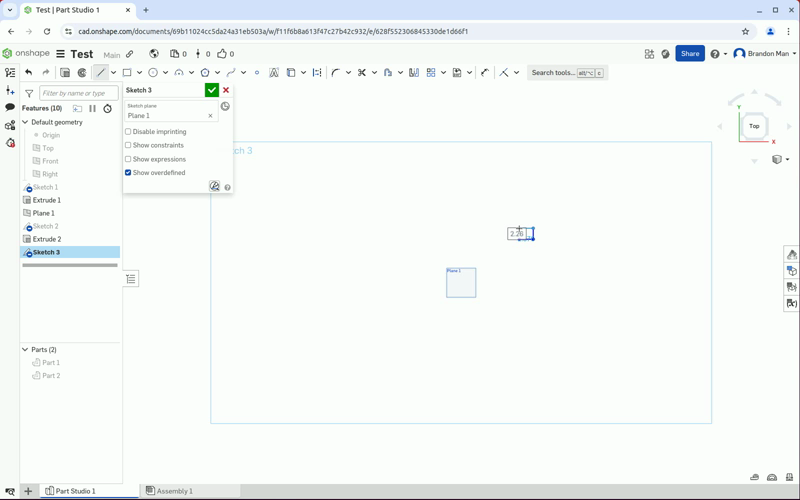
key_up(shift)
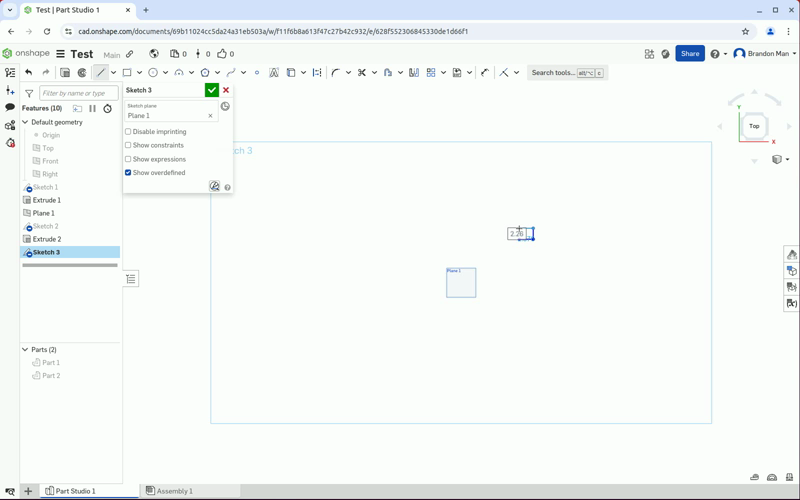
mouse_move(549, 228)
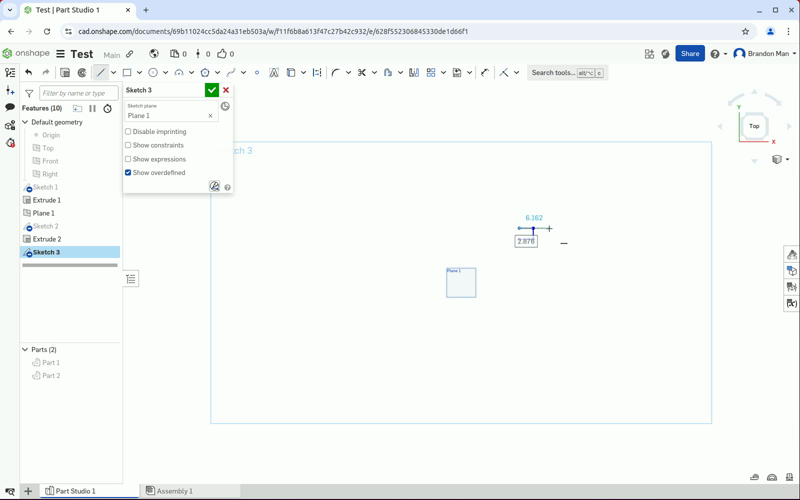
key_down(shift)
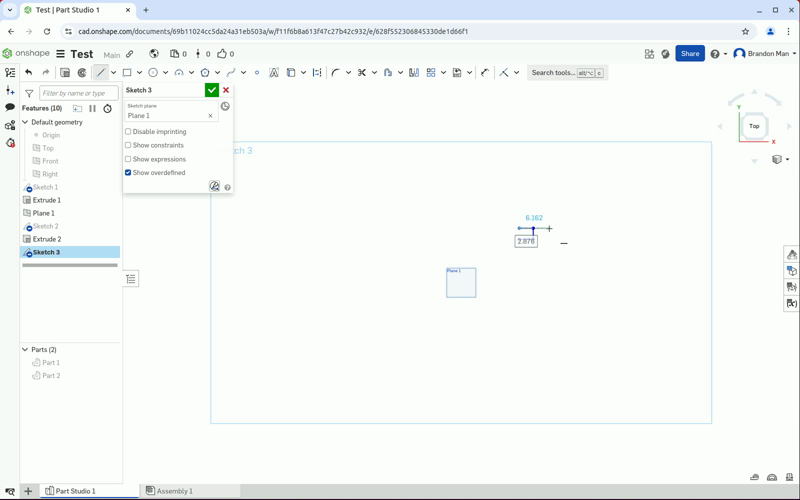
mouse_move(519, 239)
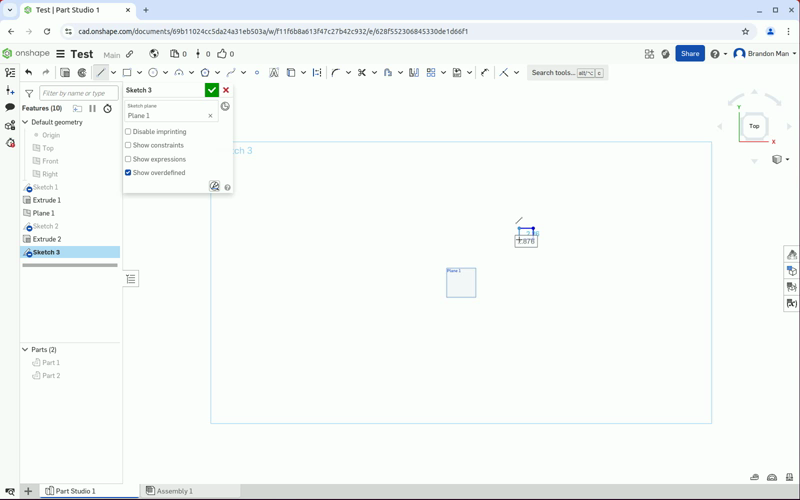
key_up(shift)
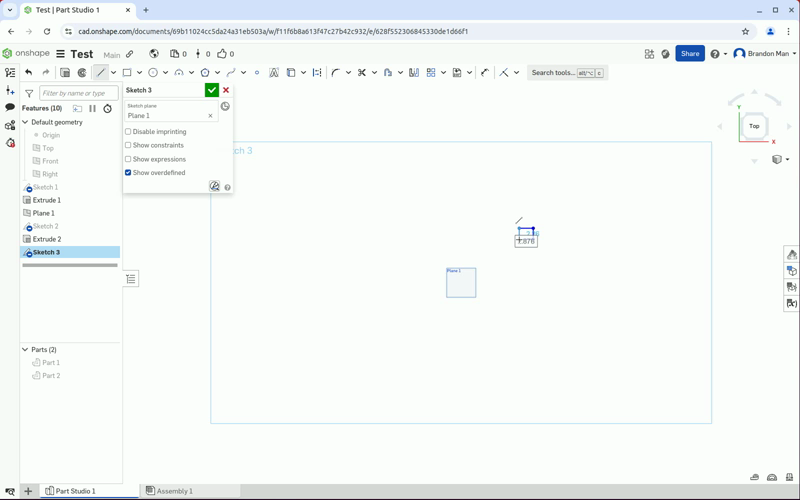
click(519, 239)
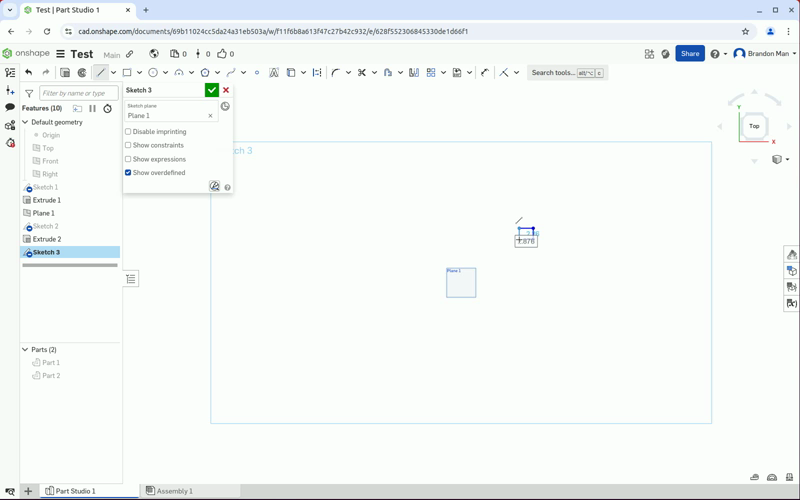
key(esc)
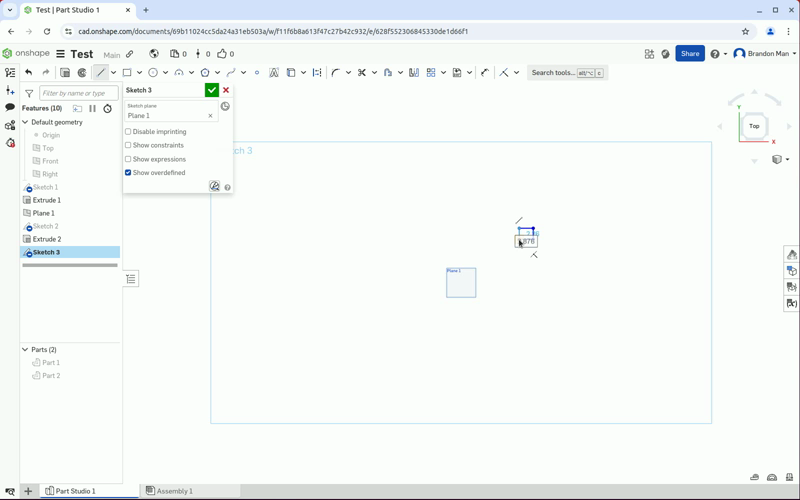
mouse_move(524, 229)
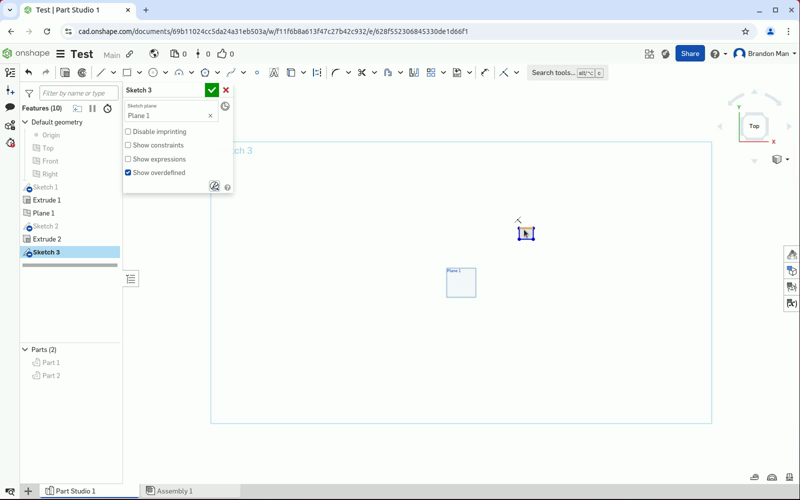
scroll(6)
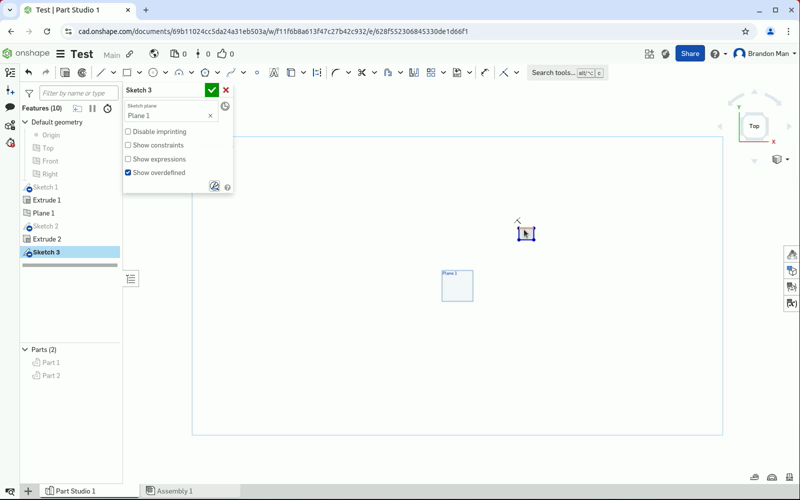
scroll(6)
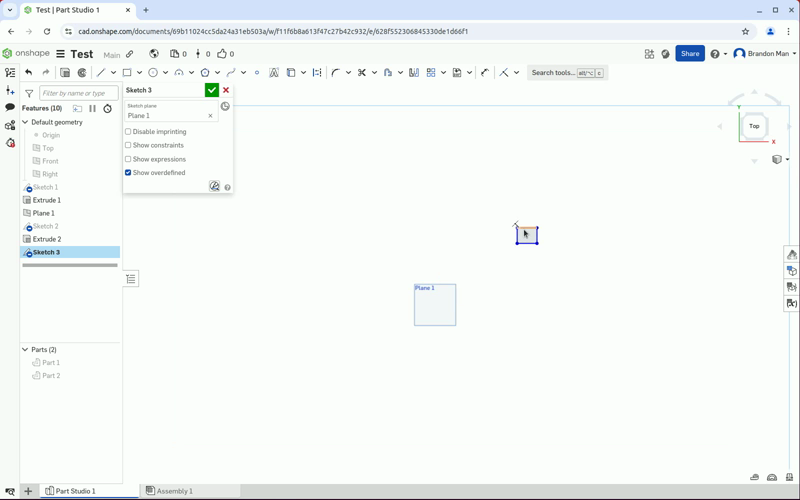
scroll(6)
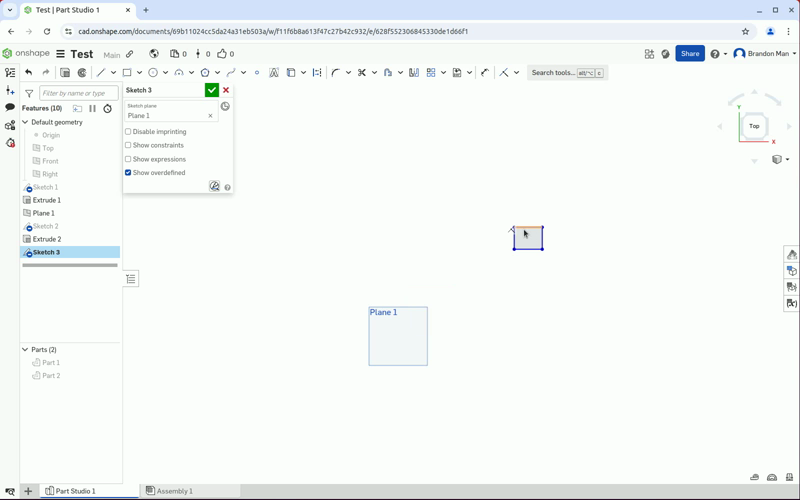
scroll(6)
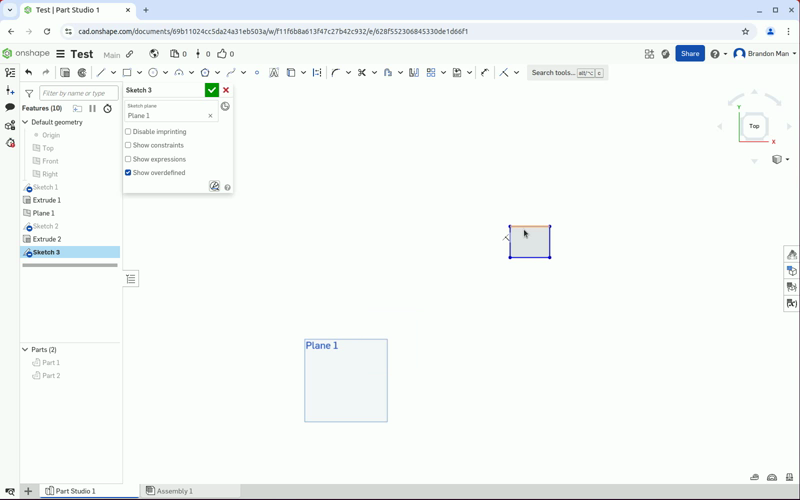
scroll(6)
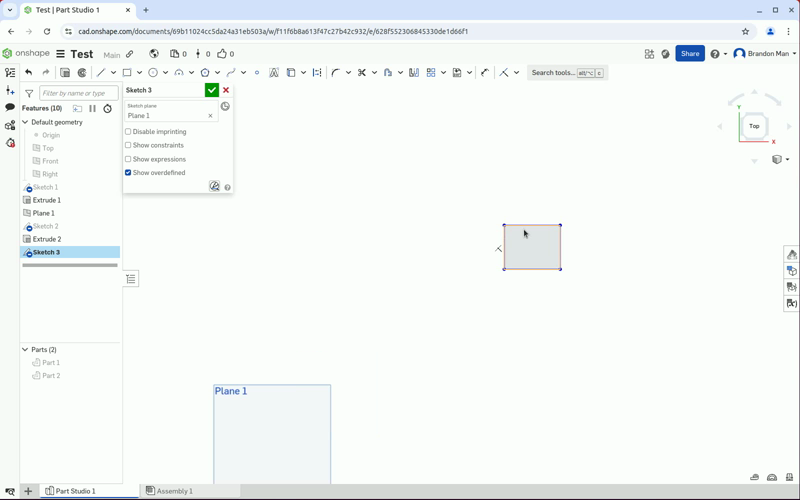
scroll(6)
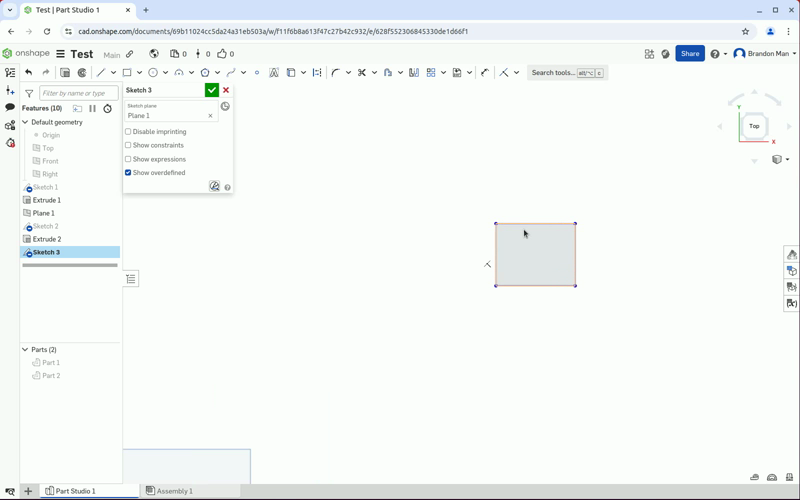
scroll(6)
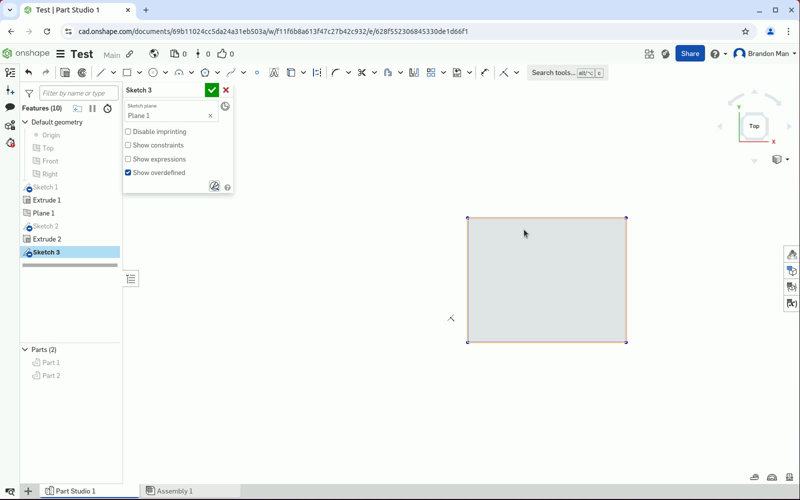
click(524, 229)
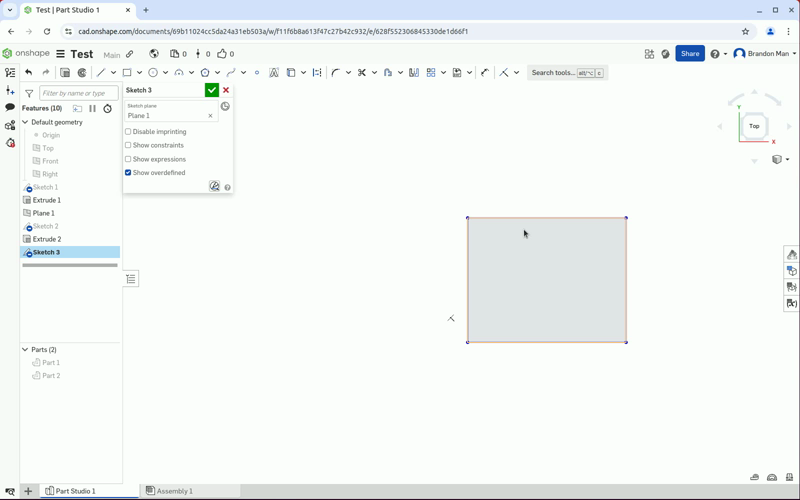
scroll(-6)
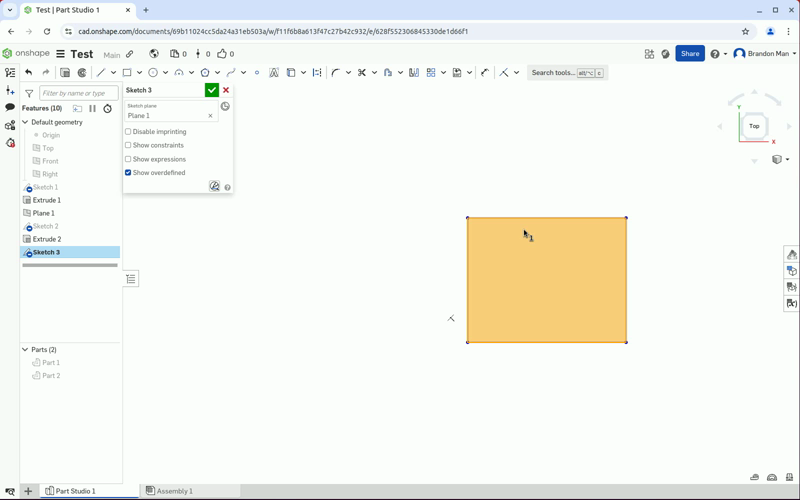
scroll(-6)
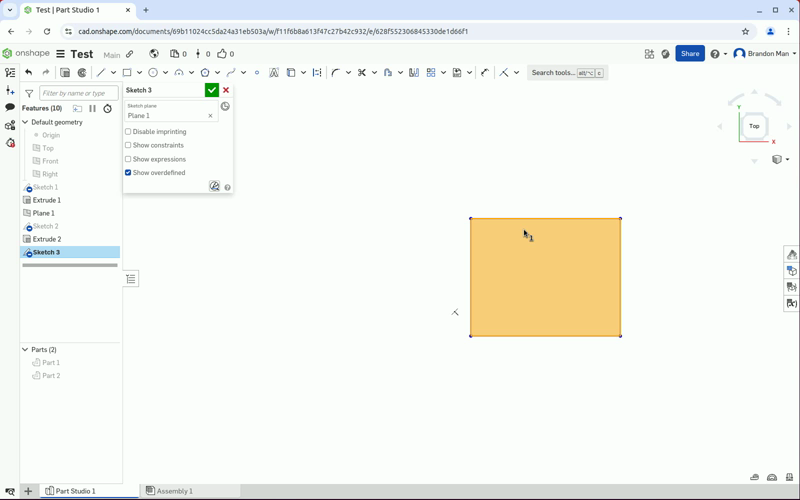
scroll(-6)
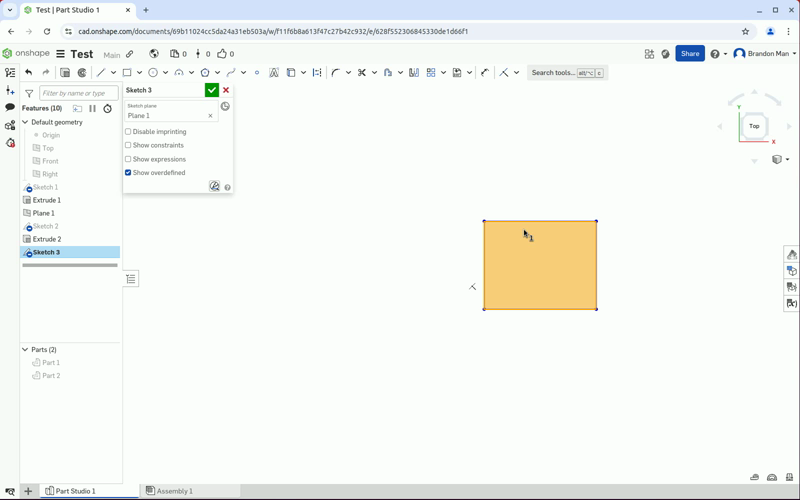
scroll(-6)
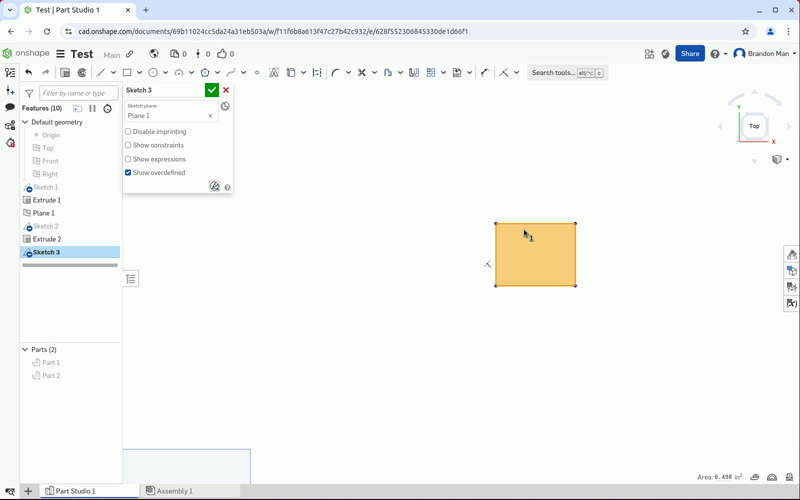
scroll(-6)
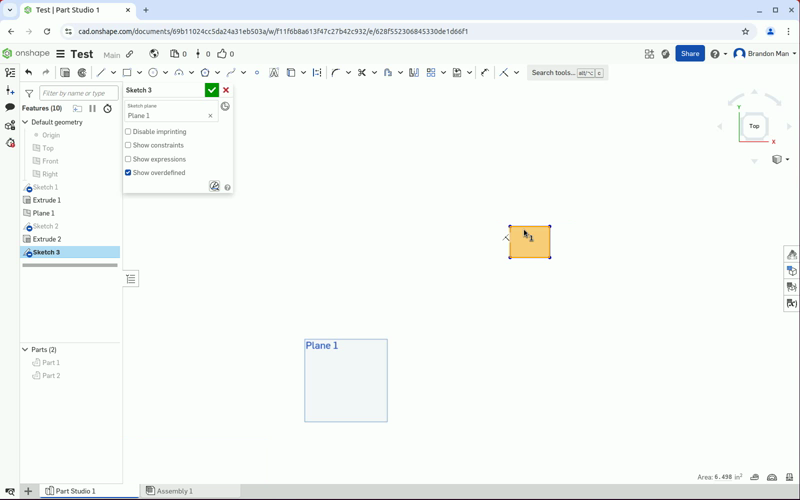
scroll(-6)
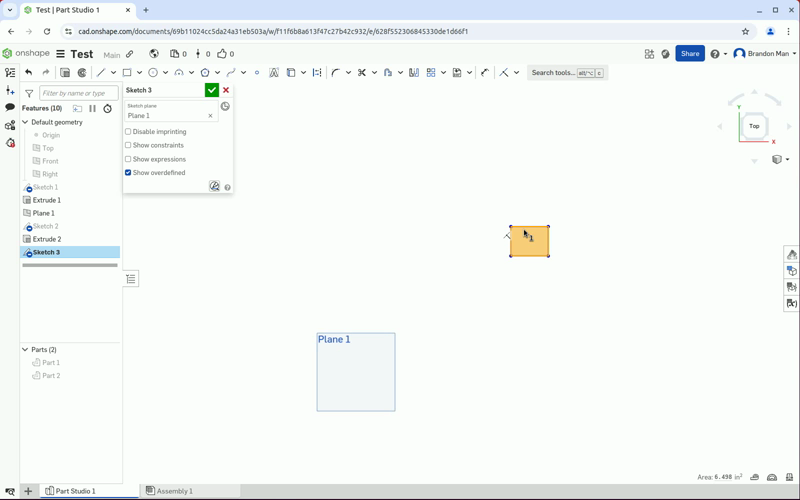
scroll(-6)
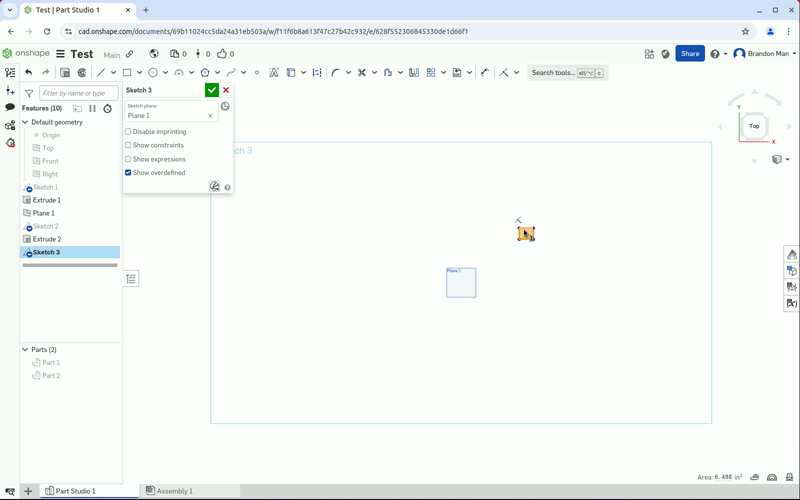
mouse_move(73, 352)
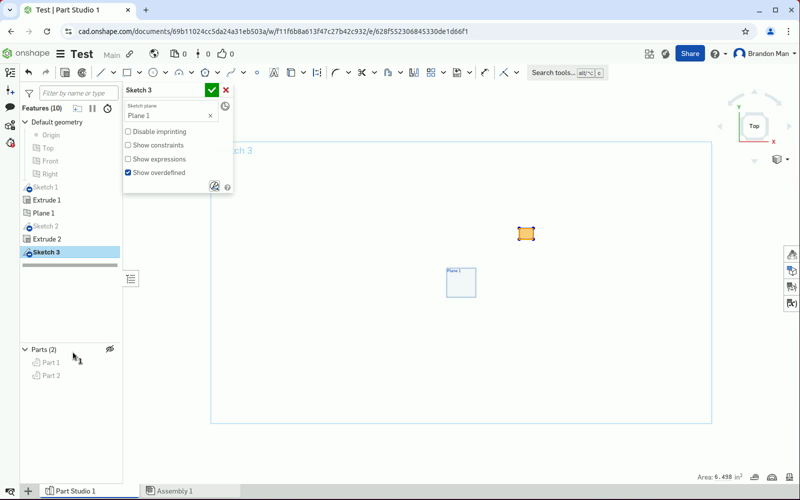
key(shift+y)
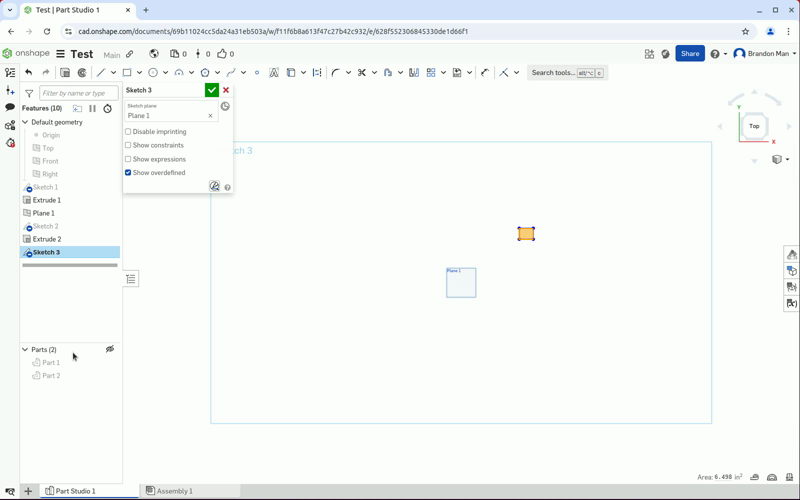
key(shift+e)
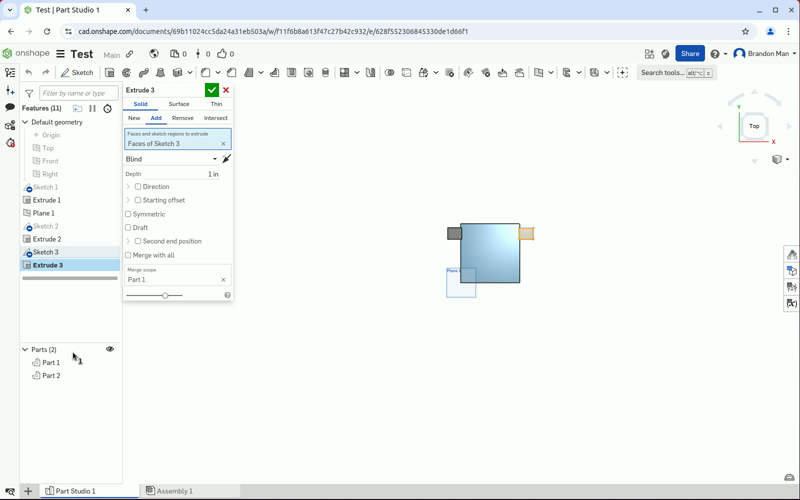
mouse_move(143, 106)
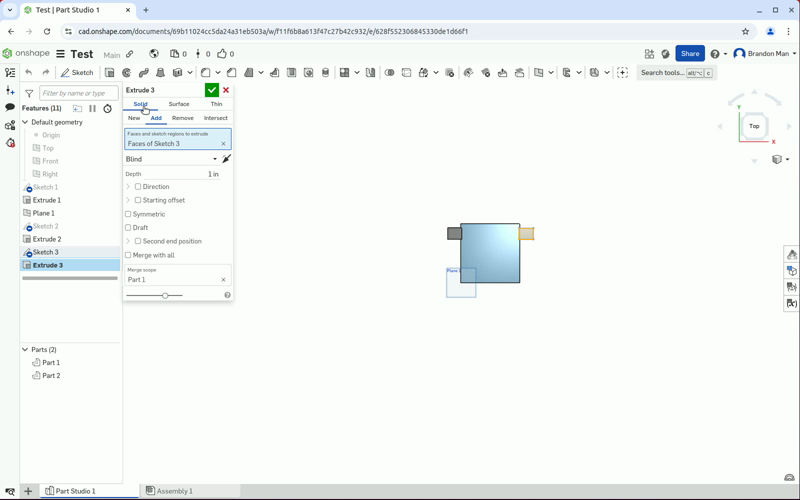
click(143, 106)
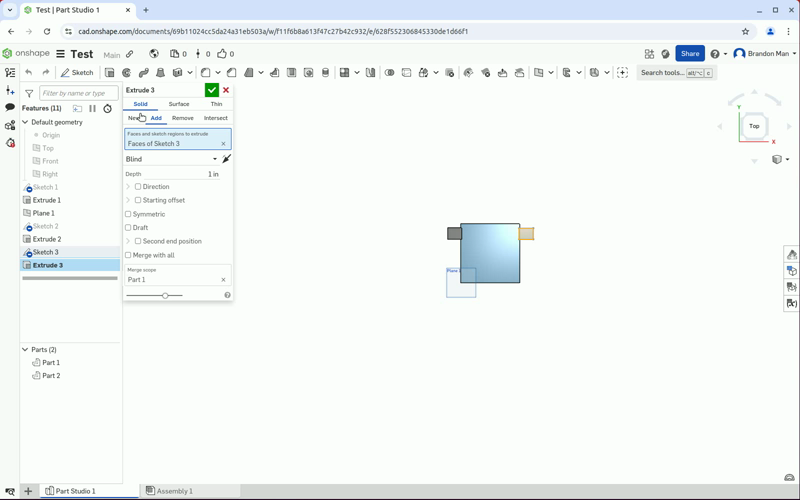
mouse_move(137, 120)
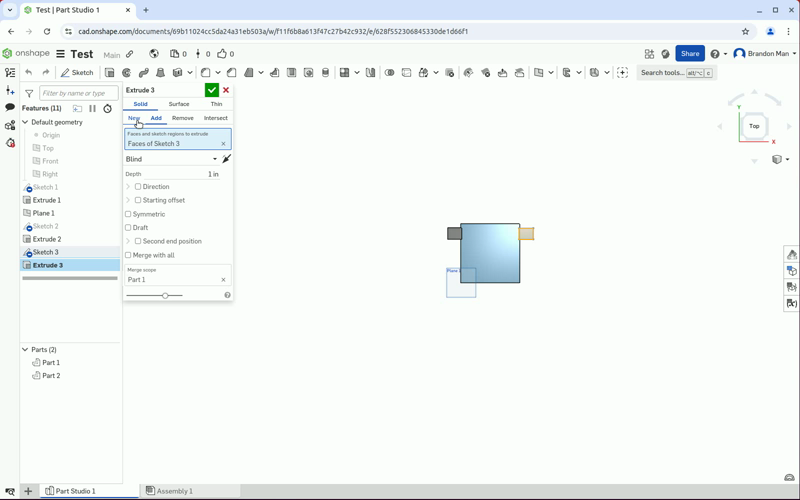
click(137, 120)
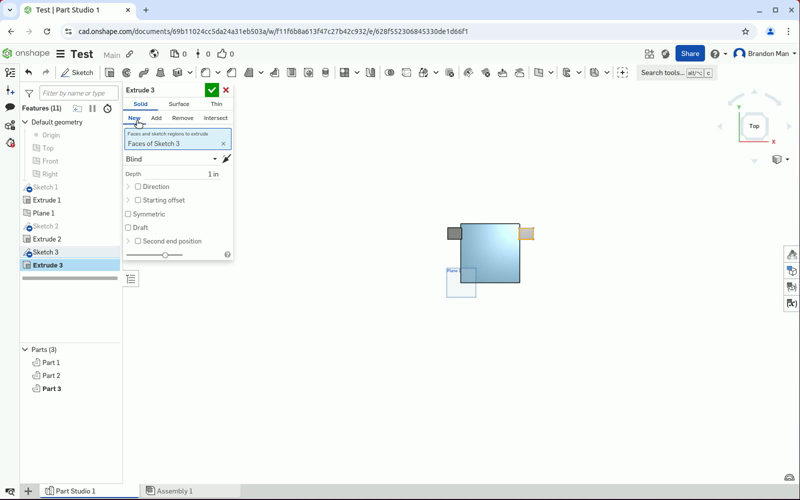
key(tab, 4)
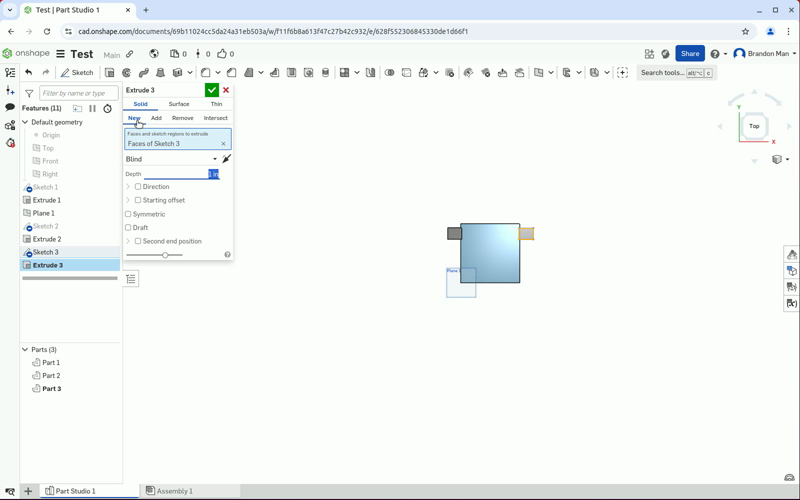
text(11.554)
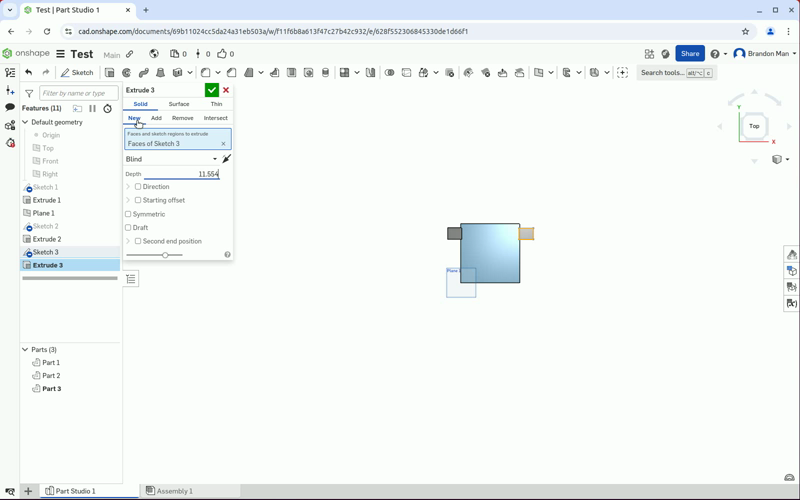
key(enter)
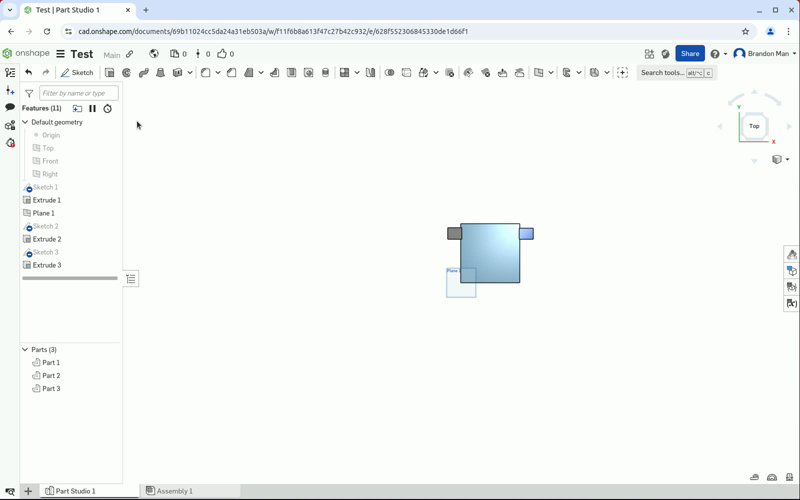
key(shift+h)
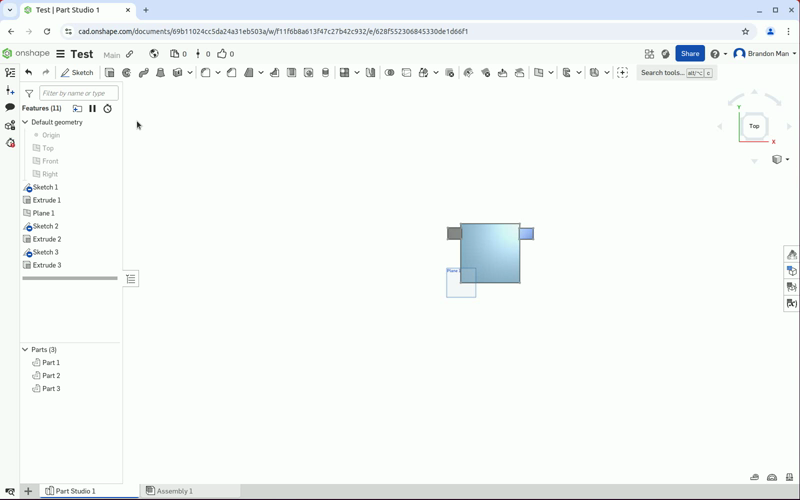
key(shift+h)
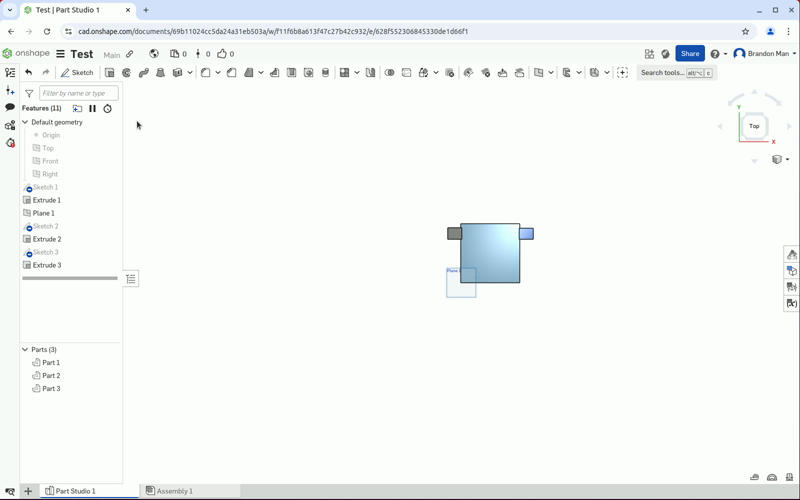
mouse_move(73, 189)
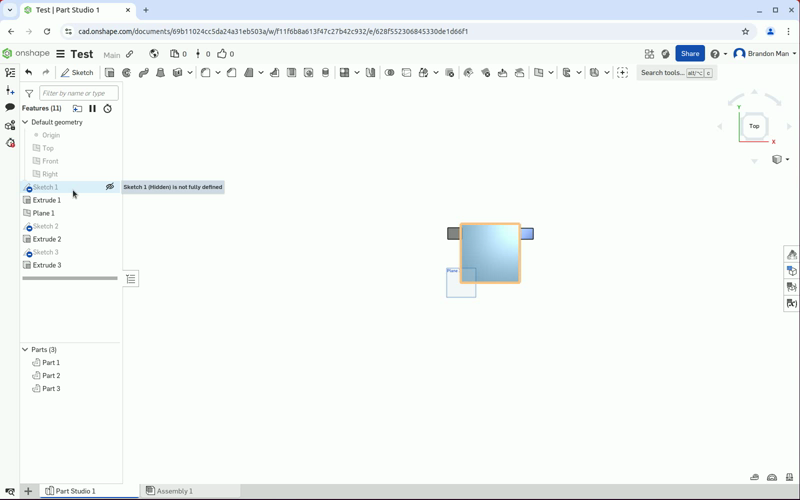
click(73, 189)
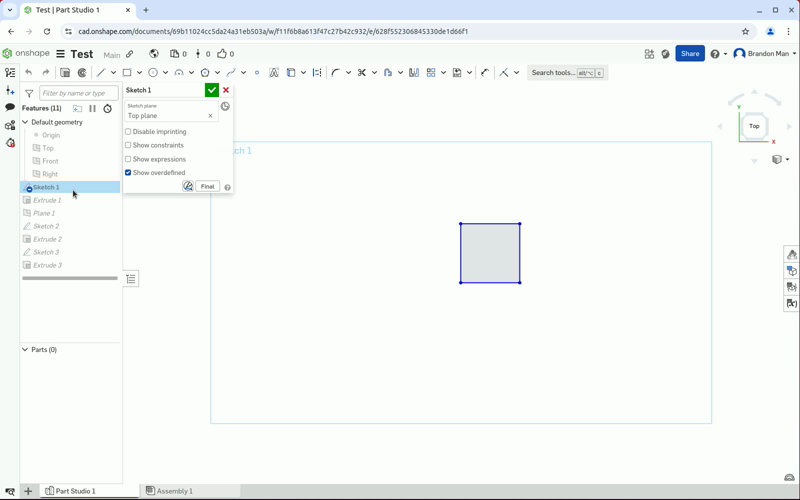
mouse_move(229, 92)
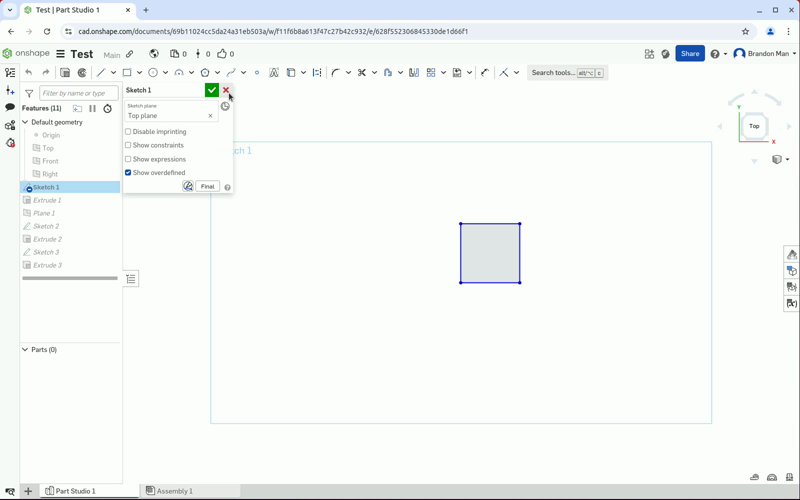
click(229, 92)
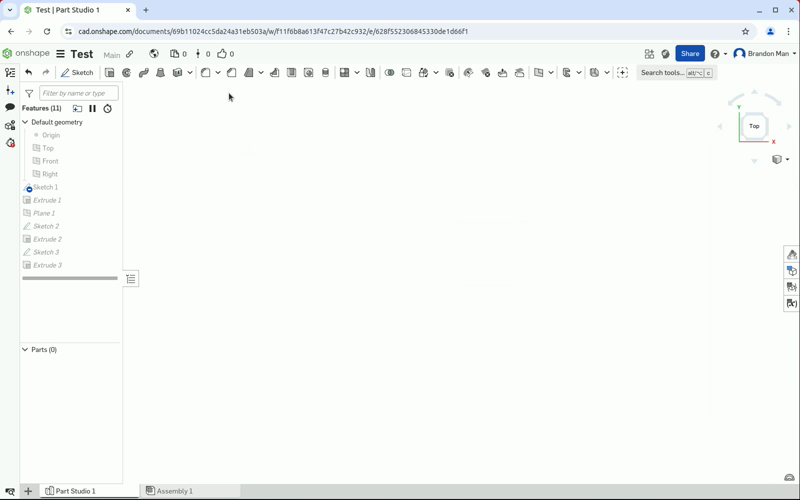
key(shift+s)
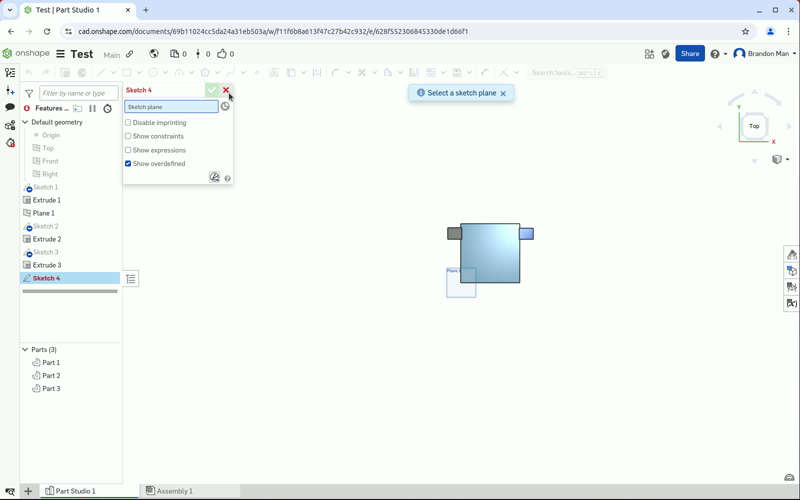
mouse_move(73, 215)
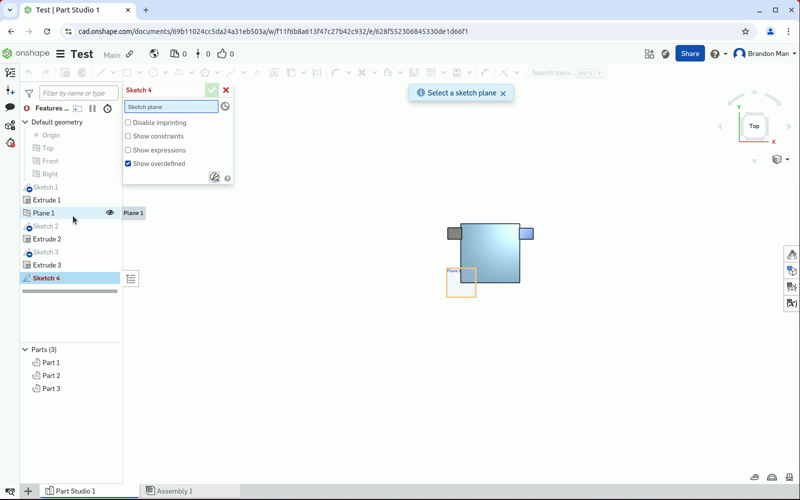
click(73, 215)
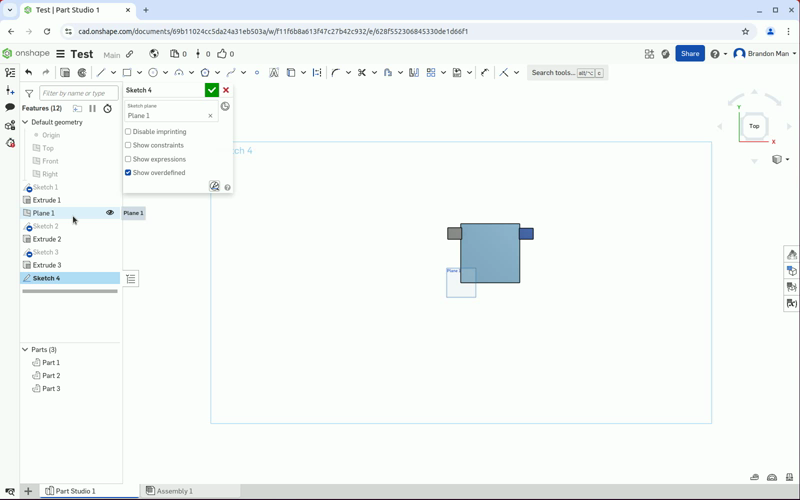
mouse_move(73, 352)
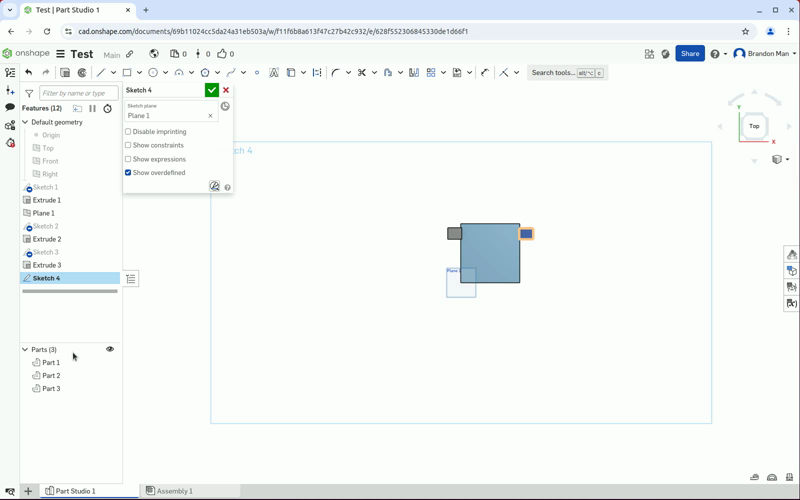
key(y)
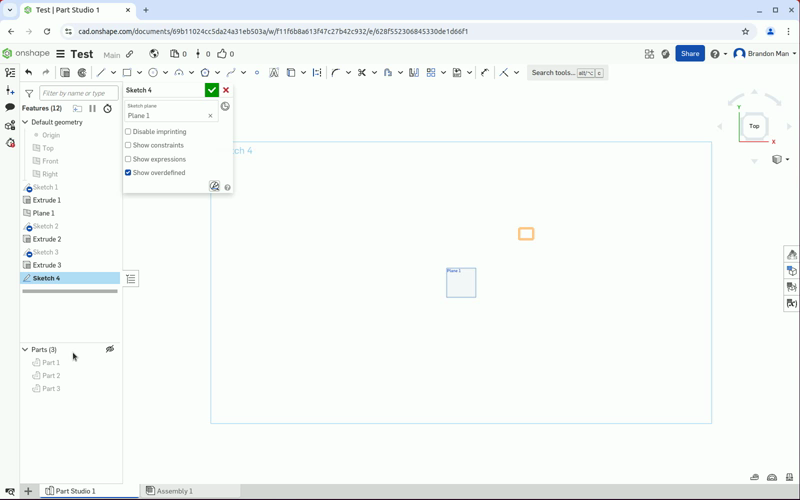
key(l)
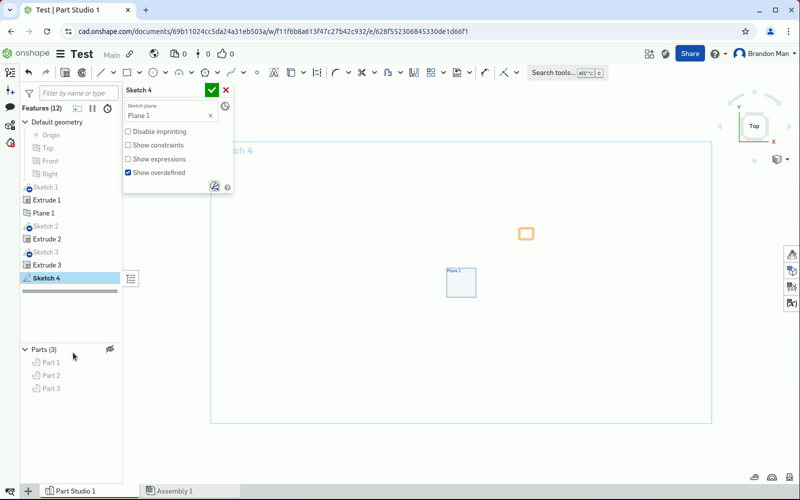
key_down(shift)
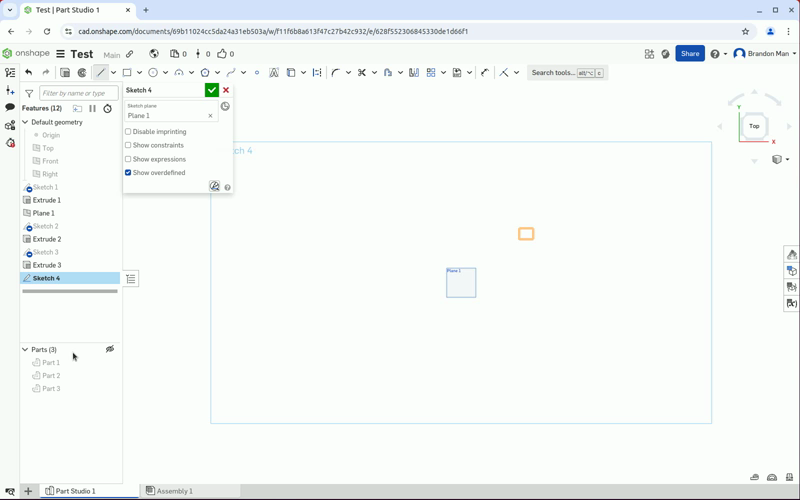
mouse_move(460, 239)
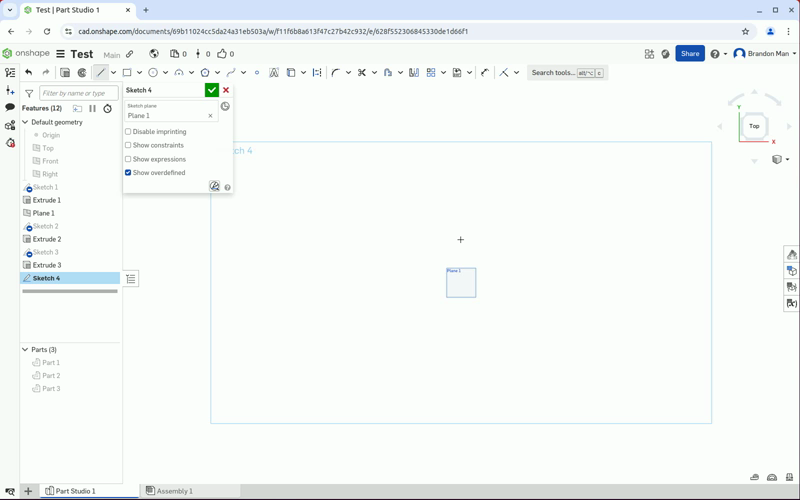
click(460, 239)
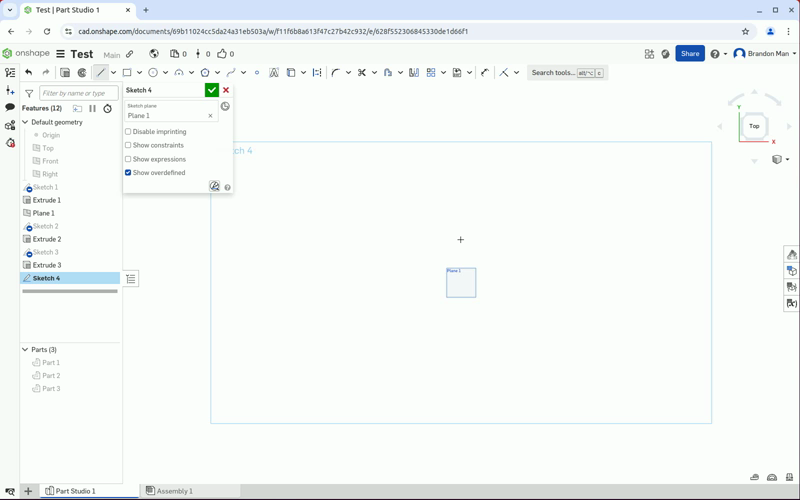
key_up(shift)
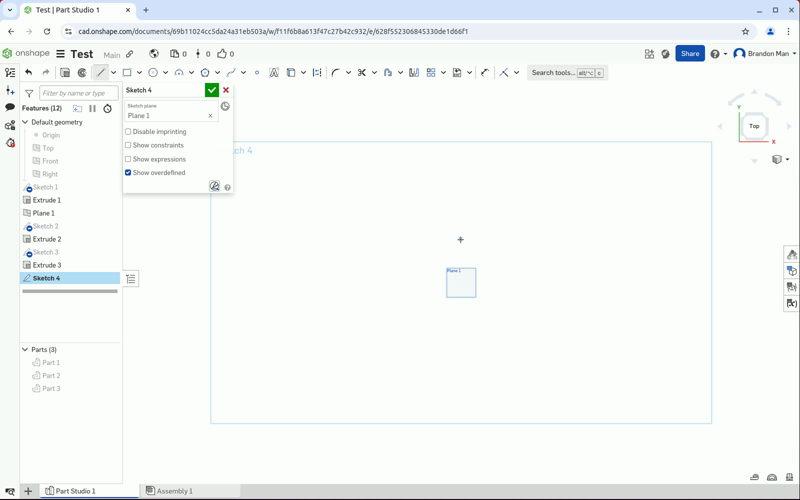
key_down(shift)
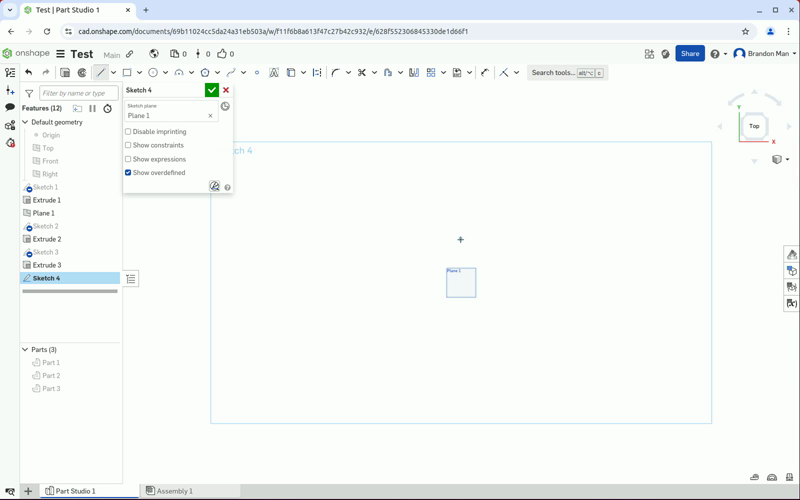
mouse_move(490, 239)
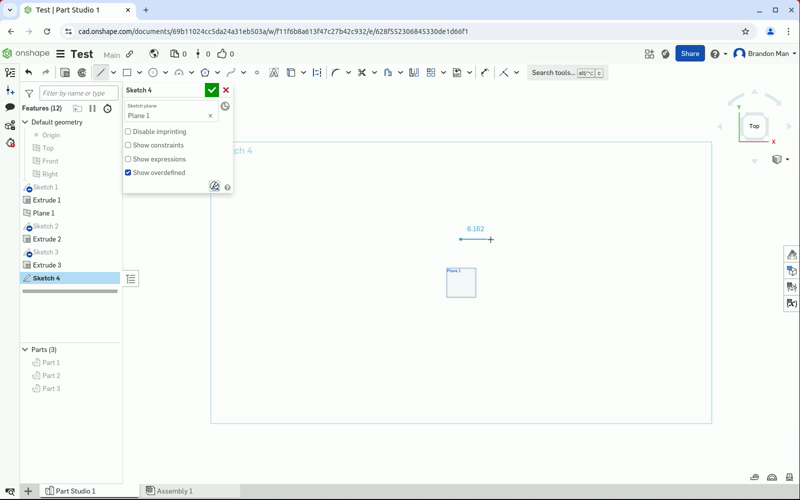
mouse_move(519, 239)
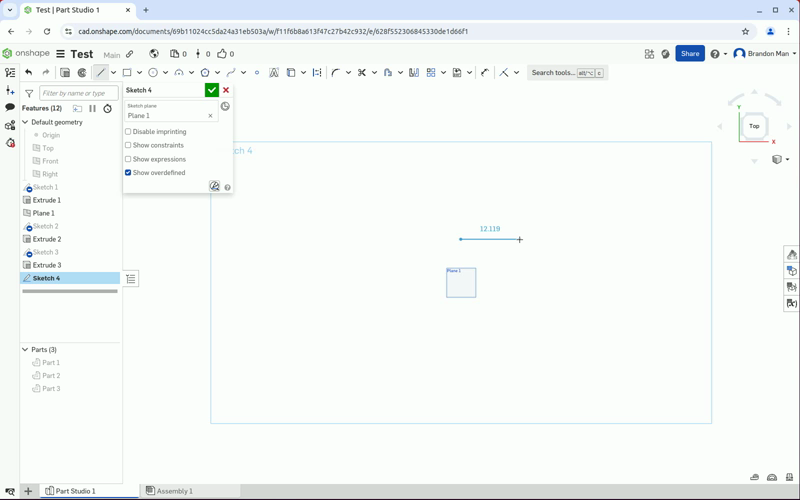
click(519, 239)
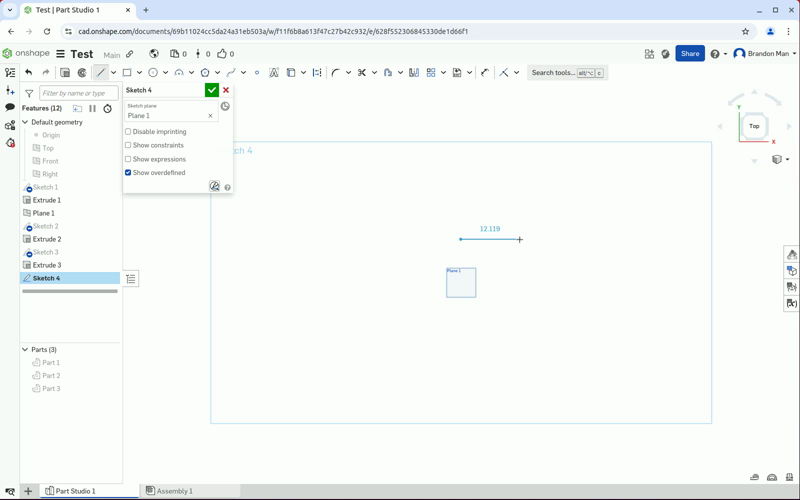
key_up(shift)
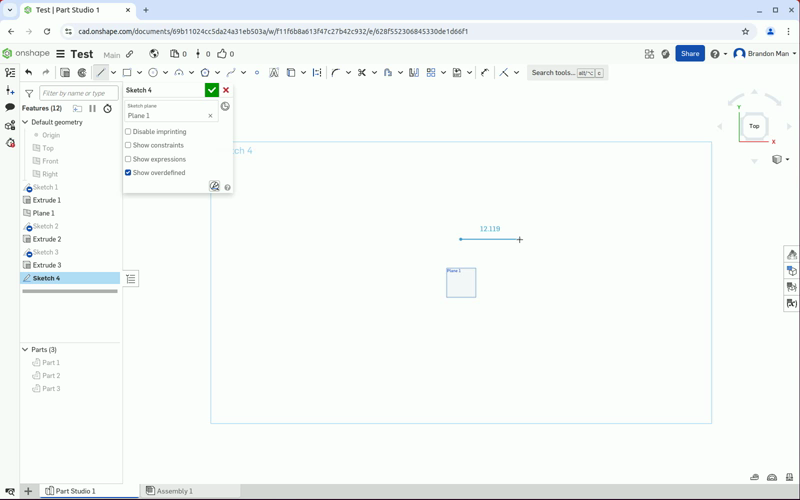
key_down(shift)
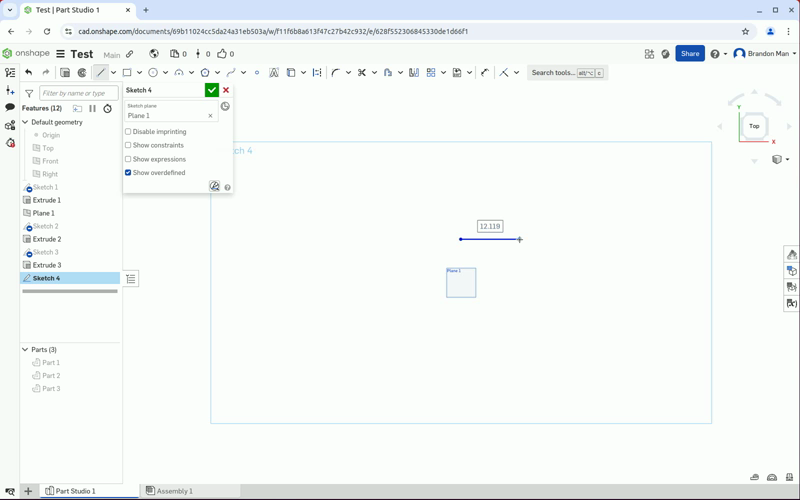
mouse_move(549, 239)
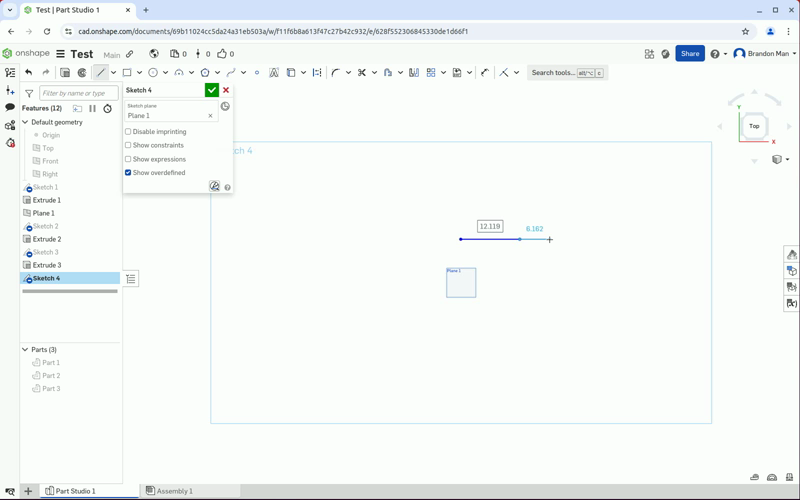
mouse_move(519, 228)
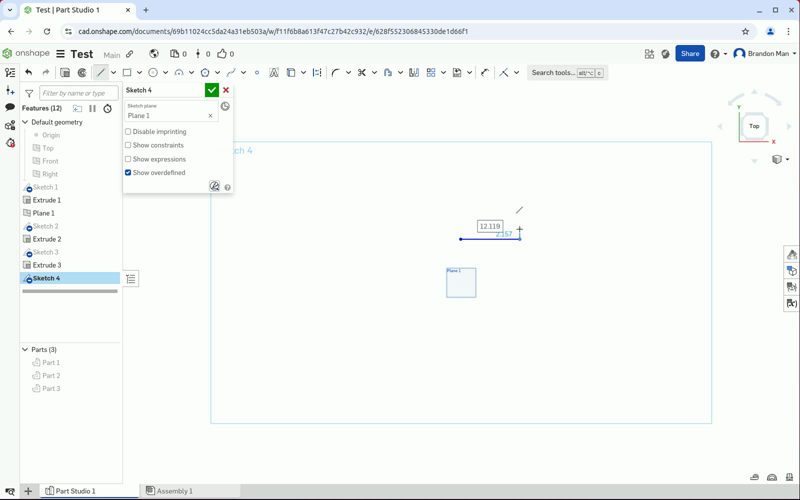
click(519, 228)
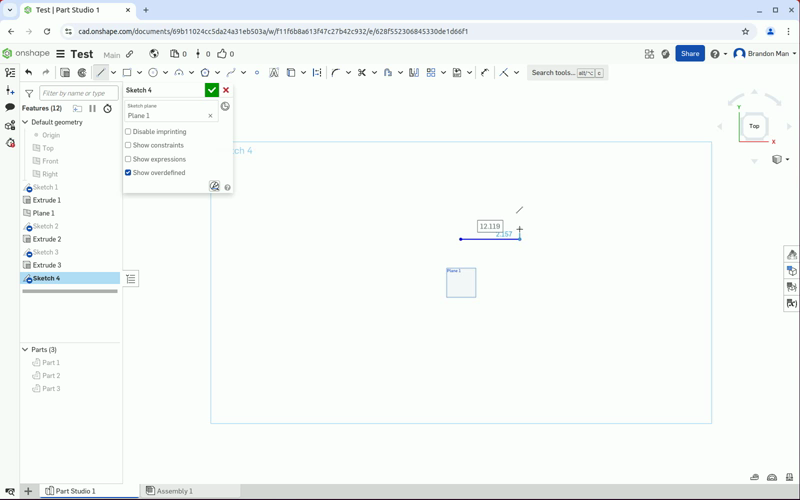
key_up(shift)
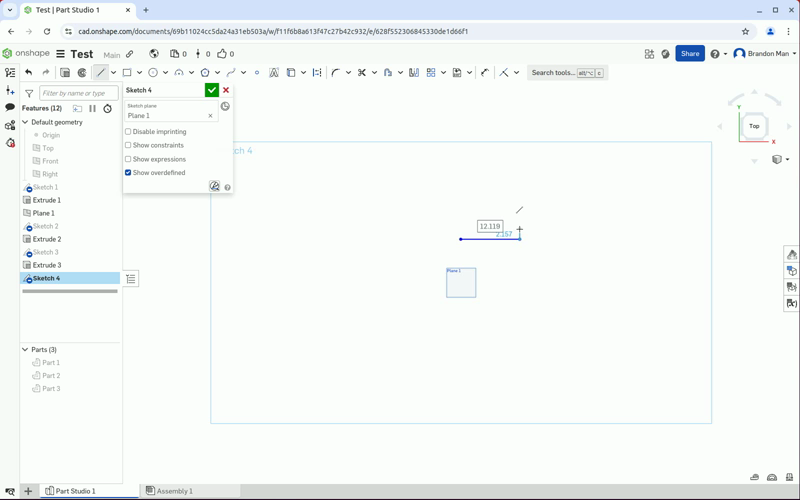
key_down(shift)
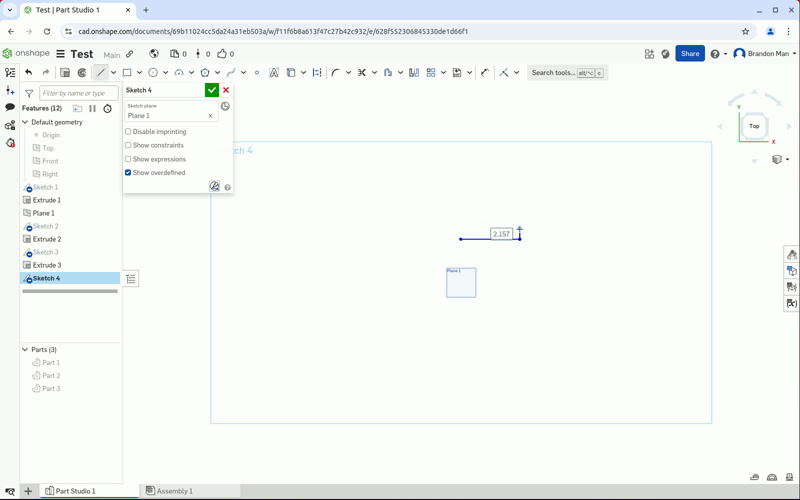
mouse_move(549, 228)
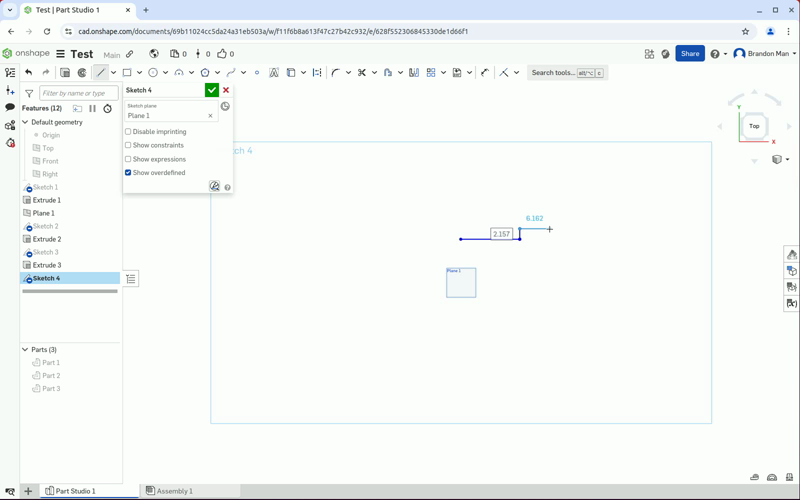
mouse_move(460, 228)
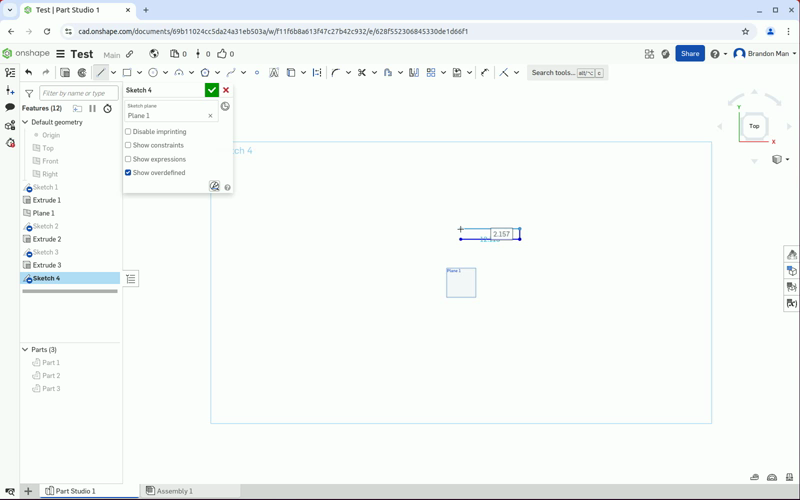
click(460, 228)
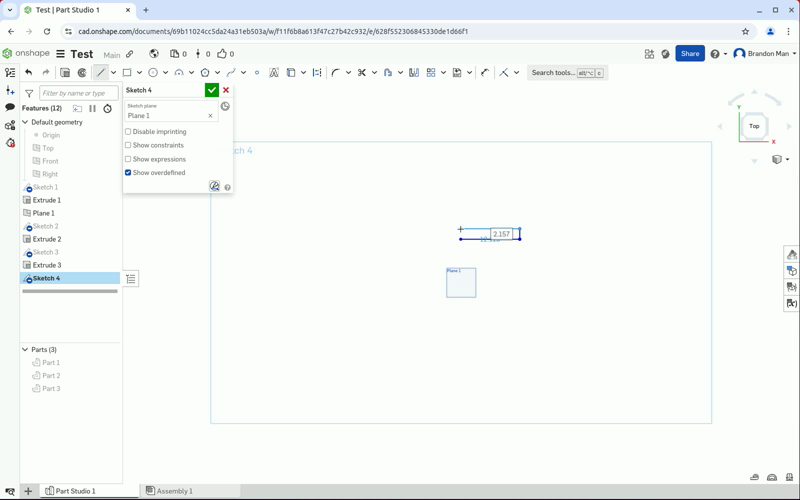
key_up(shift)
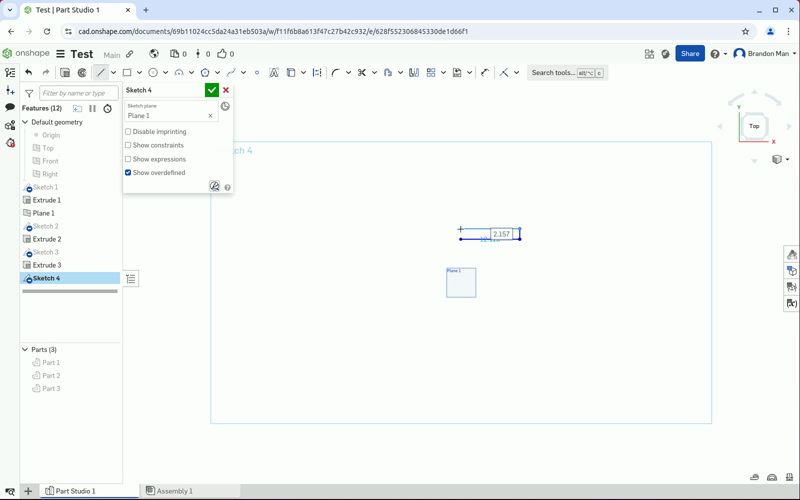
mouse_move(490, 228)
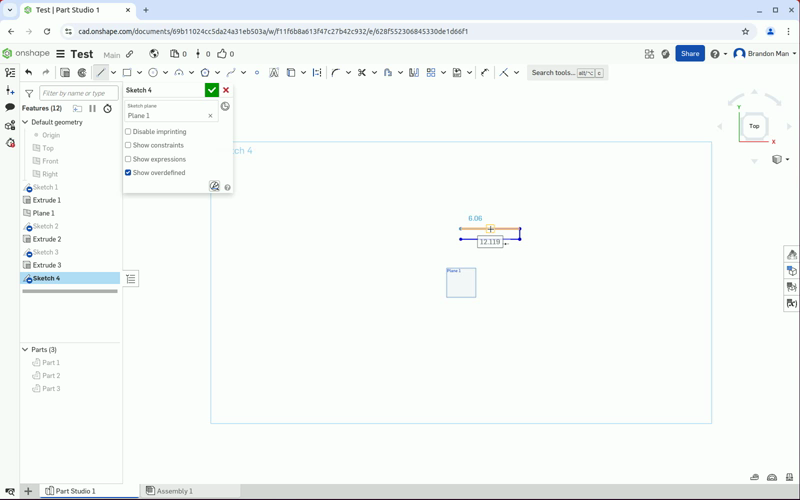
key_down(shift)
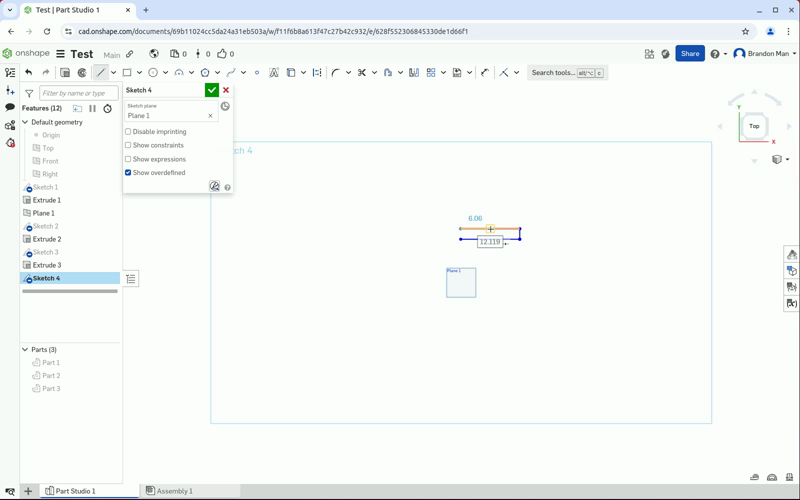
mouse_move(460, 239)
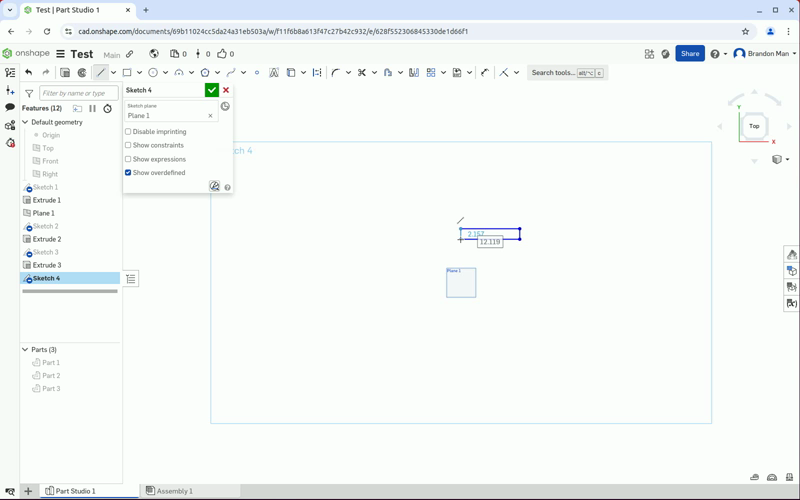
key_up(shift)
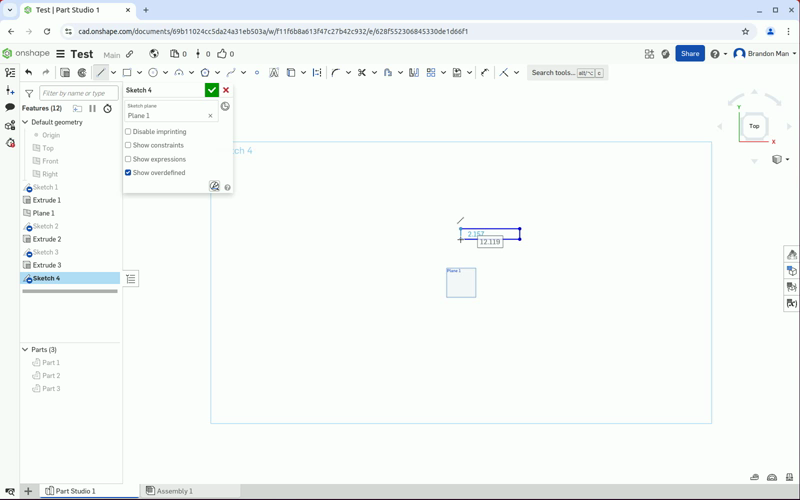
click(460, 239)
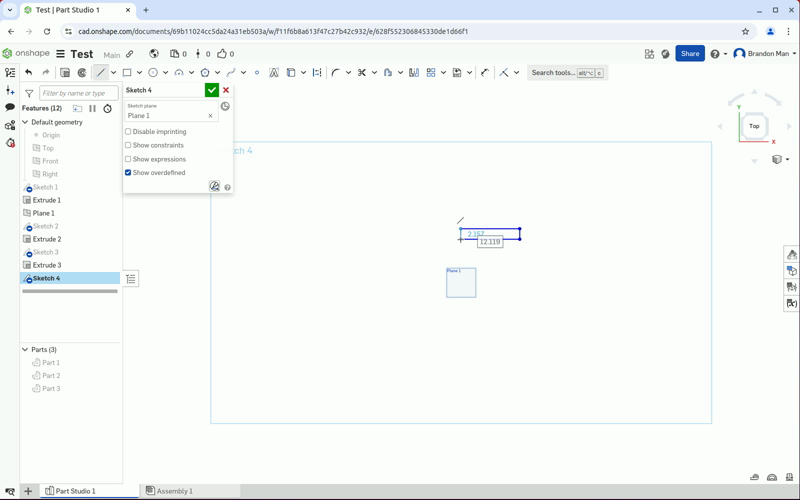
key(esc)
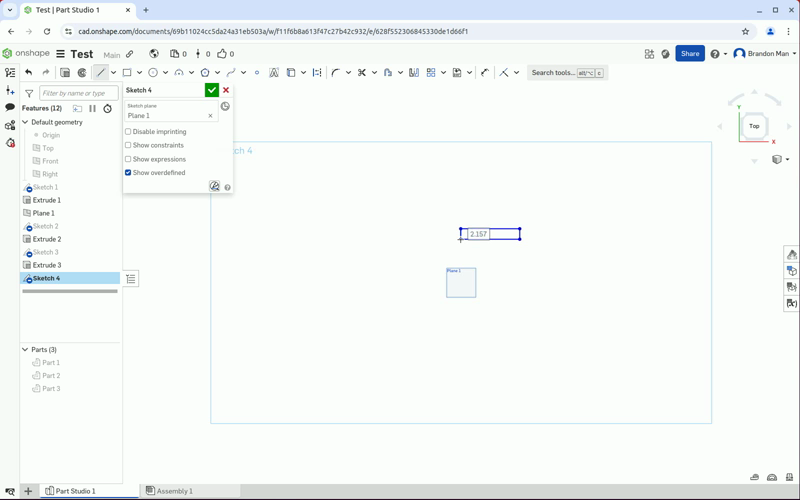
mouse_move(515, 238)
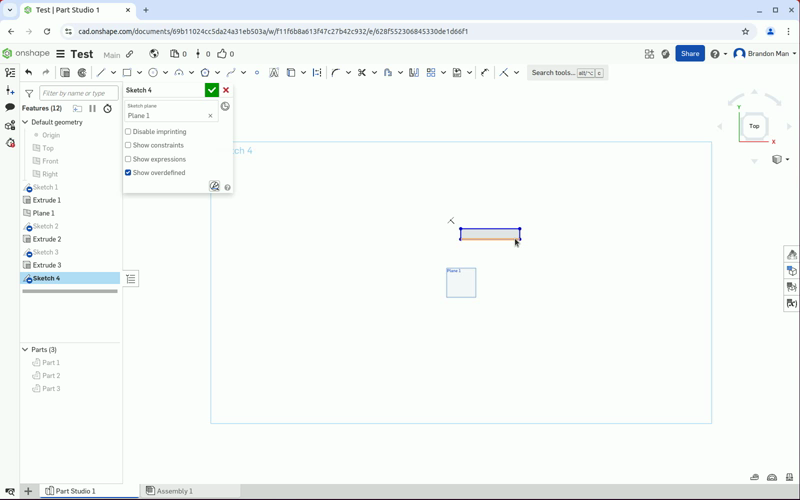
scroll(6)
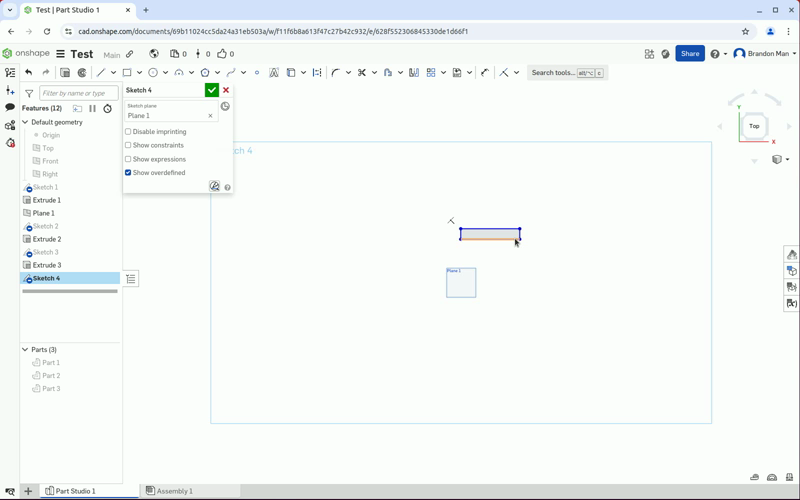
scroll(6)
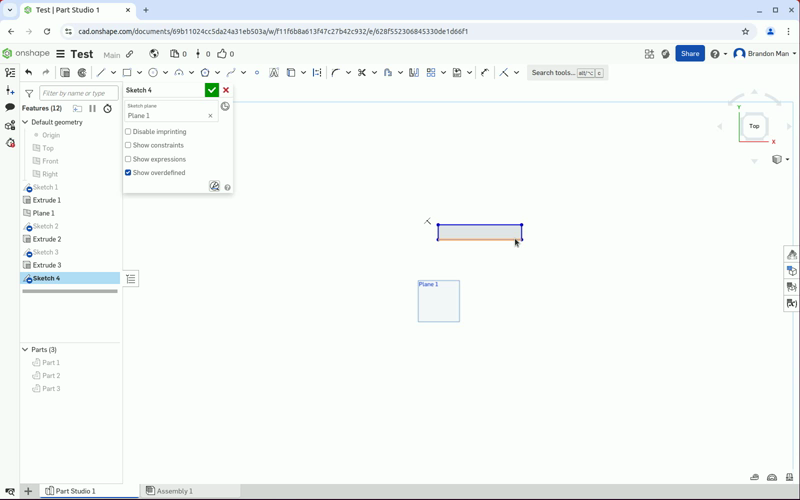
scroll(6)
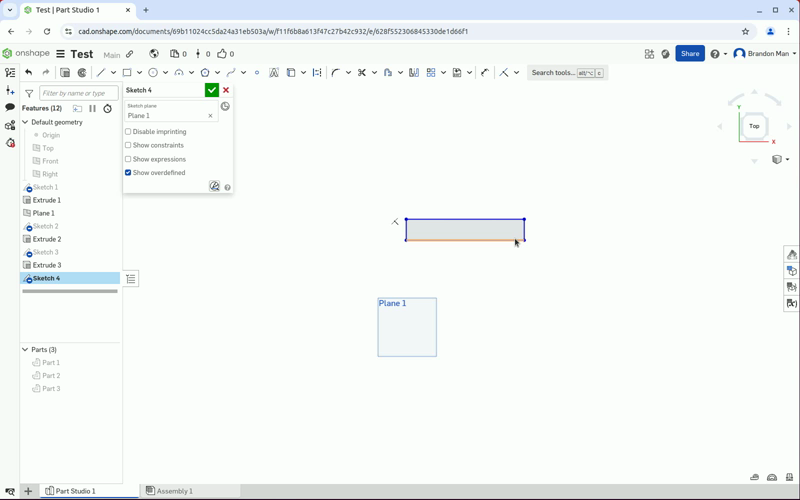
scroll(6)
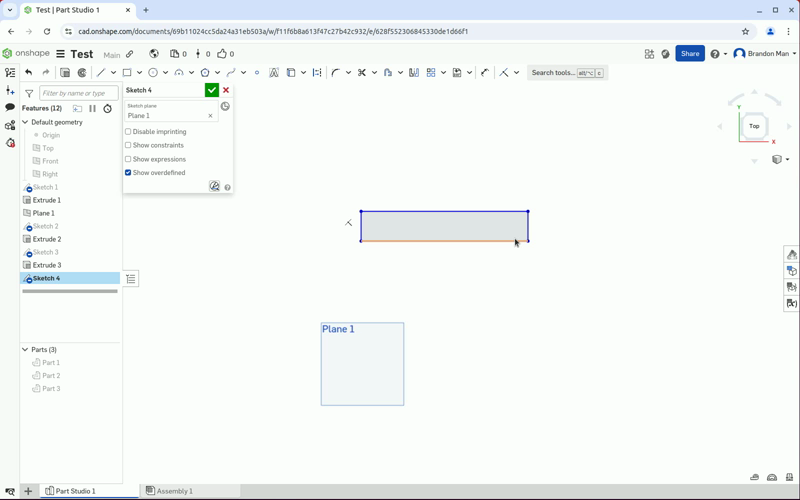
scroll(6)
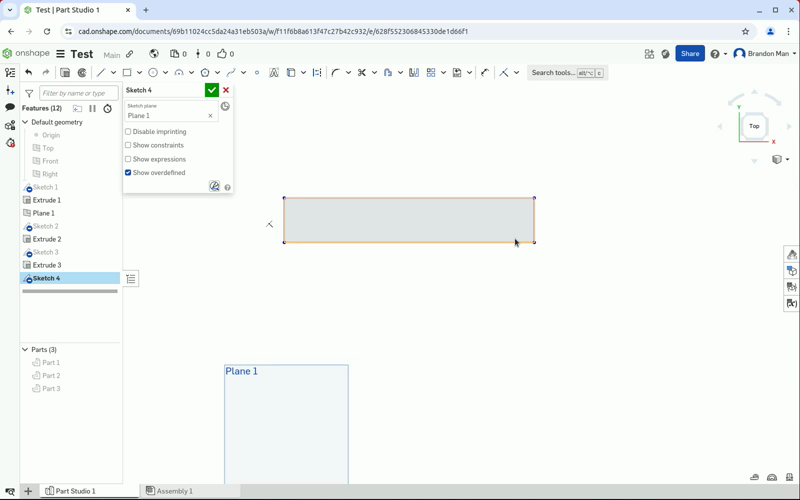
scroll(6)
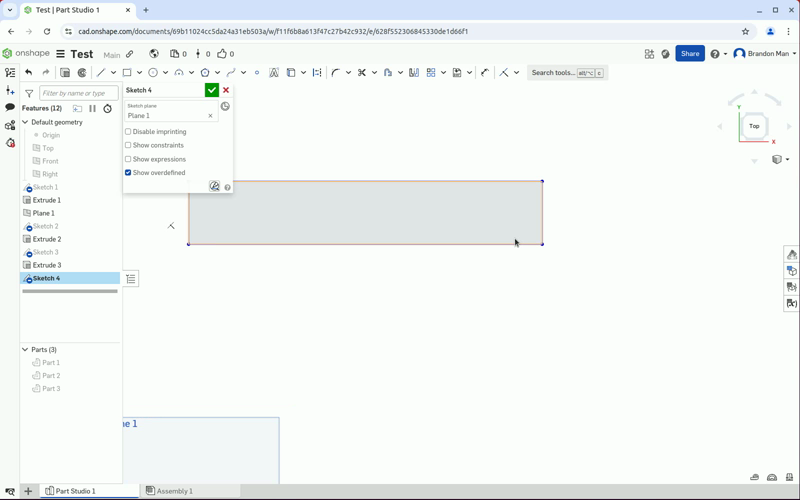
scroll(6)
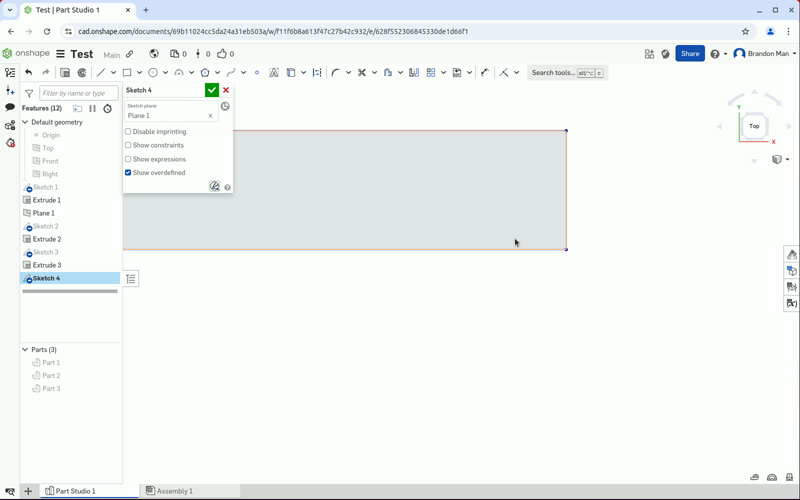
click(515, 238)
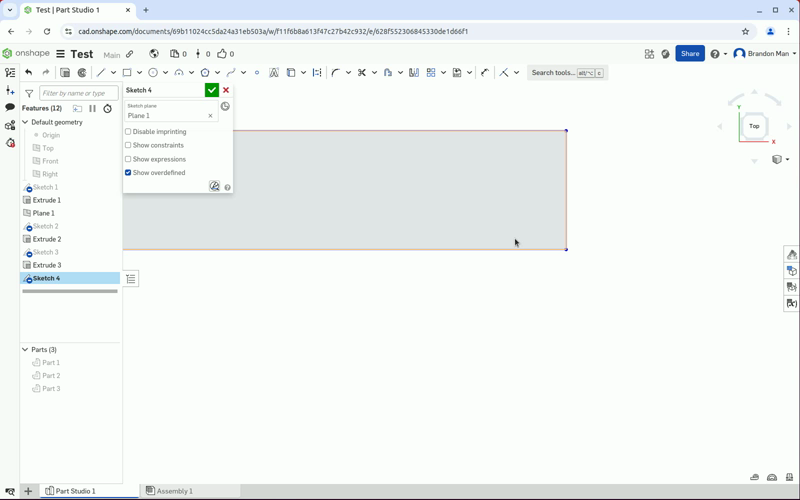
scroll(-6)
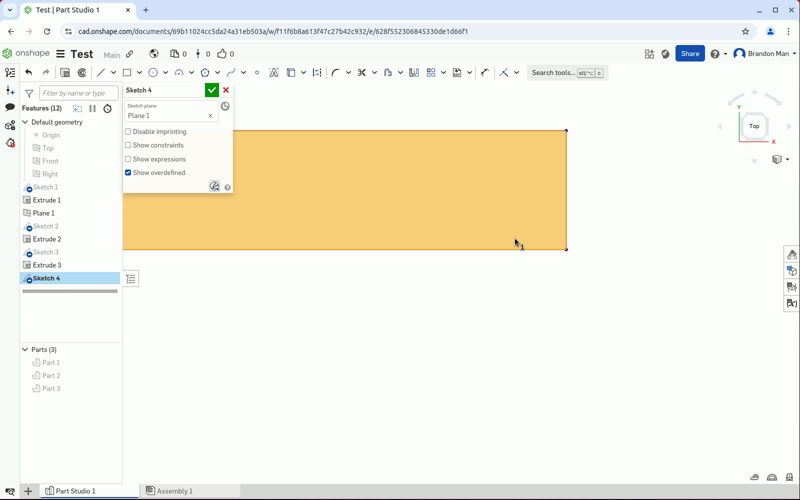
scroll(-6)
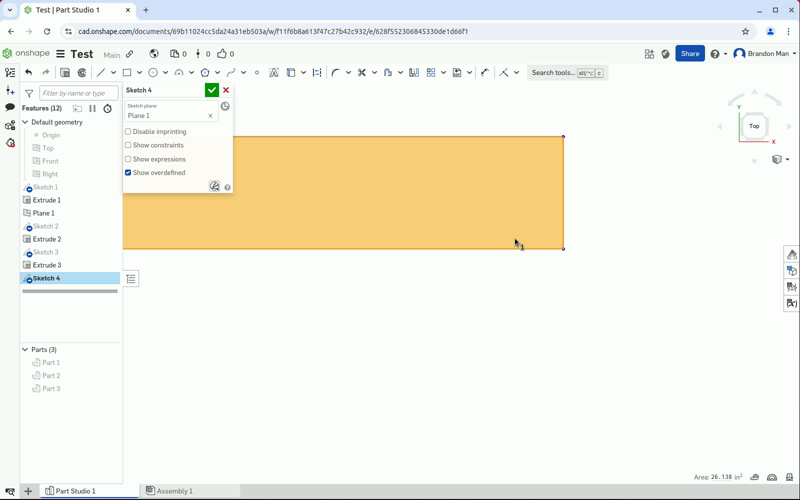
scroll(-6)
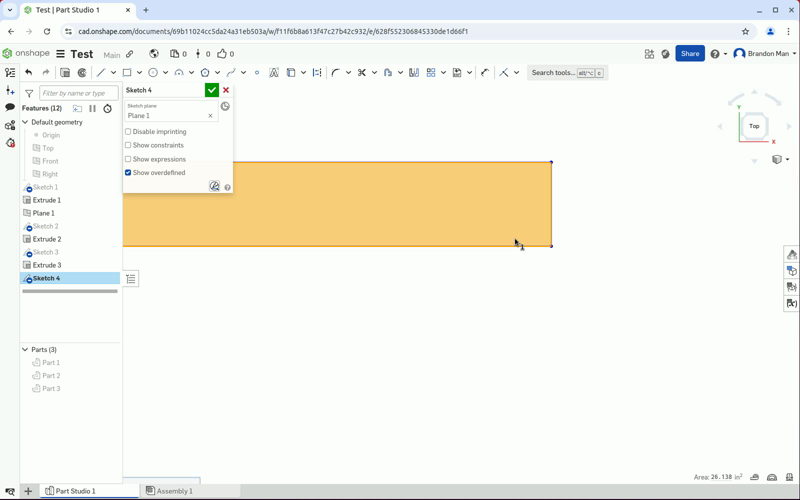
scroll(-6)
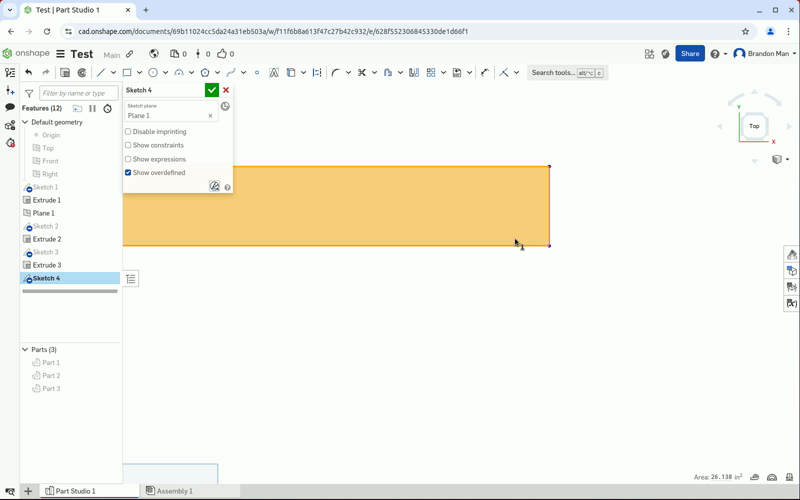
scroll(-6)
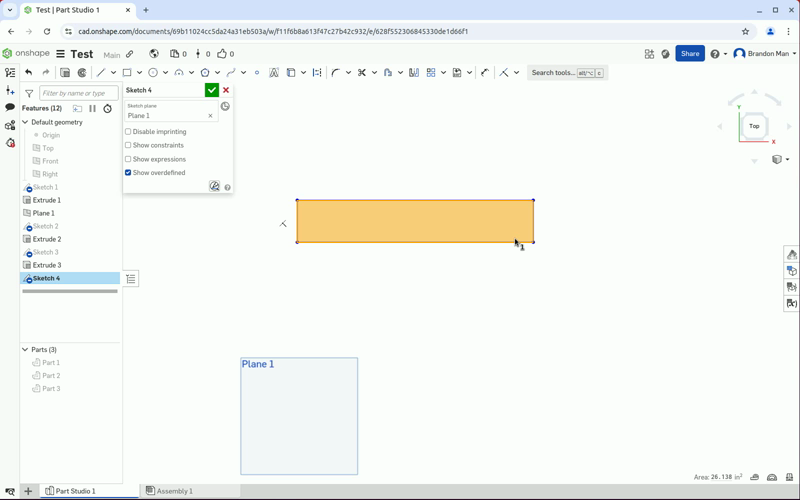
scroll(-6)
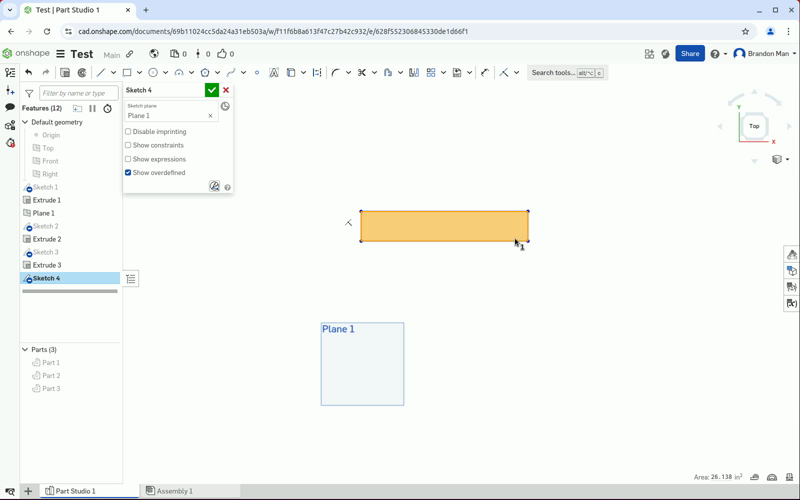
scroll(-6)
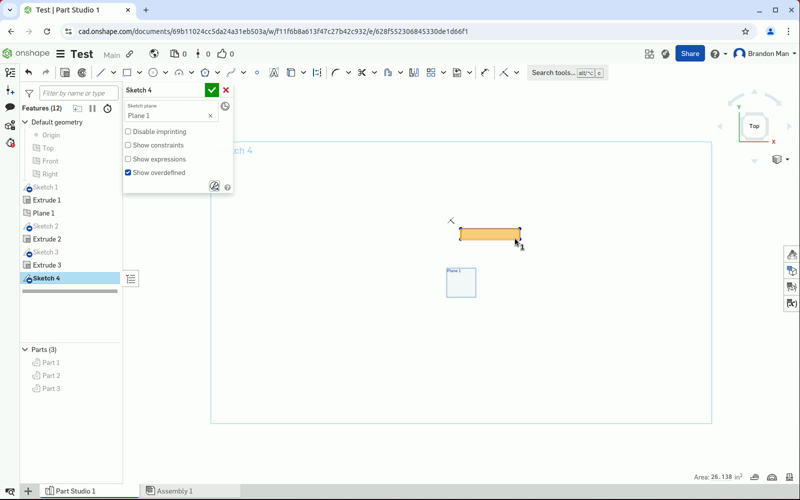
mouse_move(73, 352)
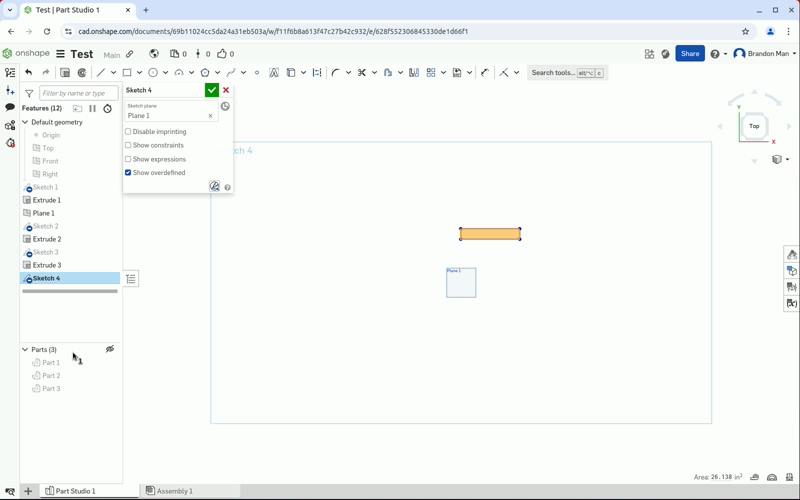
key(shift+y)
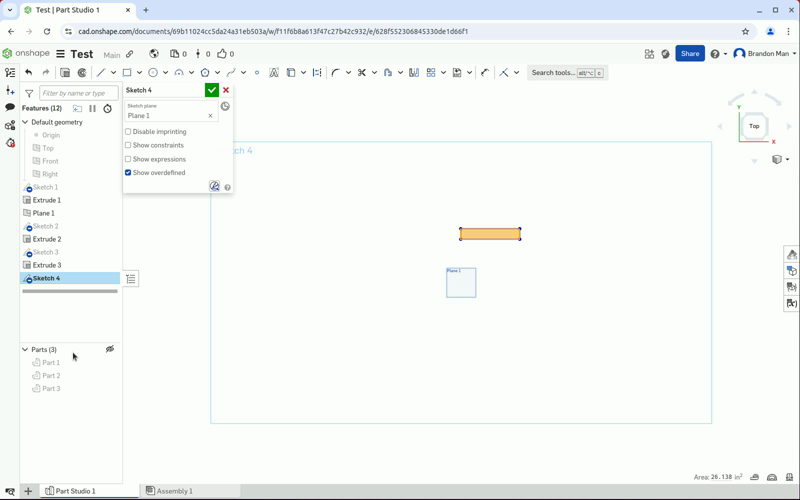
key(shift+e)
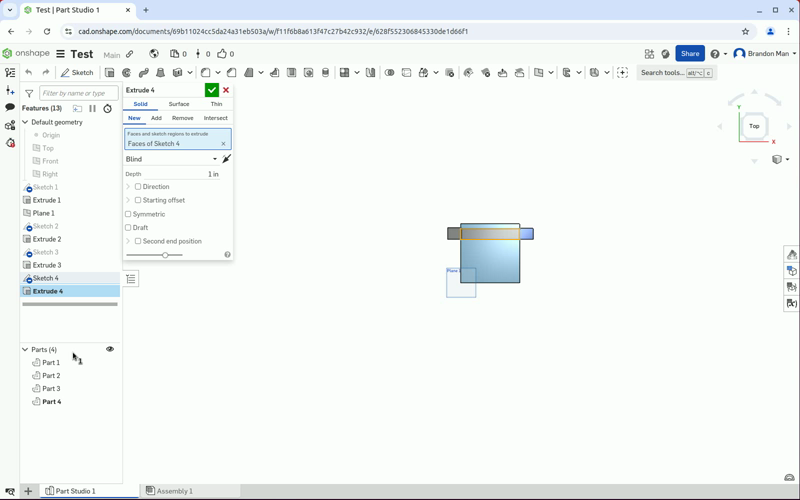
mouse_move(143, 106)
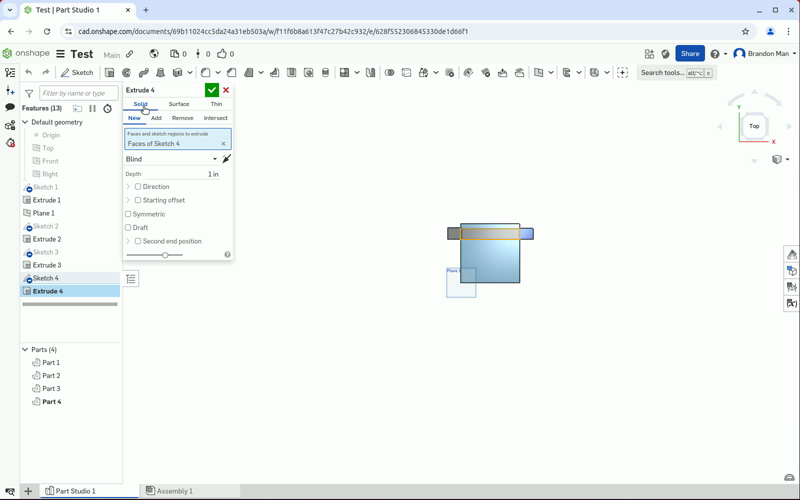
click(143, 106)
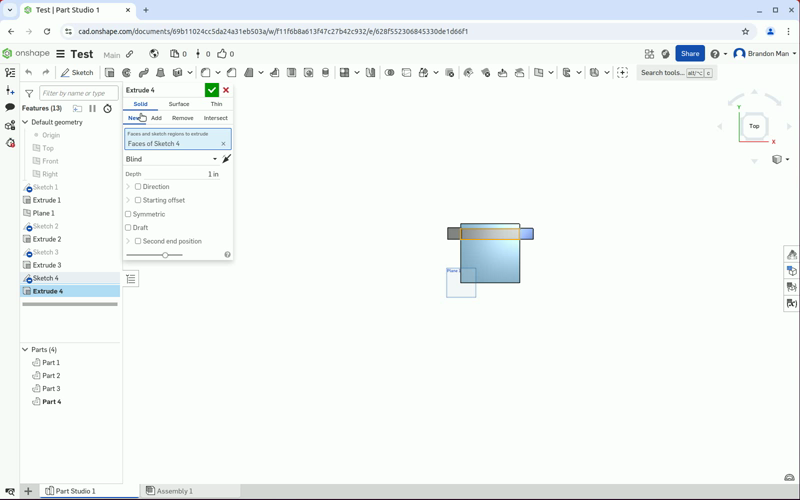
mouse_move(137, 120)
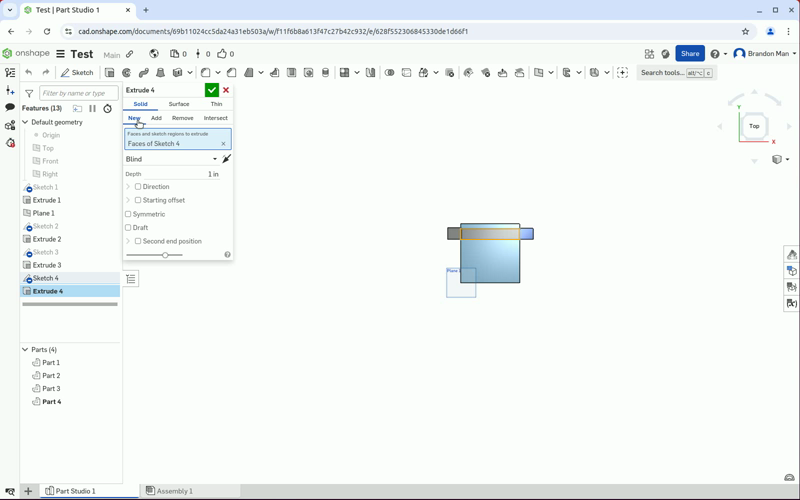
click(137, 120)
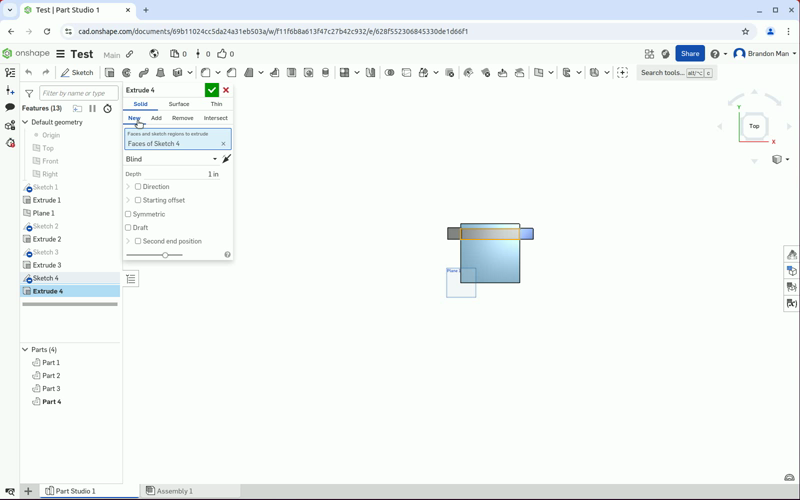
key(tab, 4)
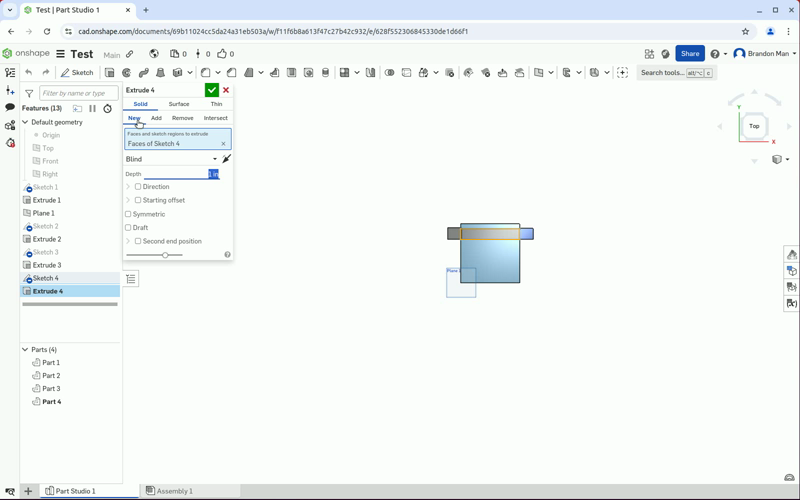
text(11.554)
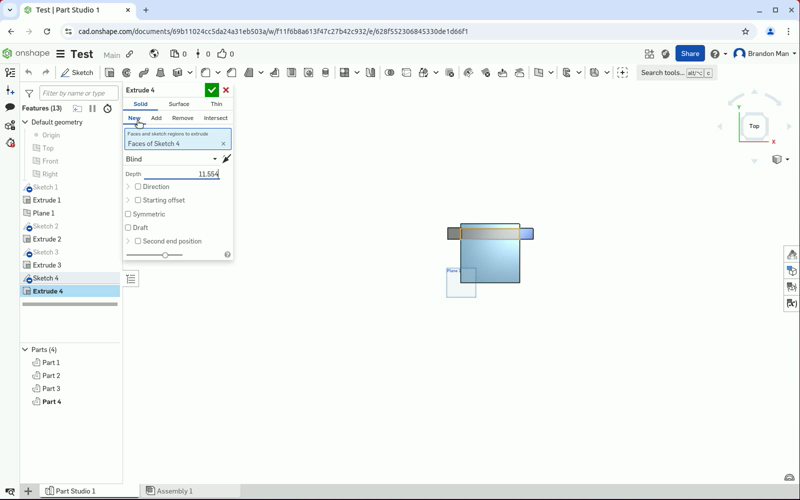
key(enter)
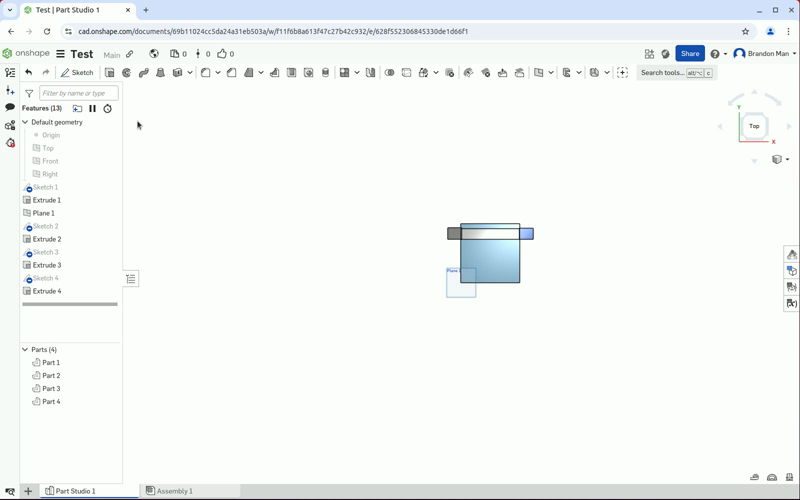
key(shift+h)
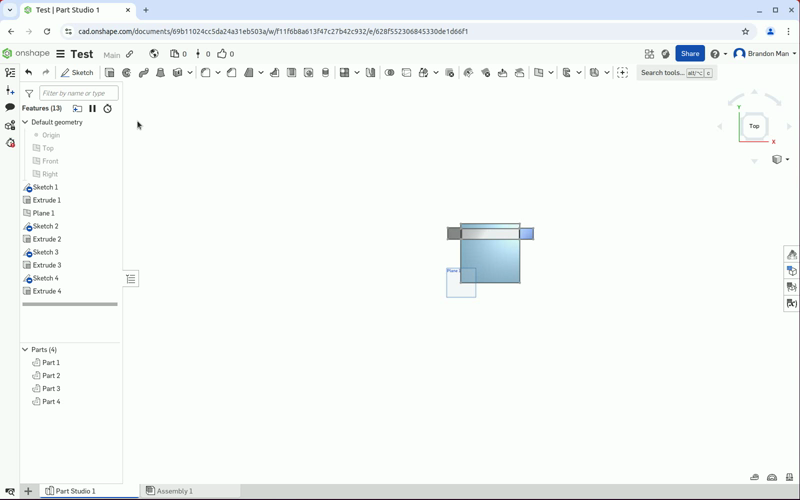
key(shift+h)
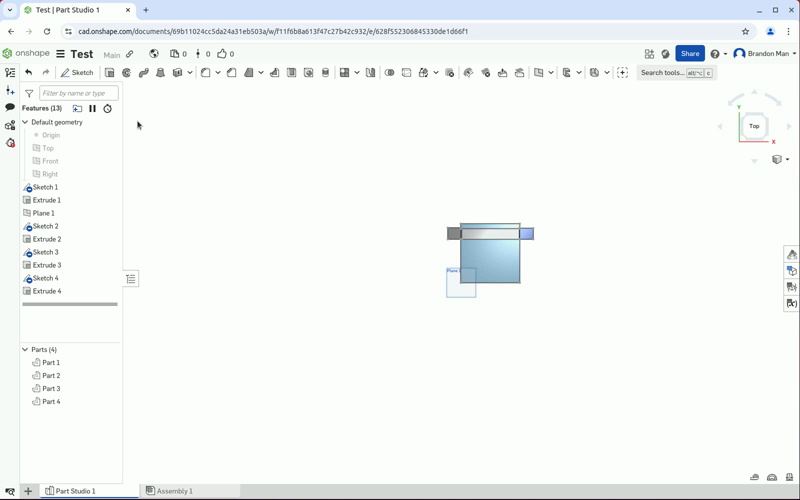
key(shift+7)
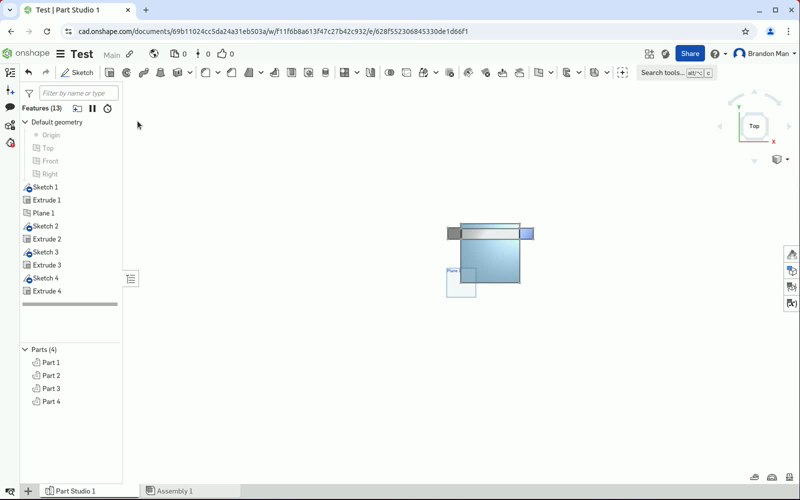
key(up, 3)
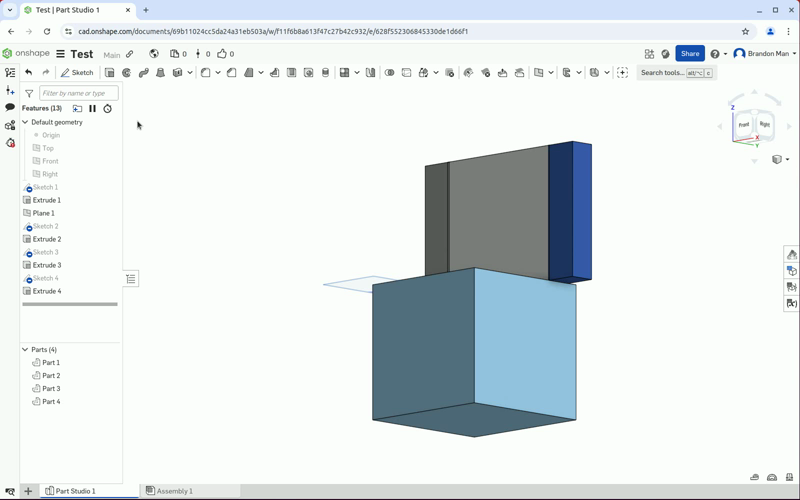
key(left, 3)
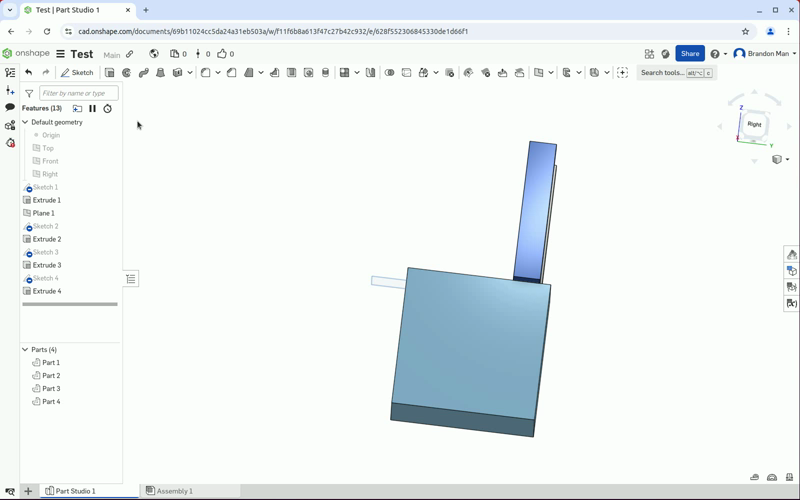
key(right, 3)
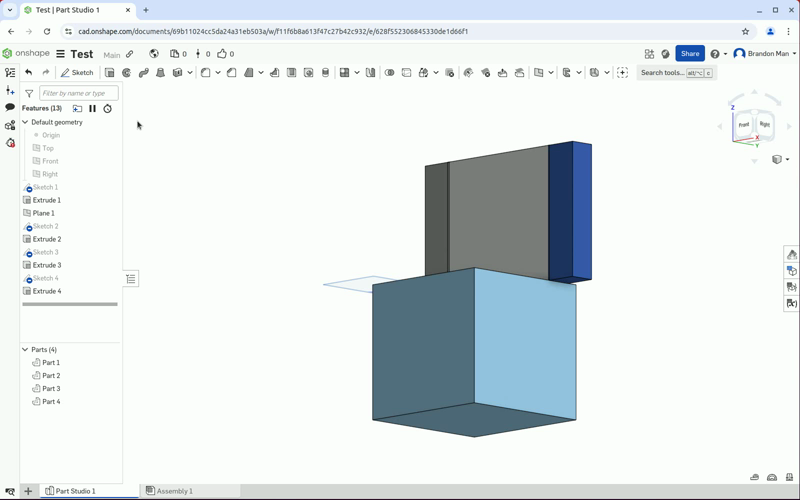
key(down, 3)
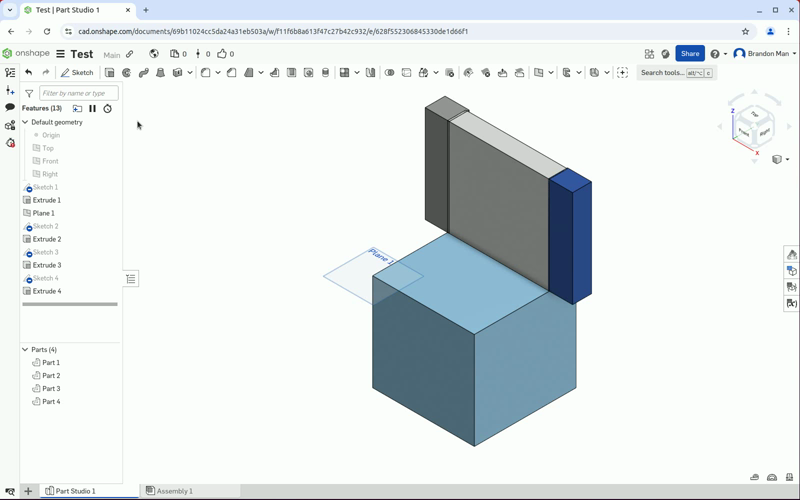
mouse_move(73, 189)
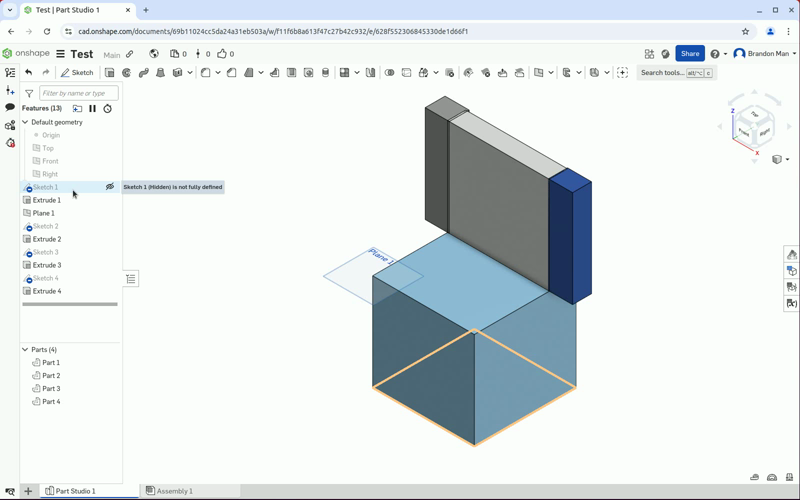
click(73, 189)